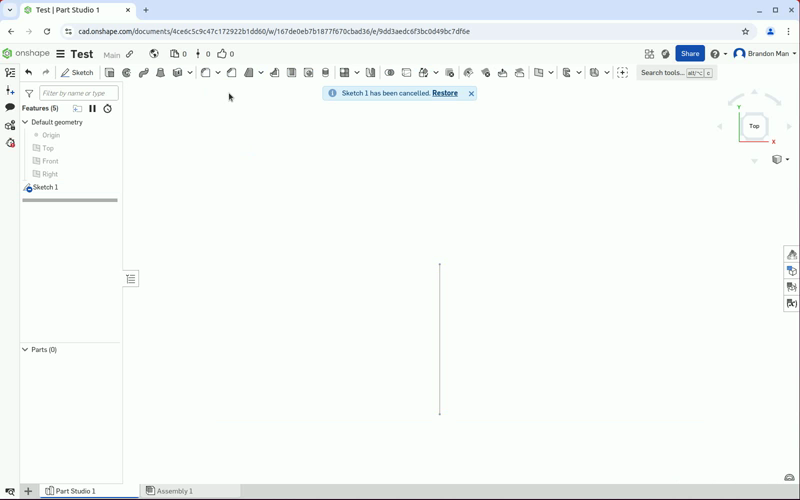
key(shift+h)
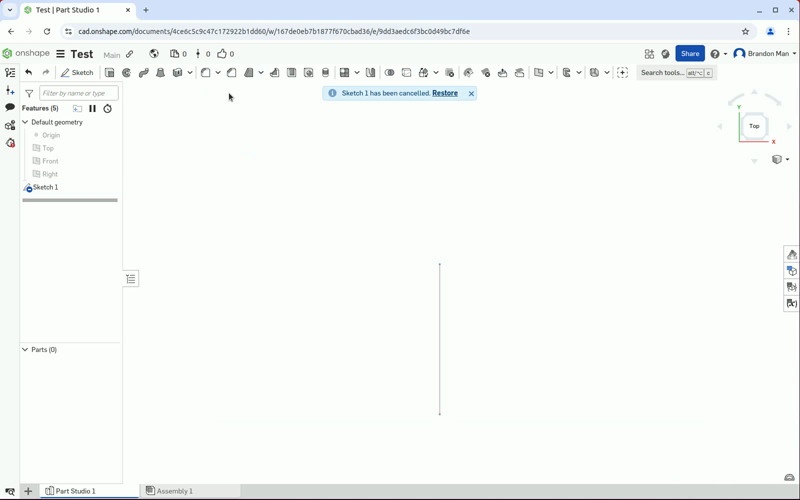
key(shift+s)
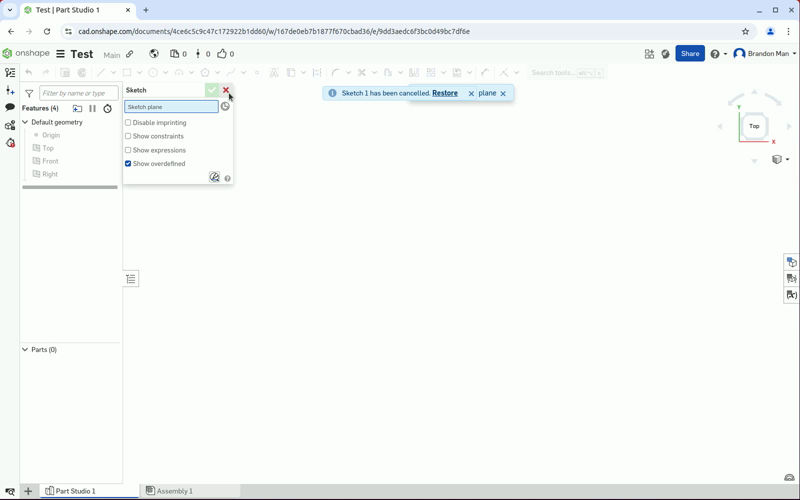
mouse_move(73, 150)
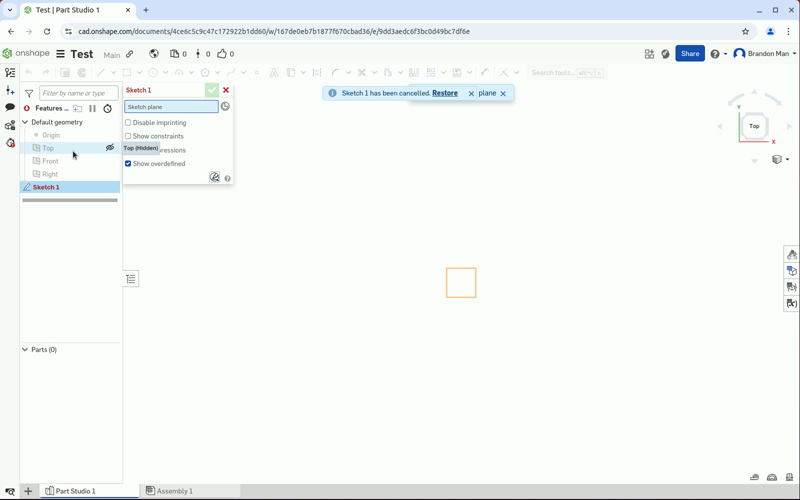
click(73, 150)
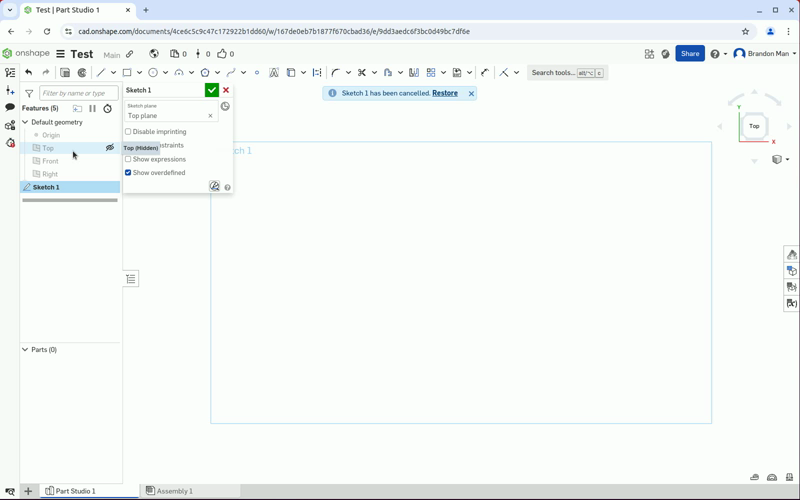
mouse_move(73, 352)
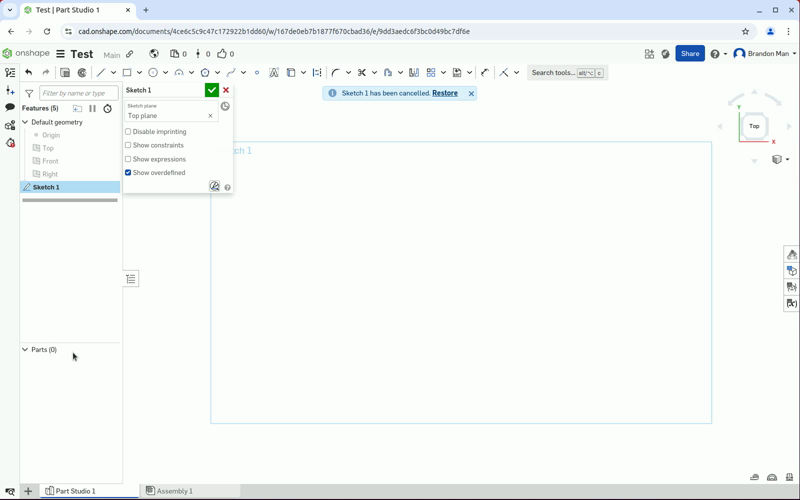
key(y)
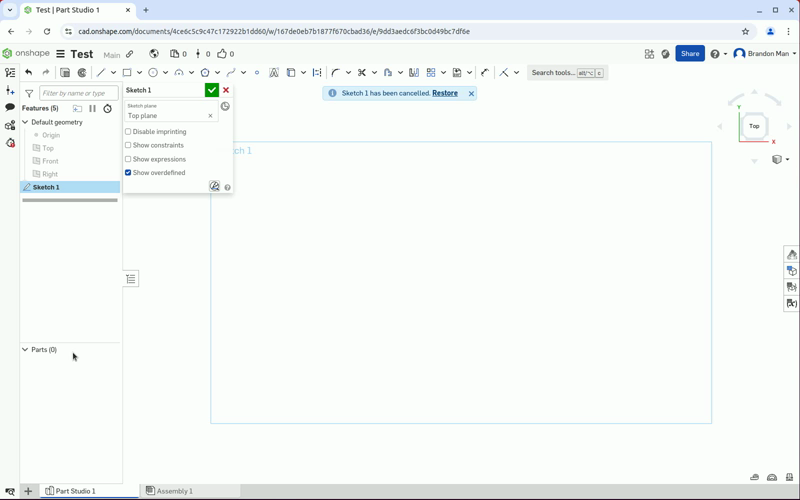
key(c)
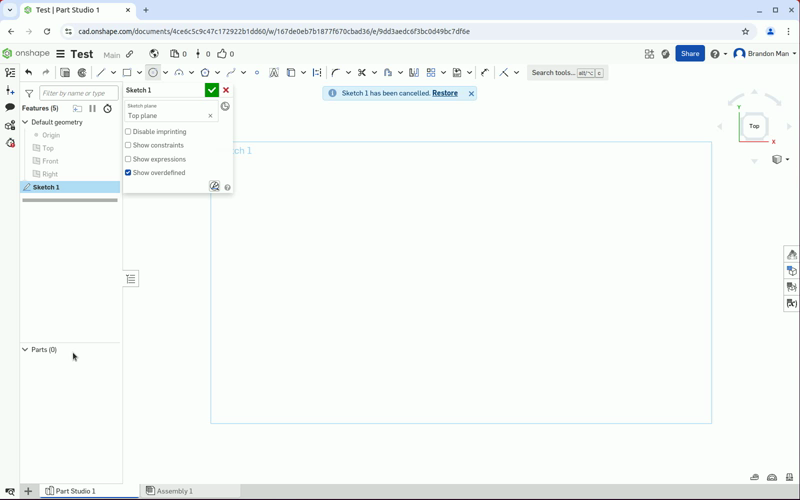
key_down(shift)
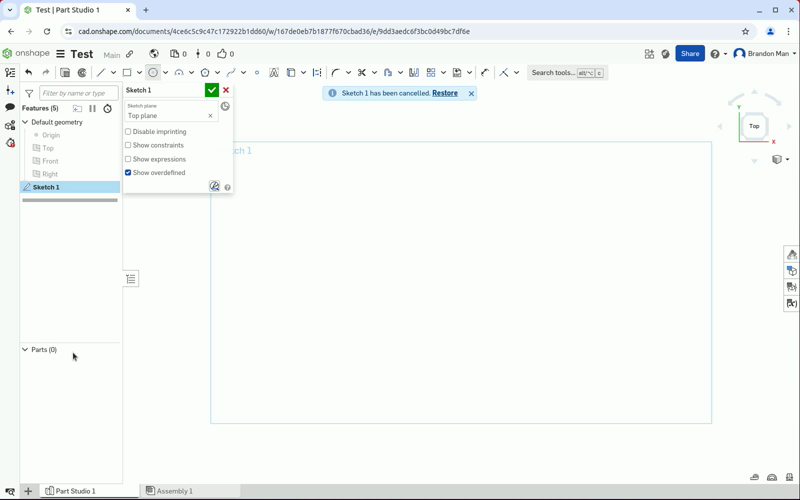
mouse_move(460, 282)
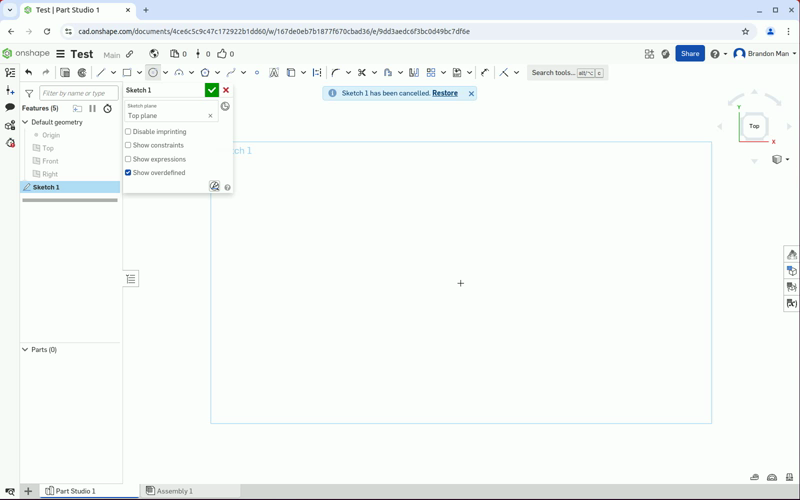
click(460, 282)
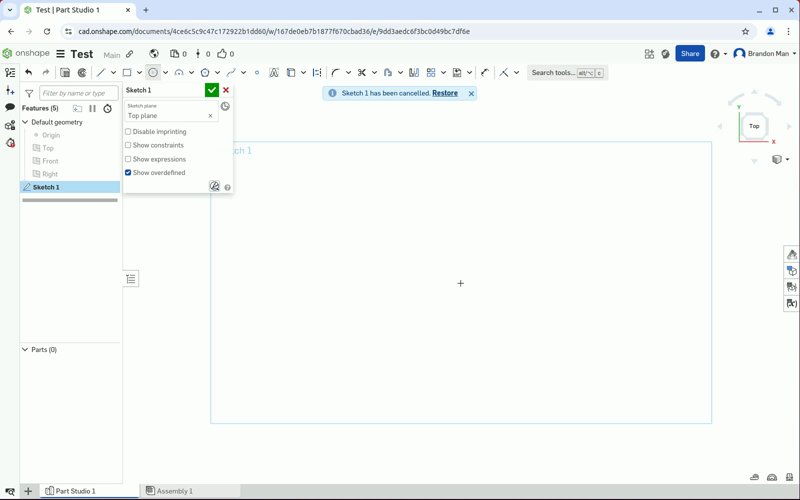
key_up(shift)
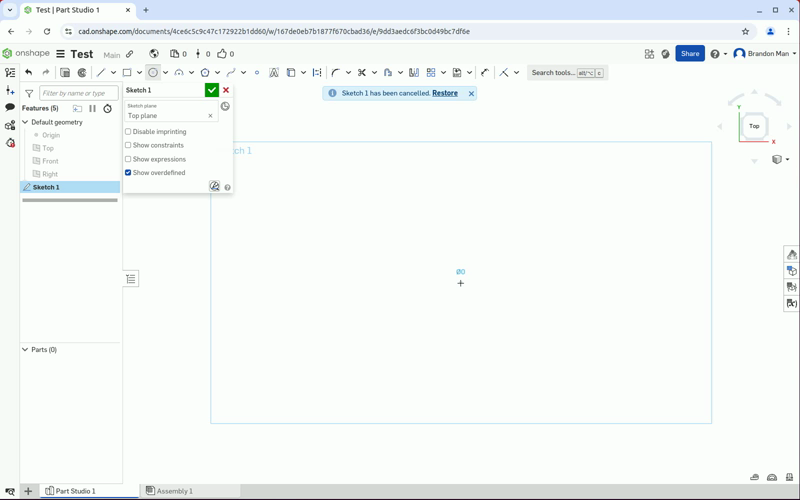
mouse_move(478, 282)
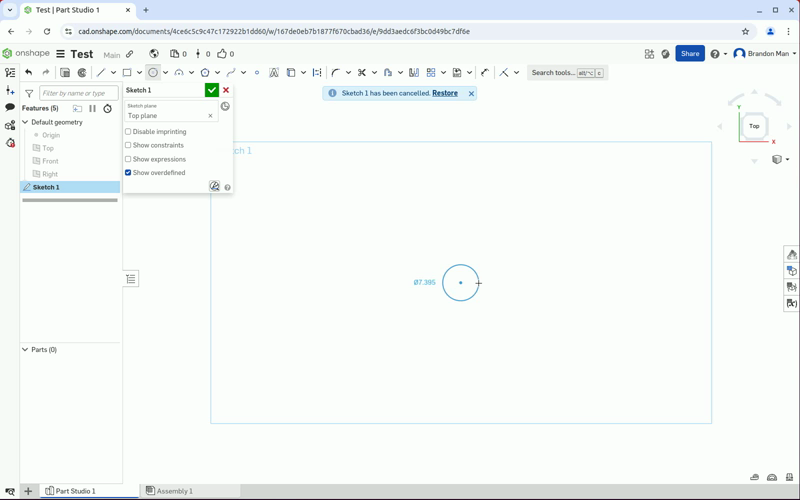
click(478, 282)
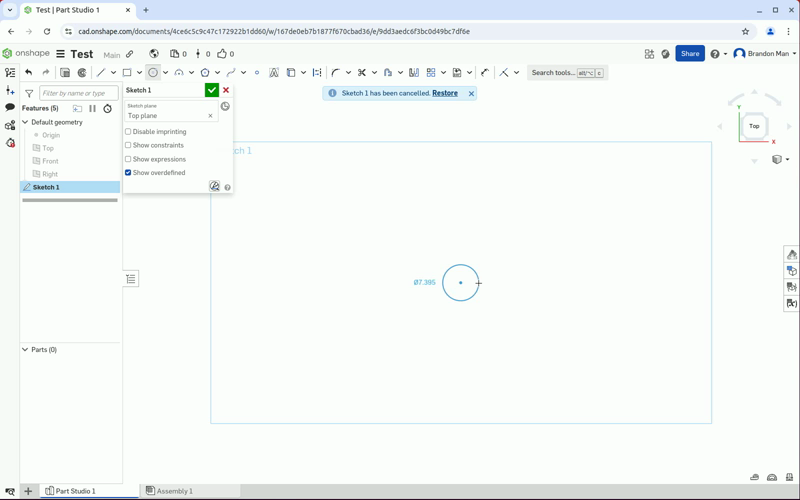
key(esc)
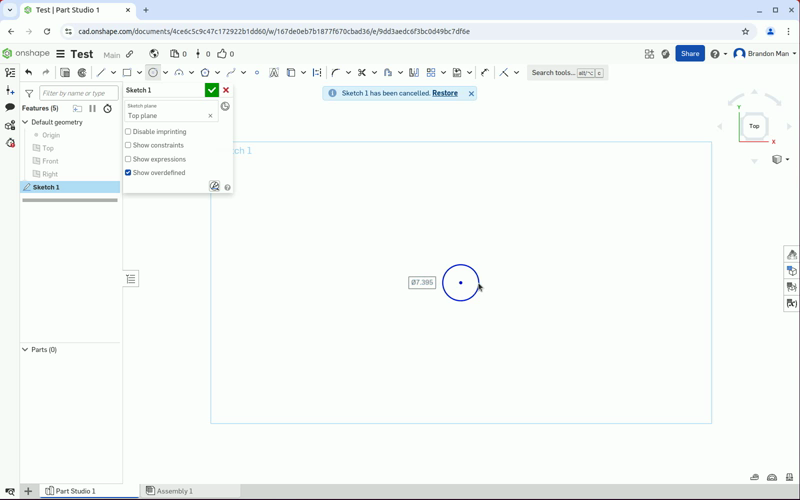
key(c)
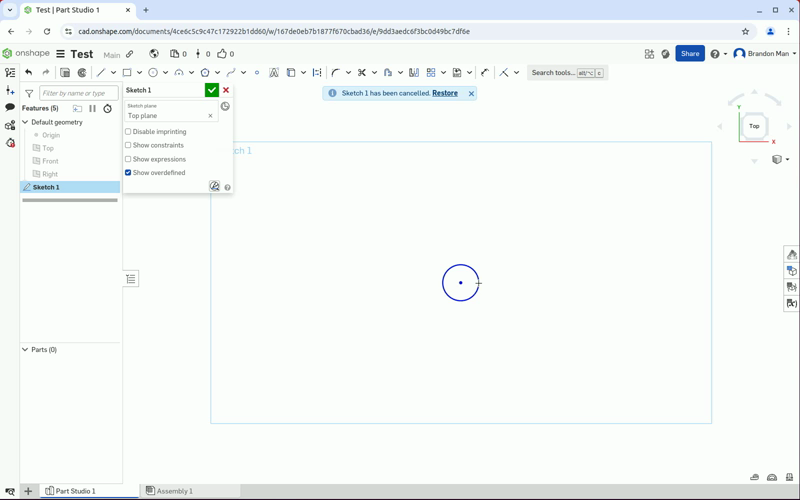
key_down(shift)
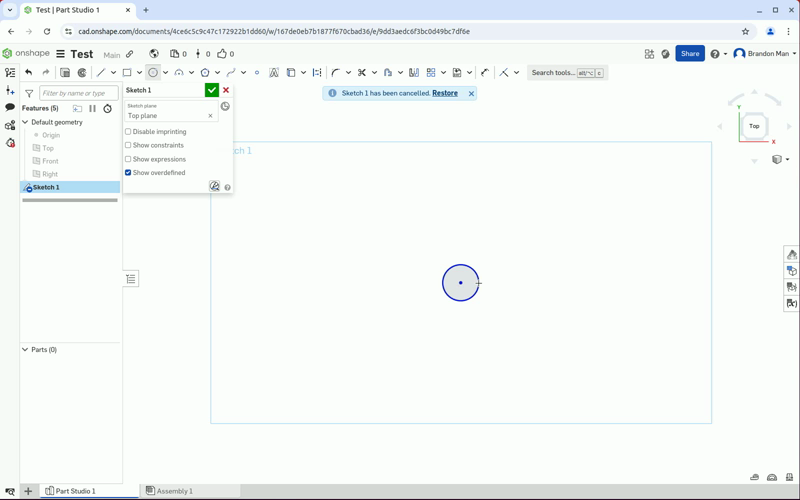
mouse_move(460, 282)
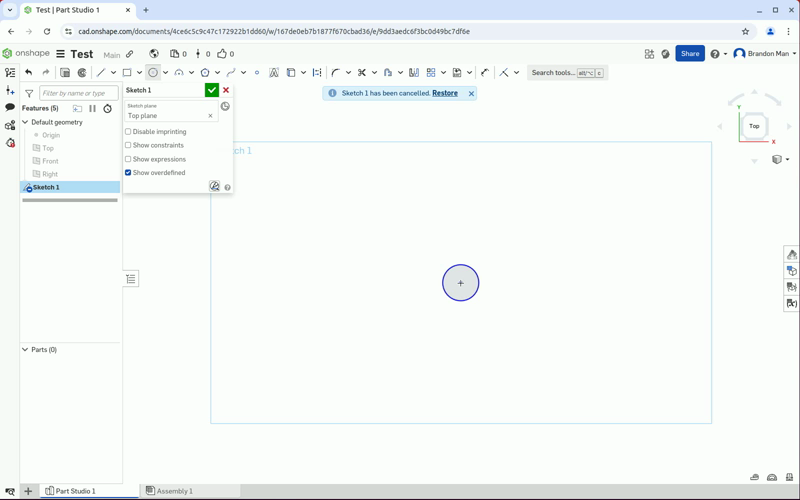
click(460, 282)
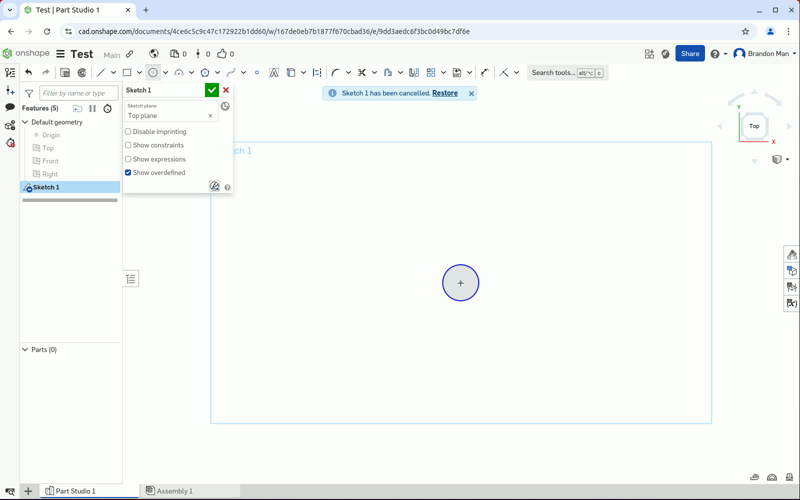
key_up(shift)
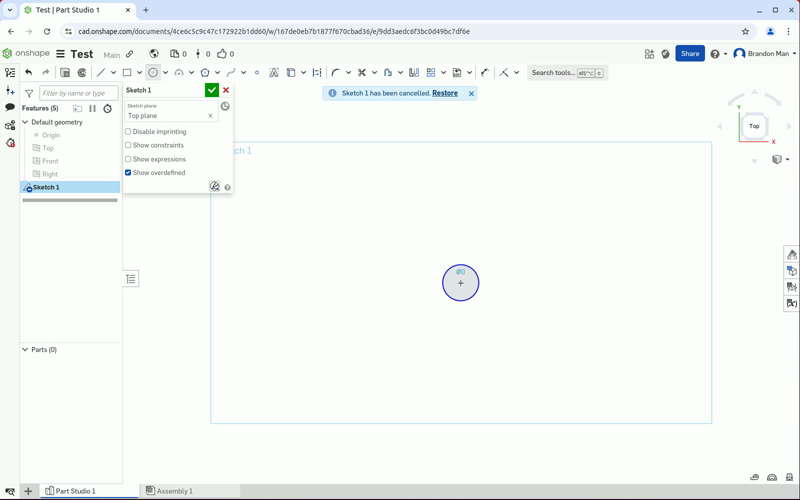
mouse_move(475, 282)
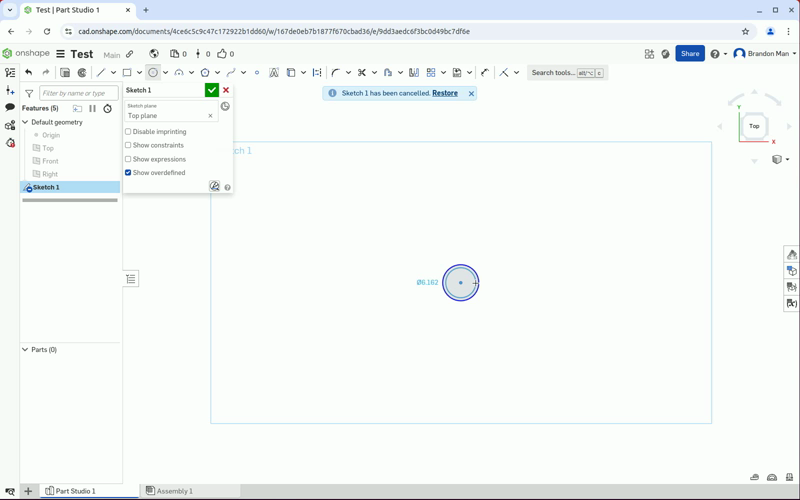
scroll(6)
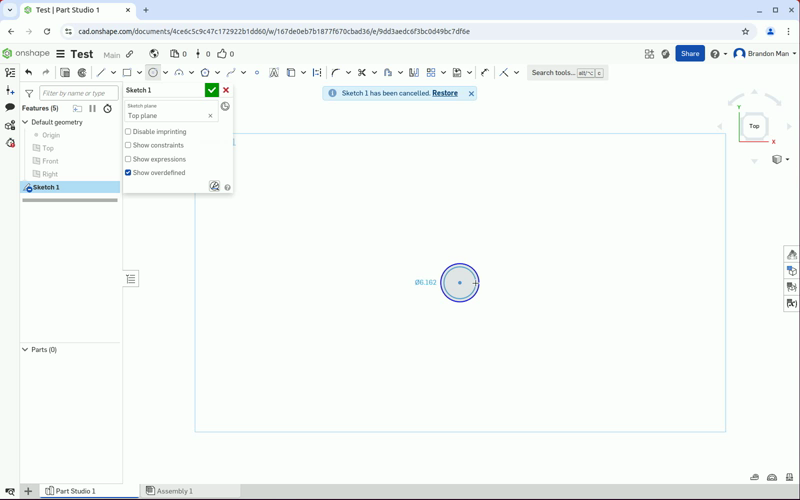
scroll(6)
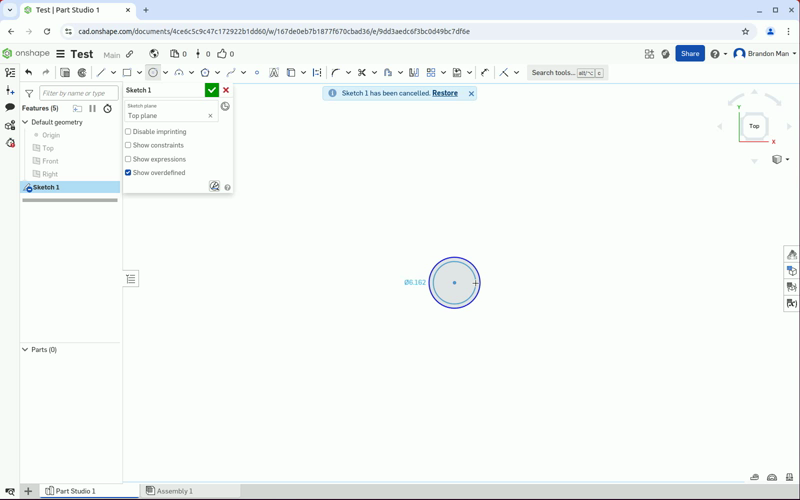
scroll(6)
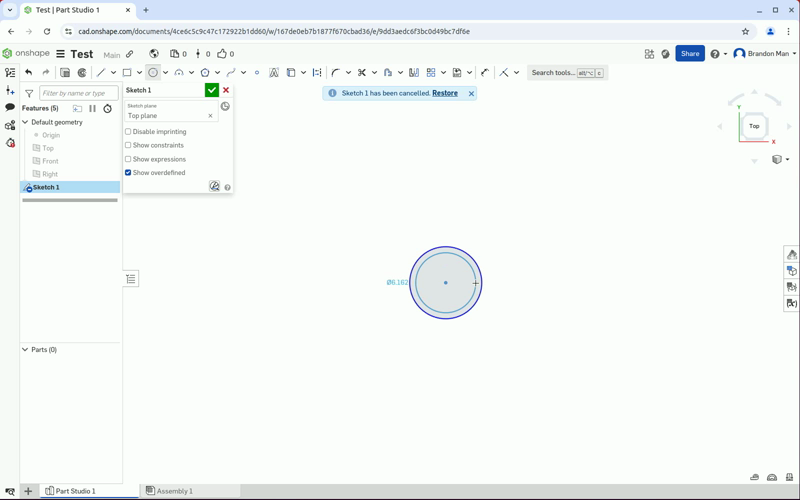
scroll(6)
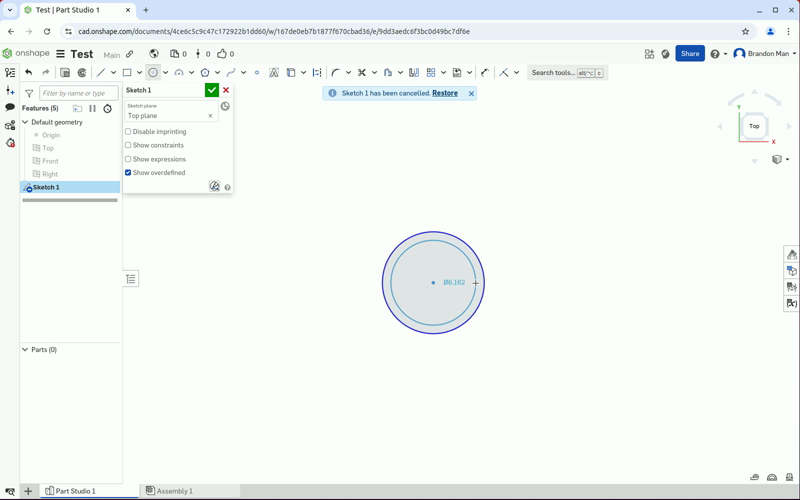
scroll(6)
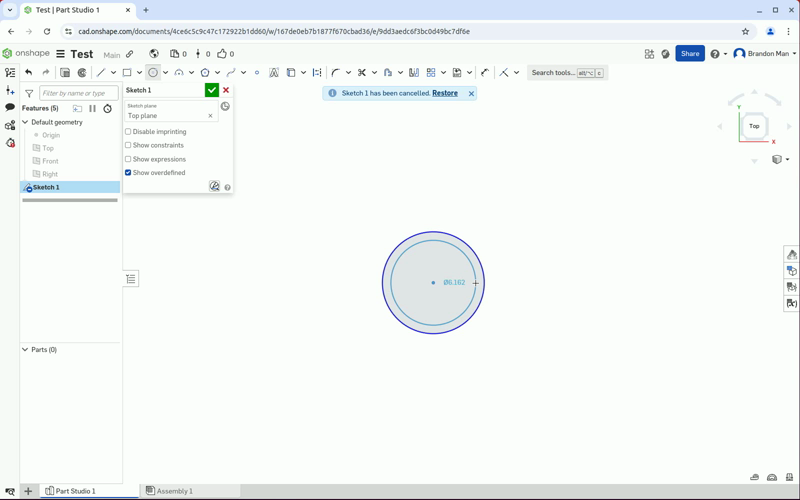
scroll(6)
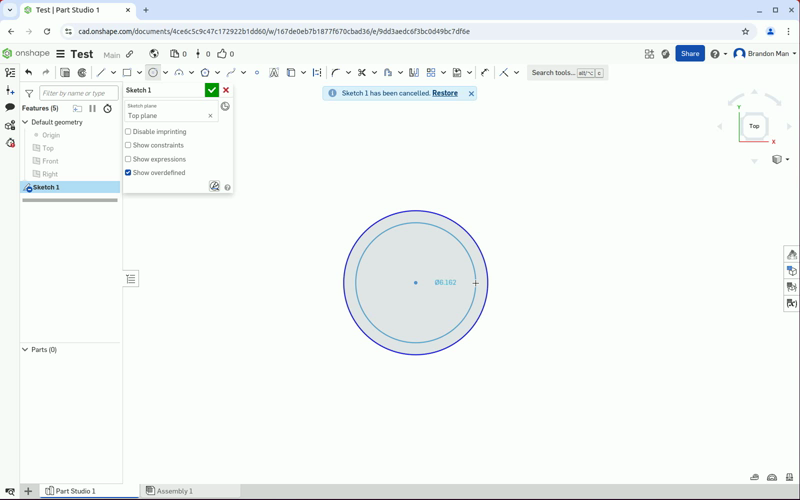
scroll(6)
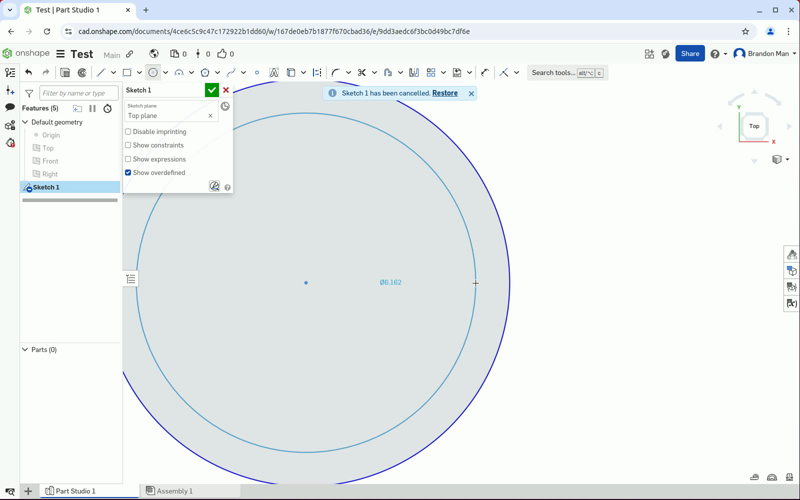
click(475, 282)
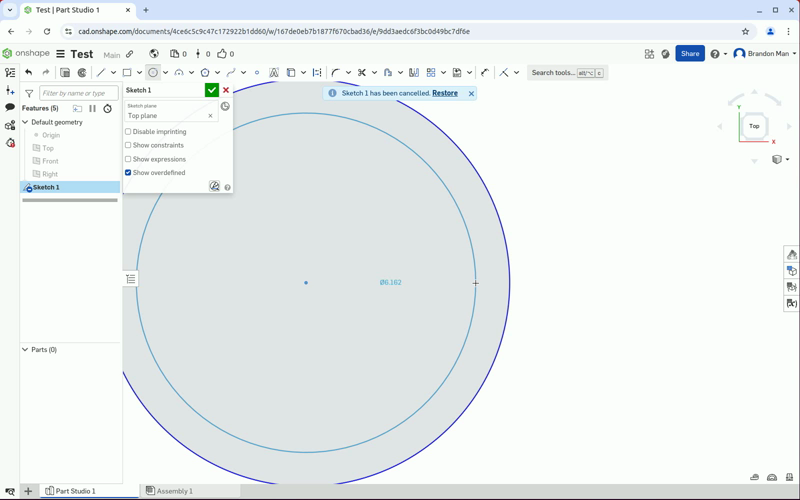
scroll(-6)
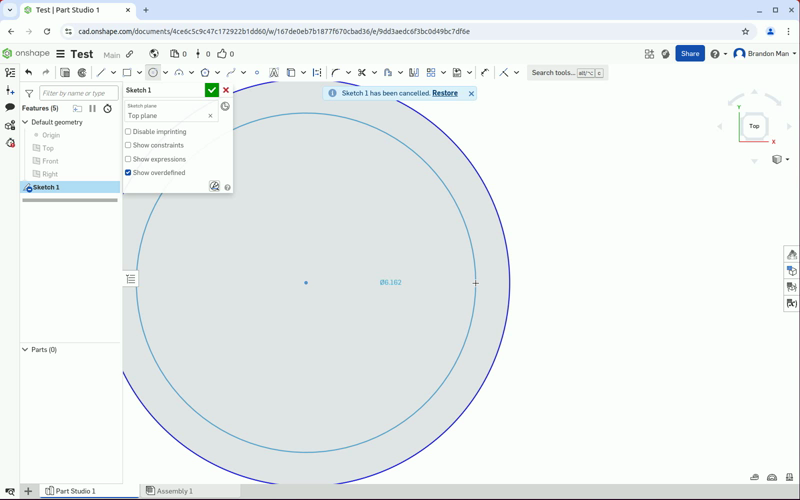
scroll(-6)
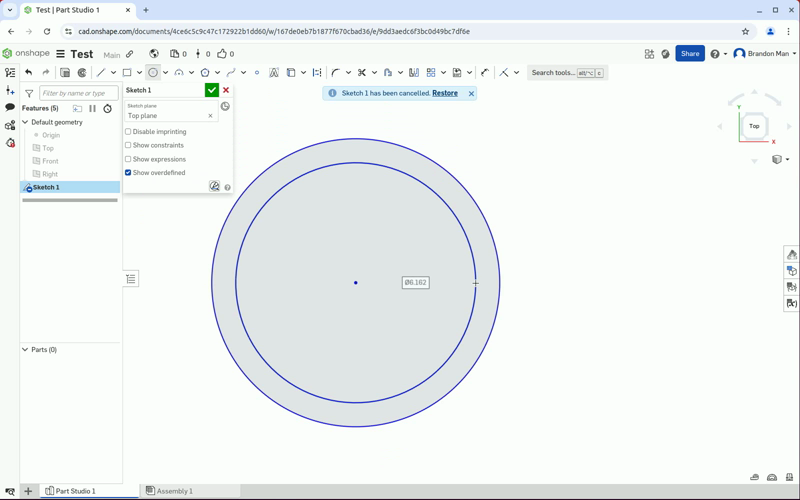
scroll(-6)
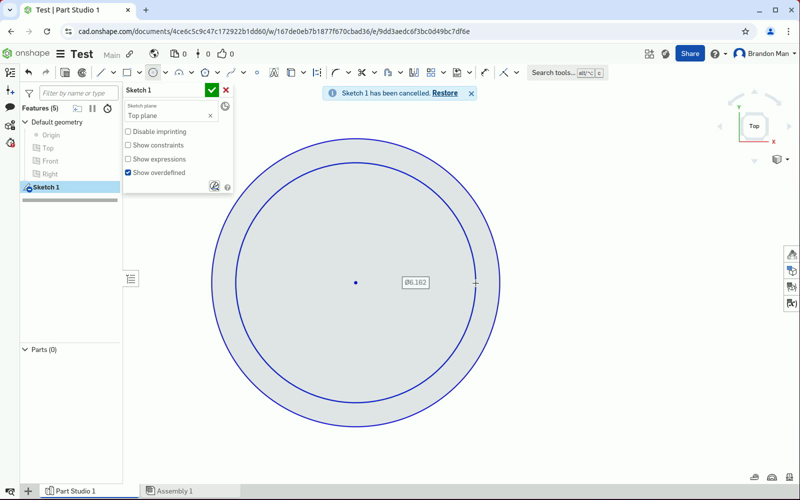
scroll(-6)
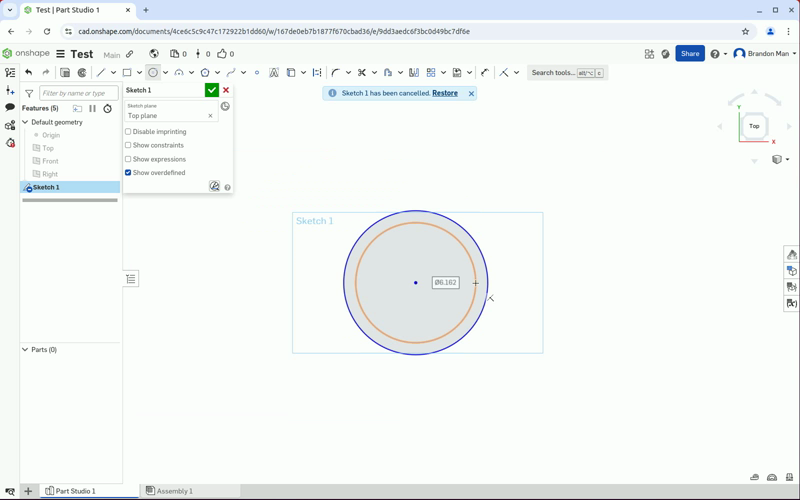
scroll(-6)
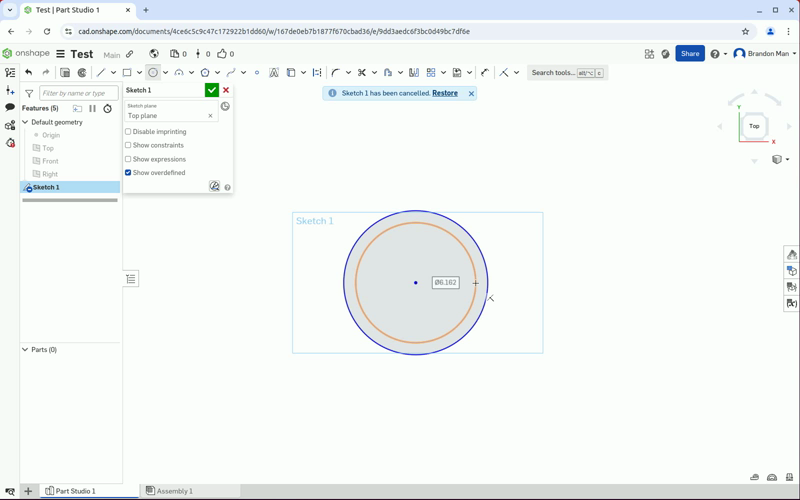
scroll(-6)
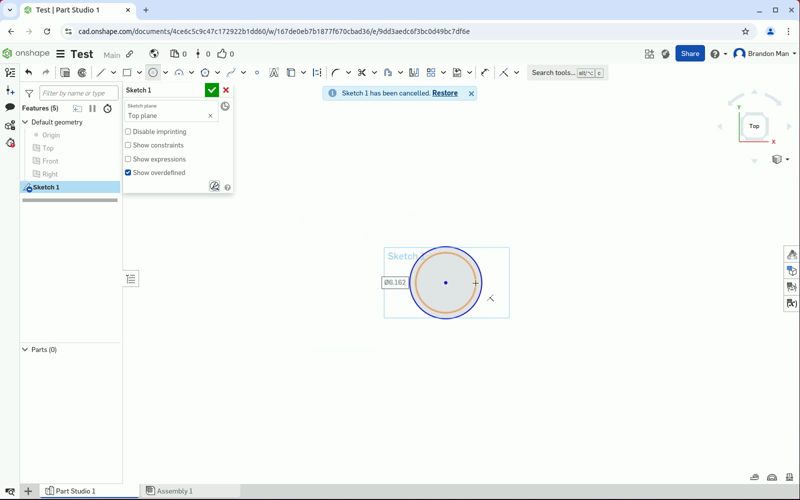
scroll(-6)
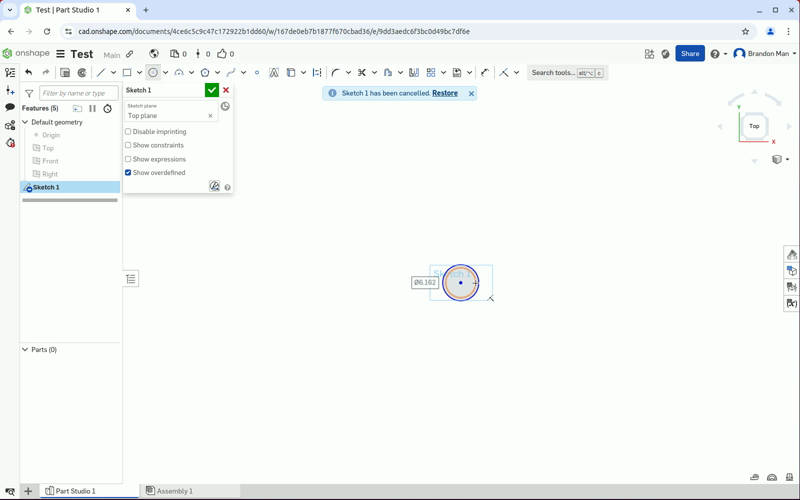
key(esc)
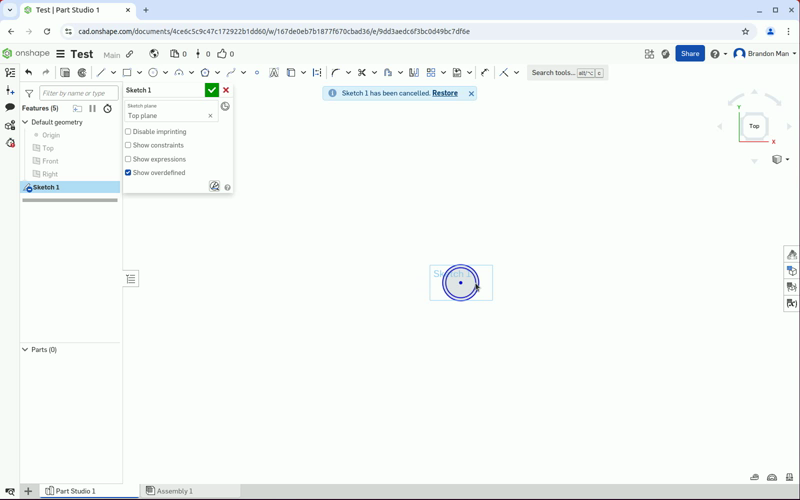
mouse_move(474, 290)
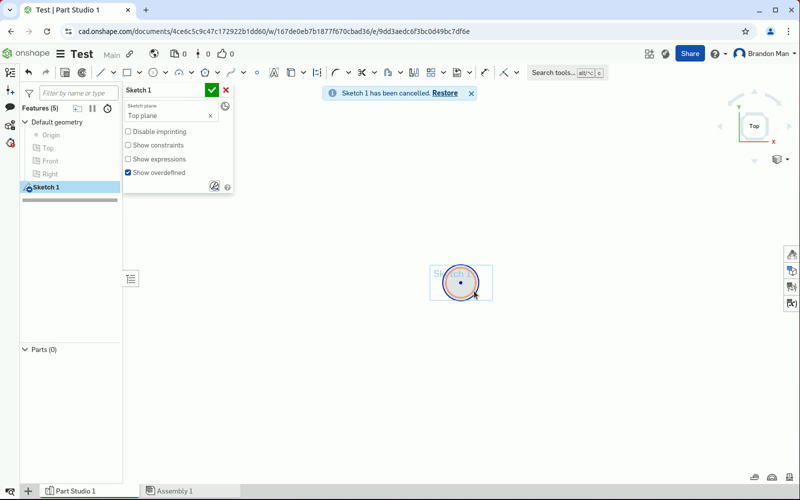
scroll(6)
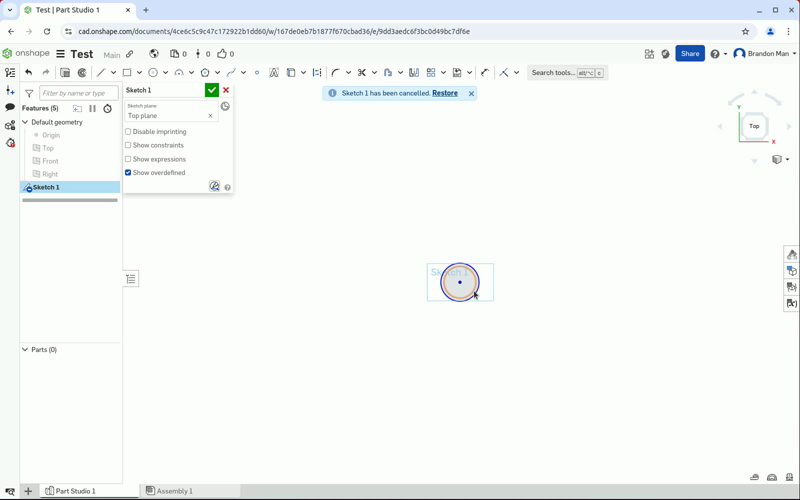
scroll(6)
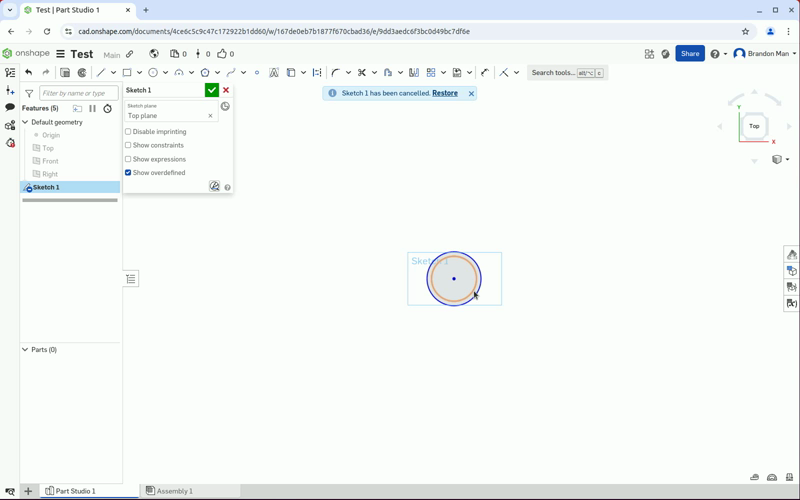
scroll(6)
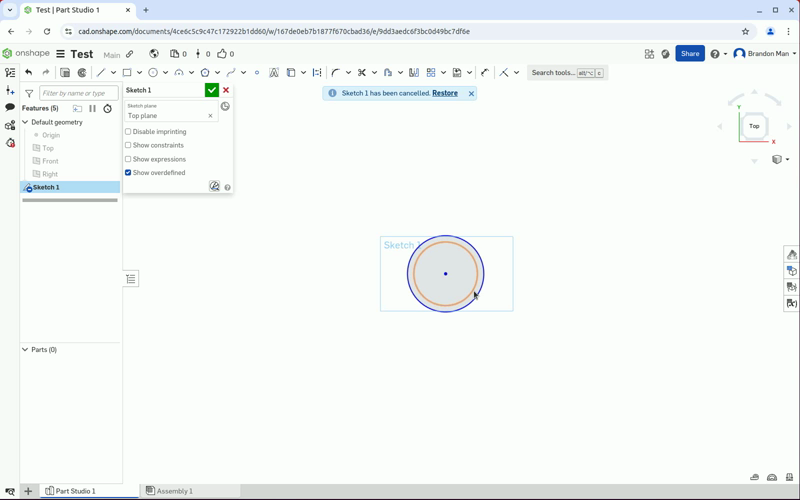
scroll(6)
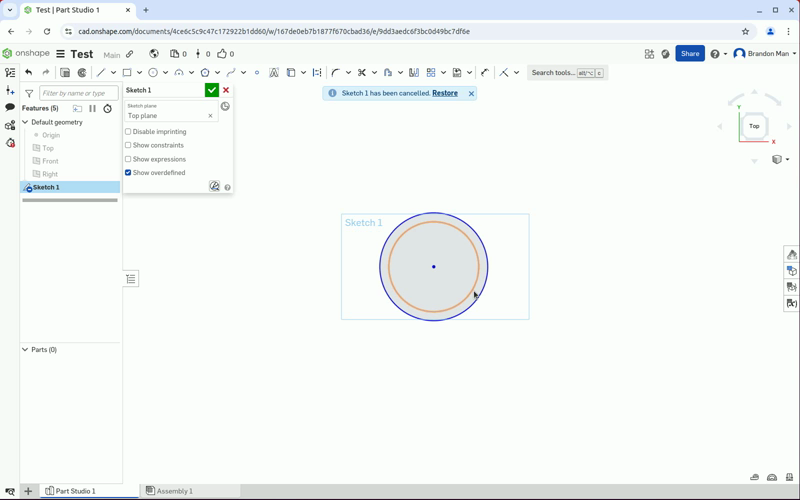
scroll(6)
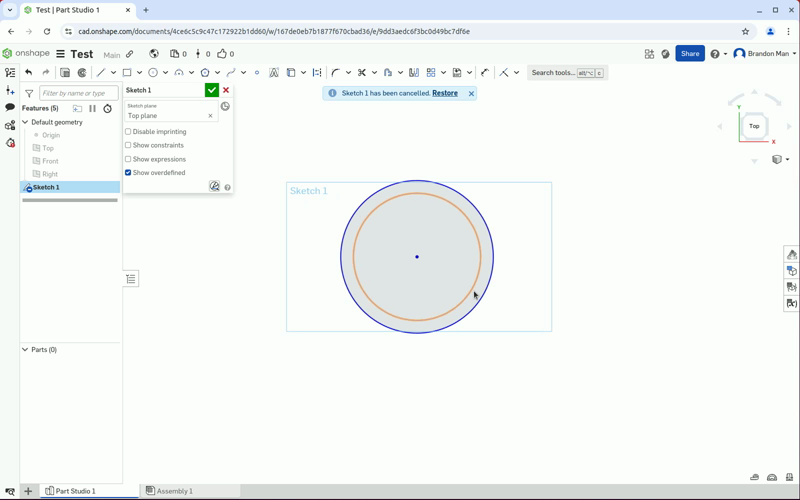
scroll(6)
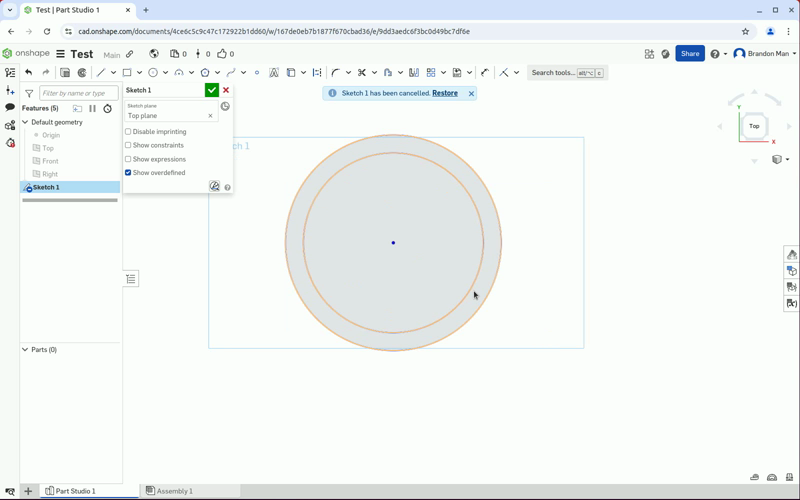
scroll(6)
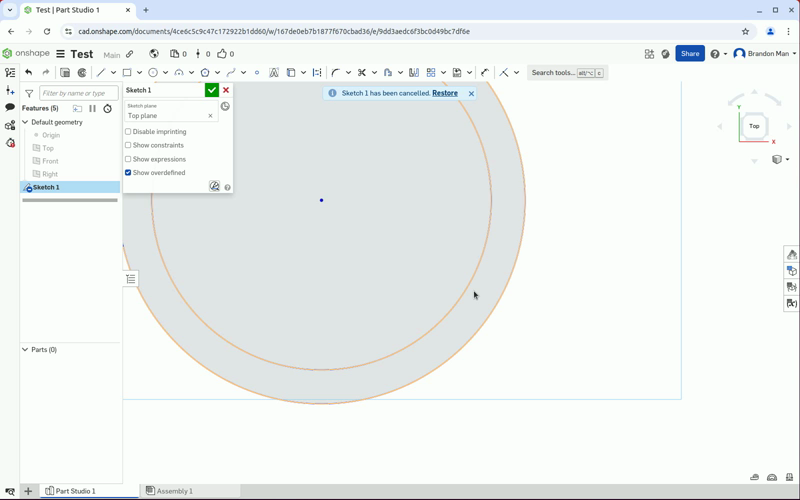
click(474, 290)
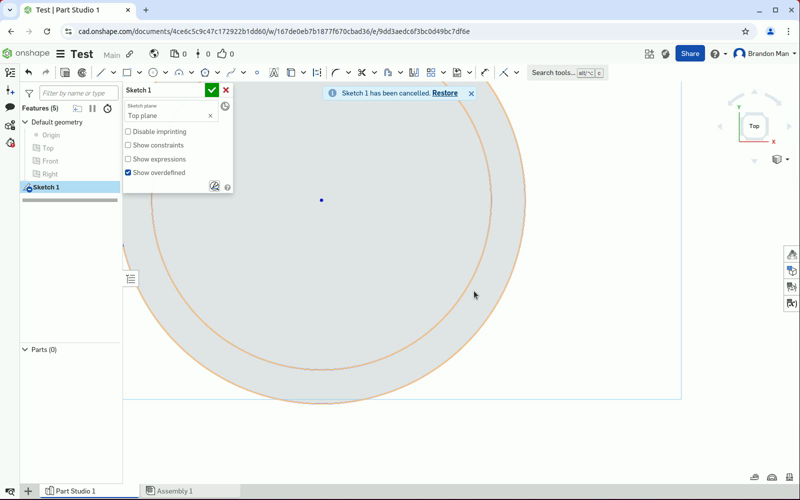
scroll(-6)
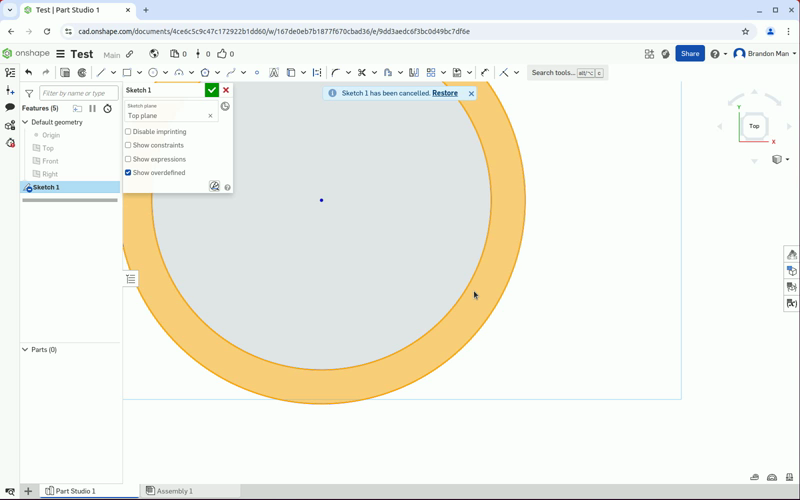
scroll(-6)
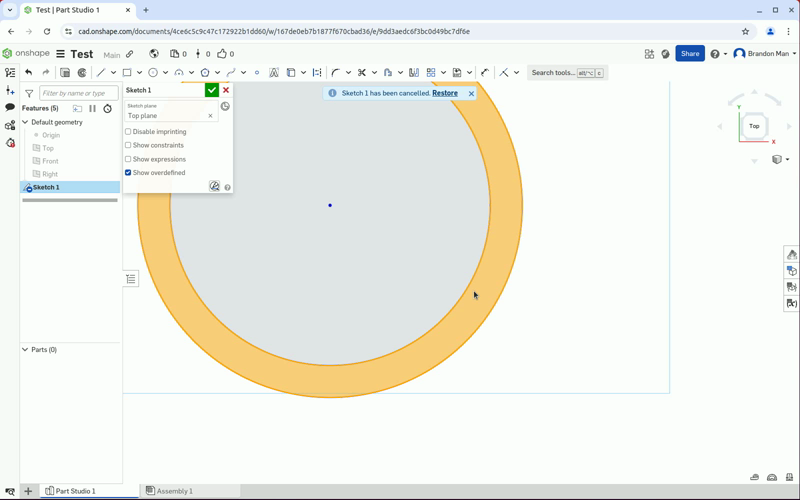
scroll(-6)
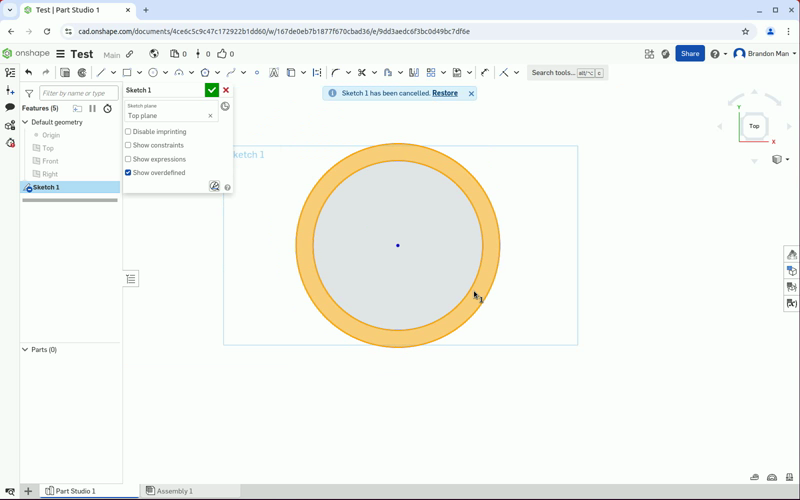
scroll(-6)
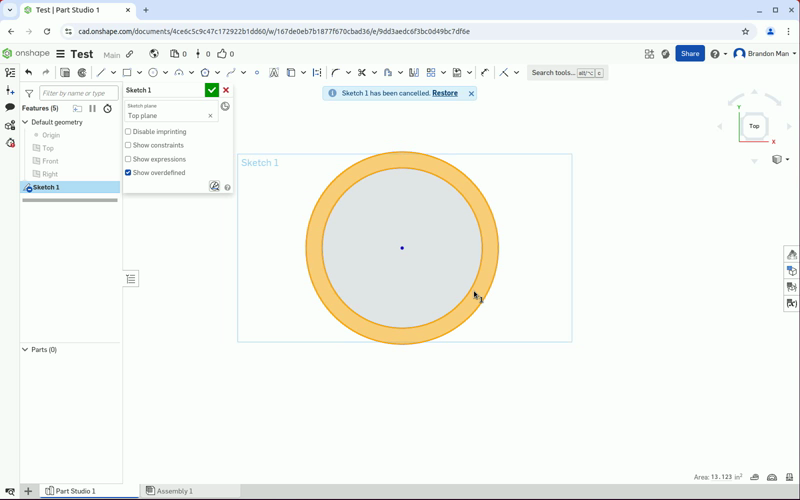
scroll(-6)
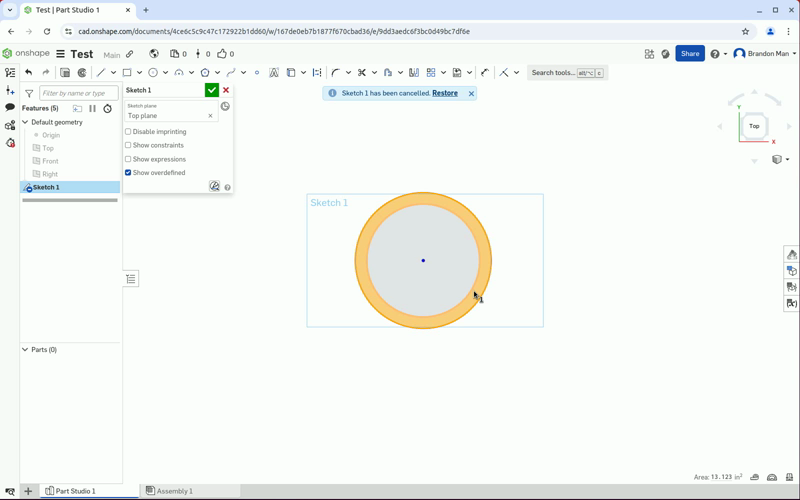
scroll(-6)
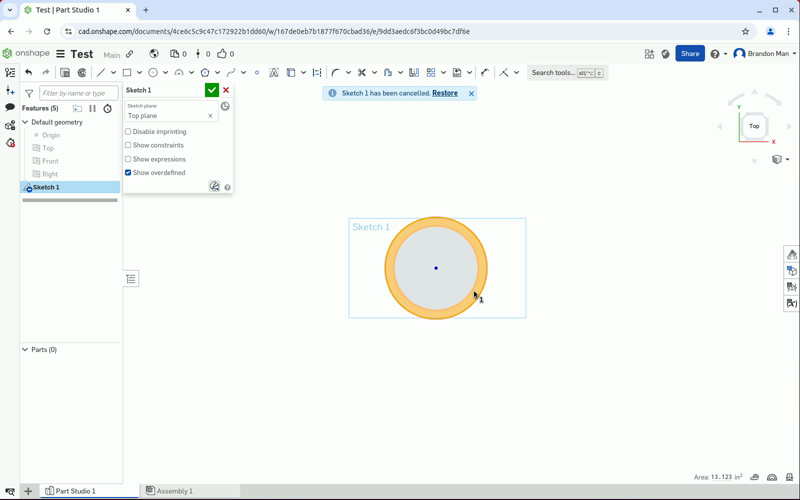
scroll(-6)
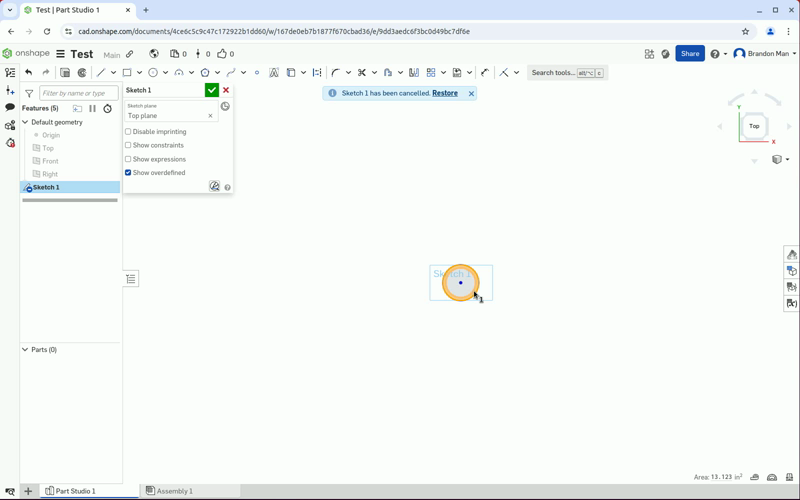
mouse_move(73, 352)
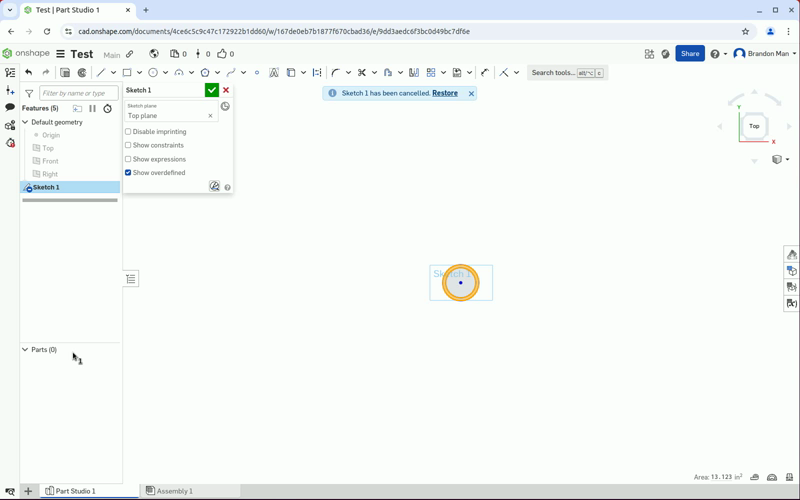
key(shift+y)
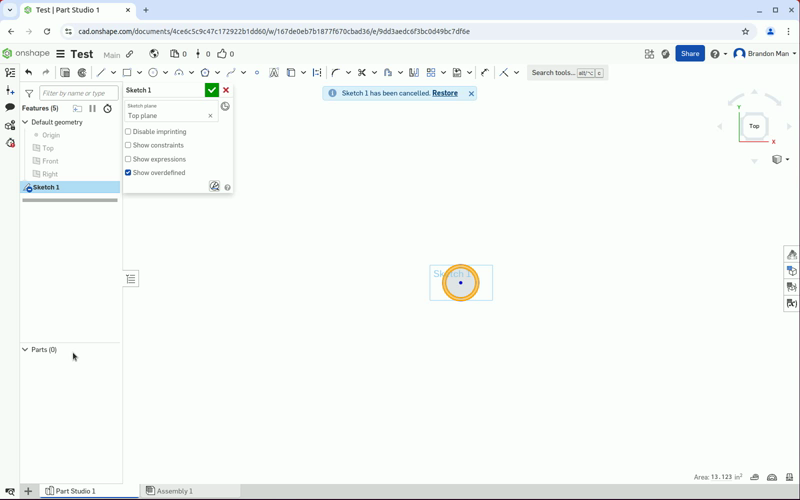
key(shift+e)
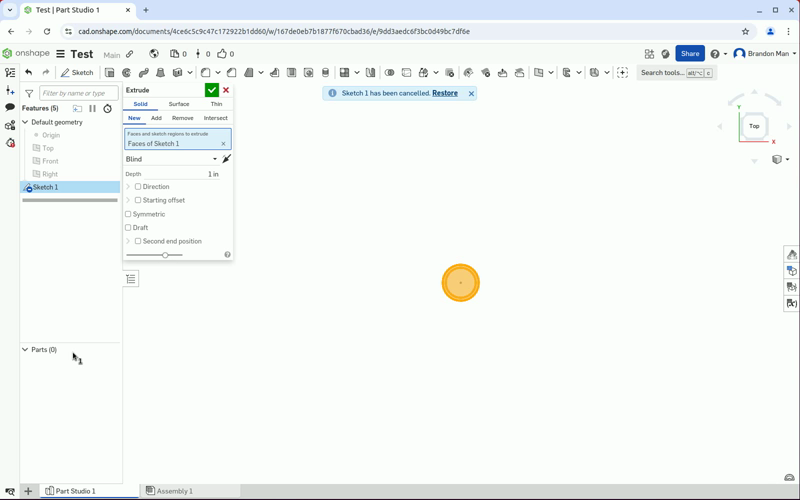
mouse_move(143, 106)
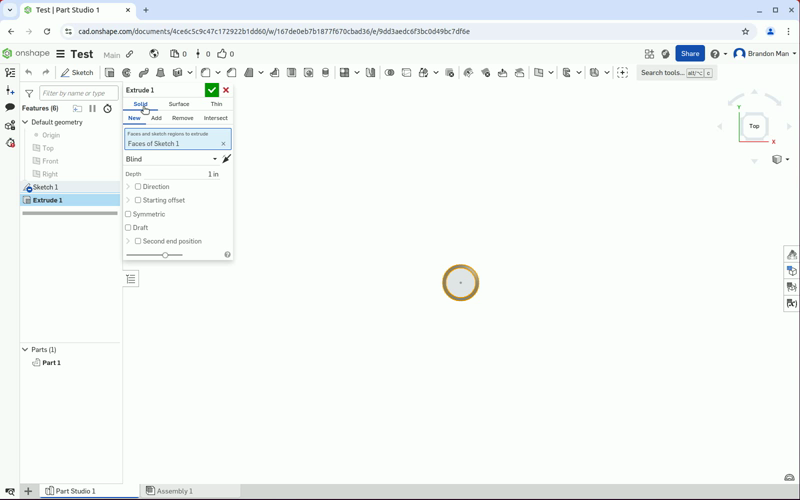
click(143, 106)
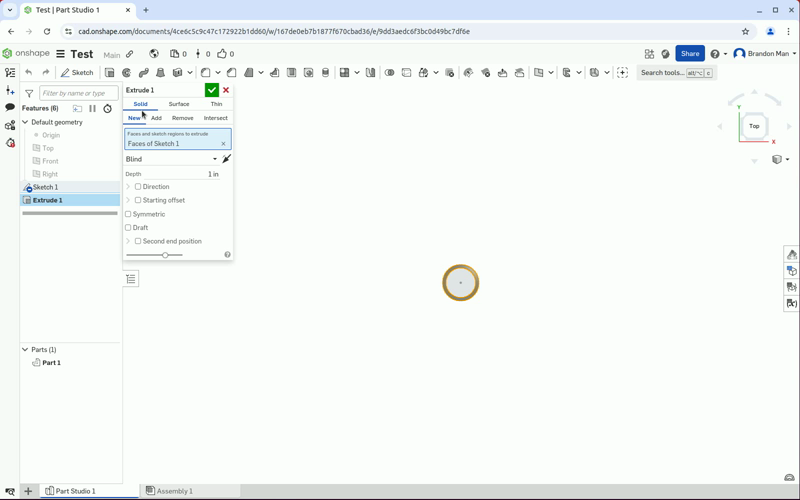
mouse_move(137, 120)
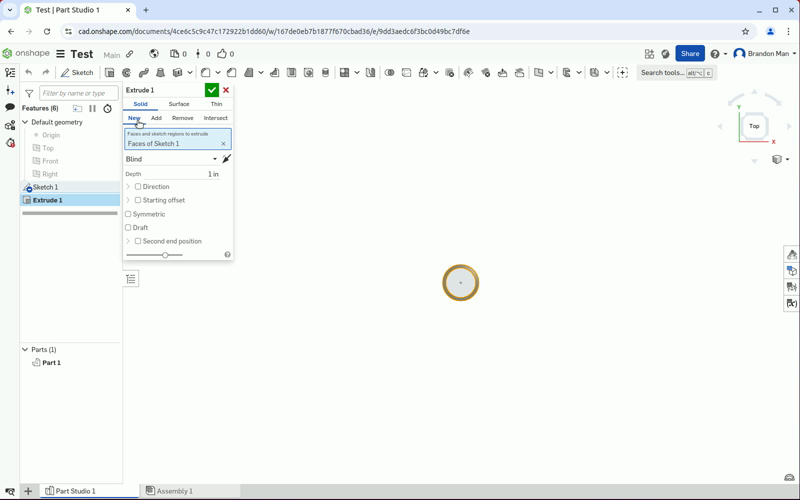
click(137, 120)
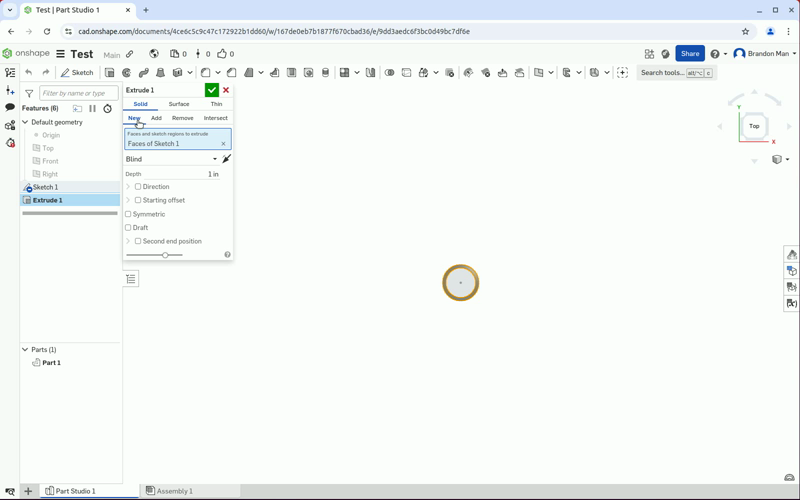
key(tab, 4)
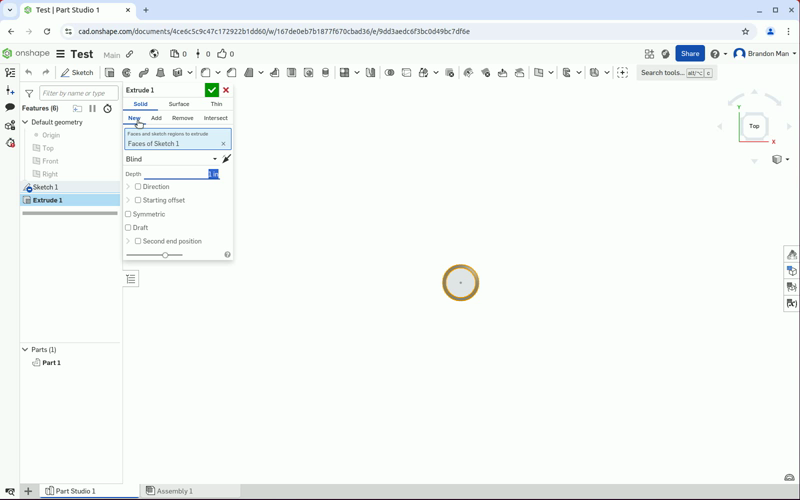
text(17.572)
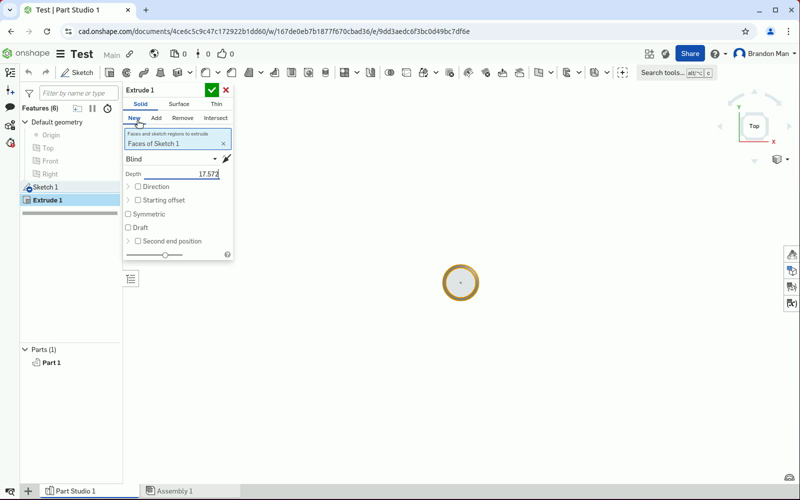
key(enter)
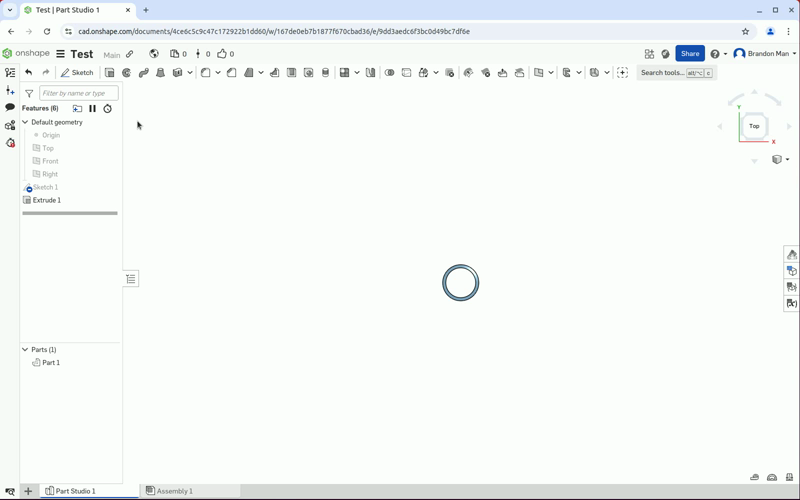
key(shift+h)
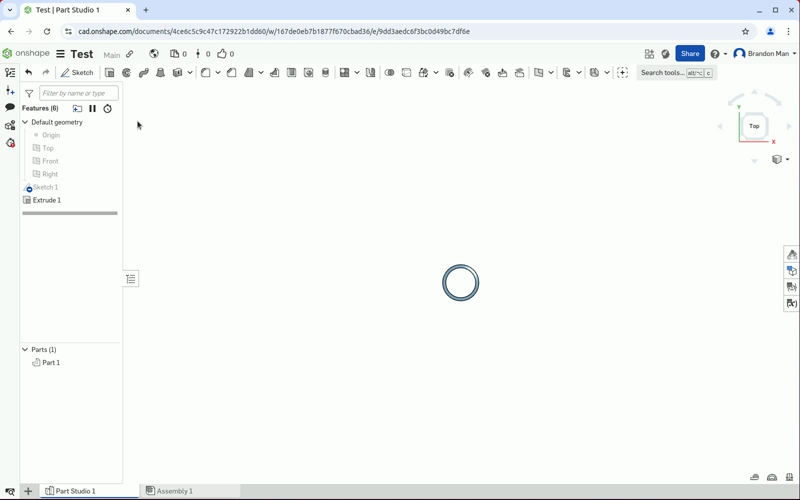
key(shift+h)
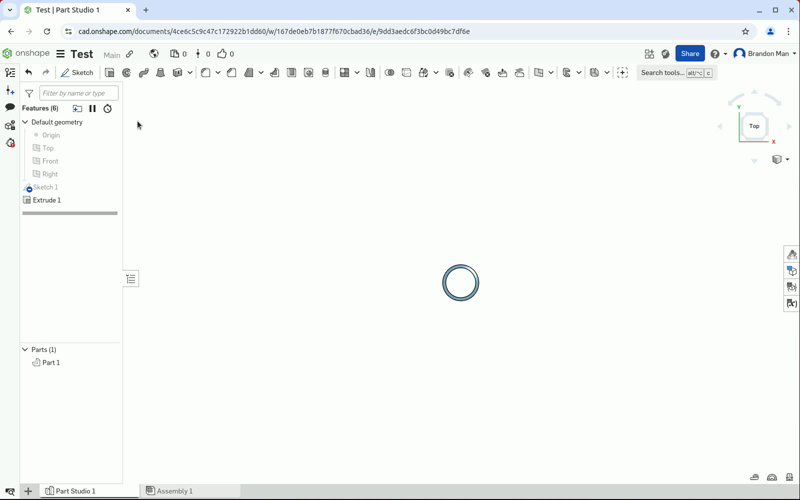
mouse_move(73, 189)
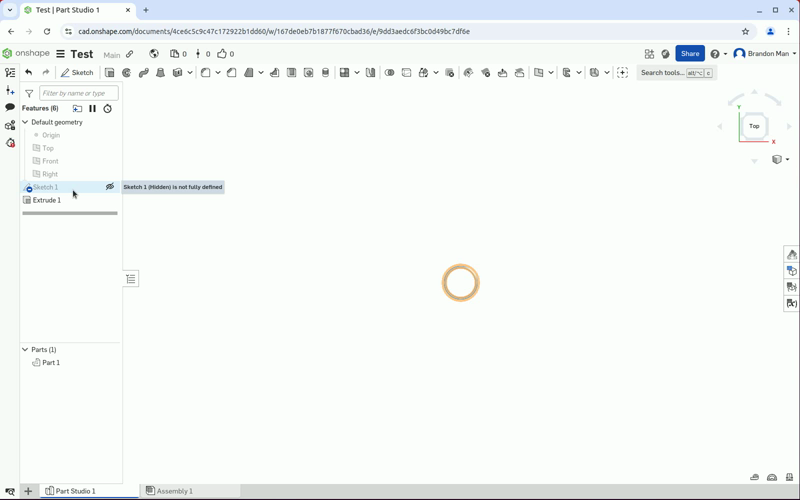
click(73, 189)
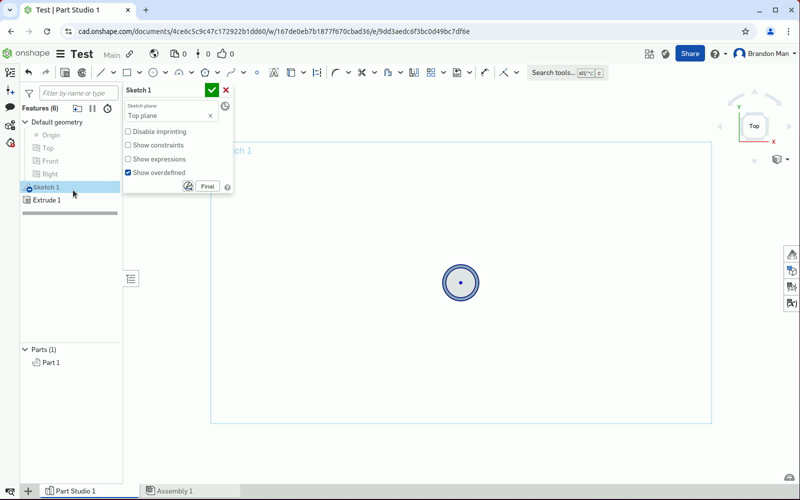
mouse_move(229, 92)
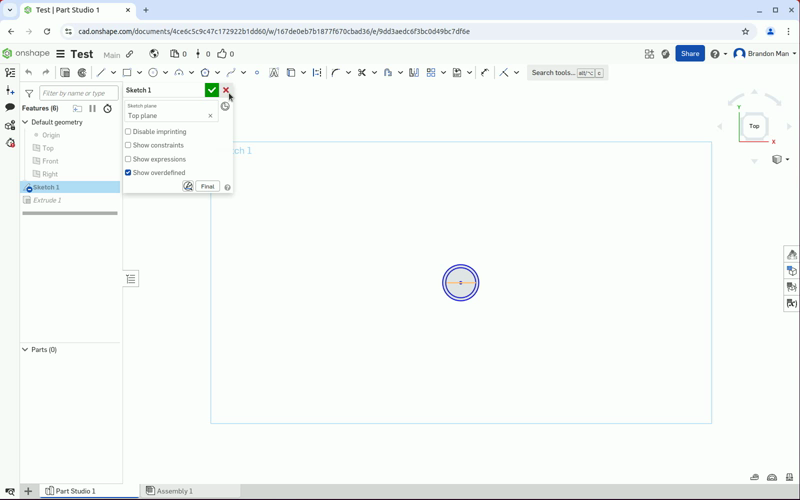
click(229, 92)
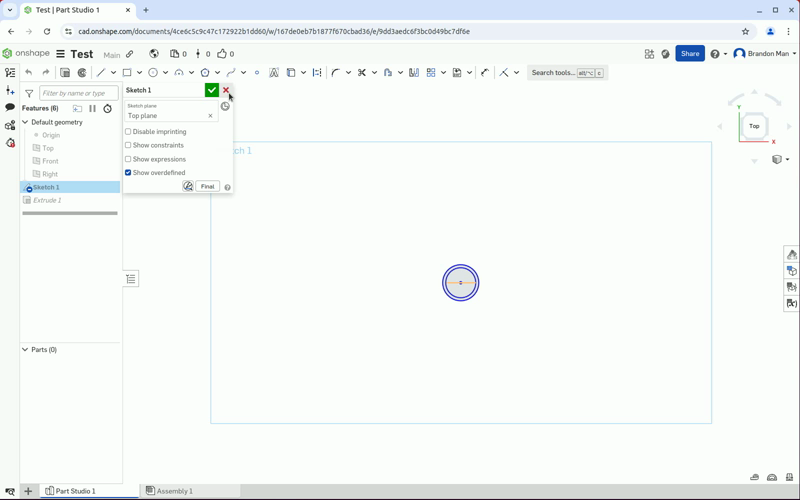
key(shift+s)
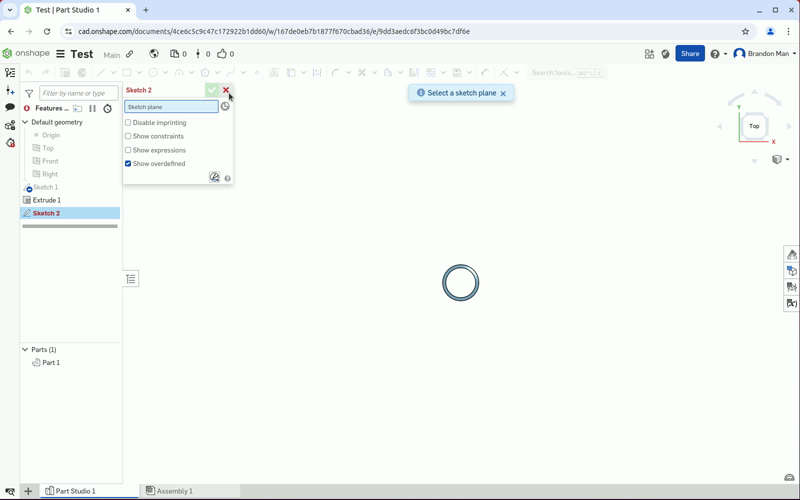
mouse_move(73, 150)
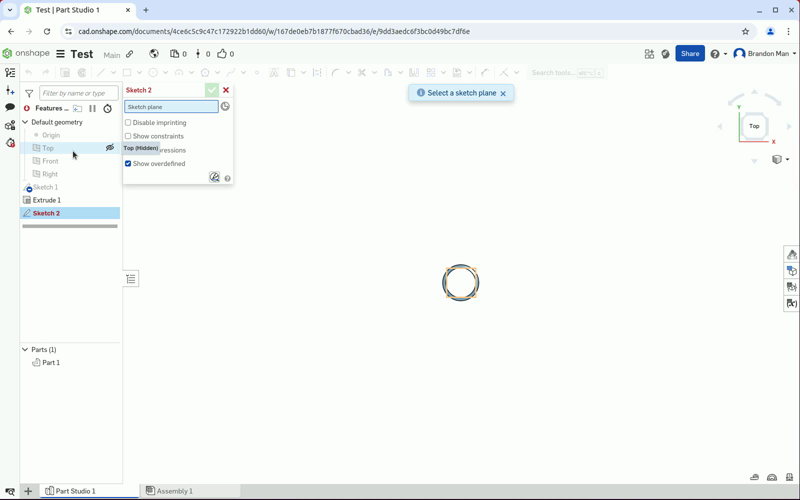
click(73, 150)
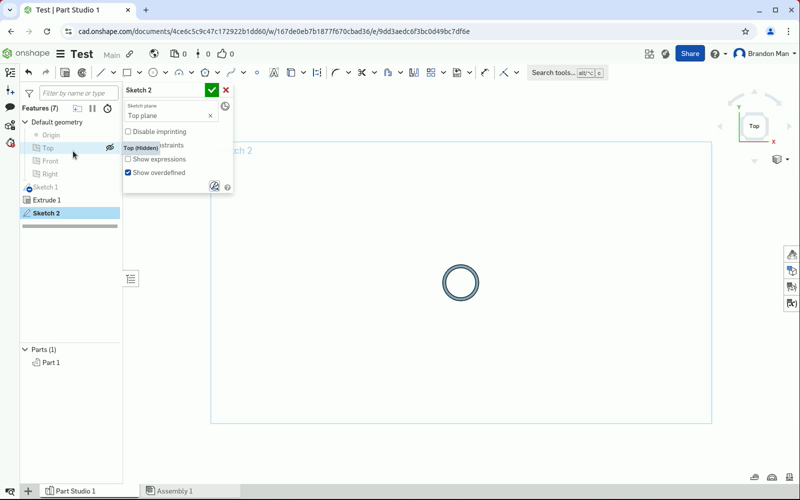
mouse_move(73, 352)
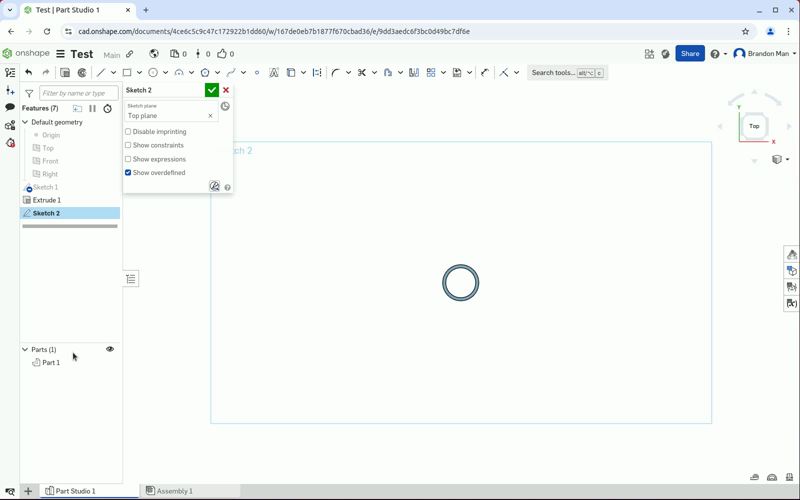
key(y)
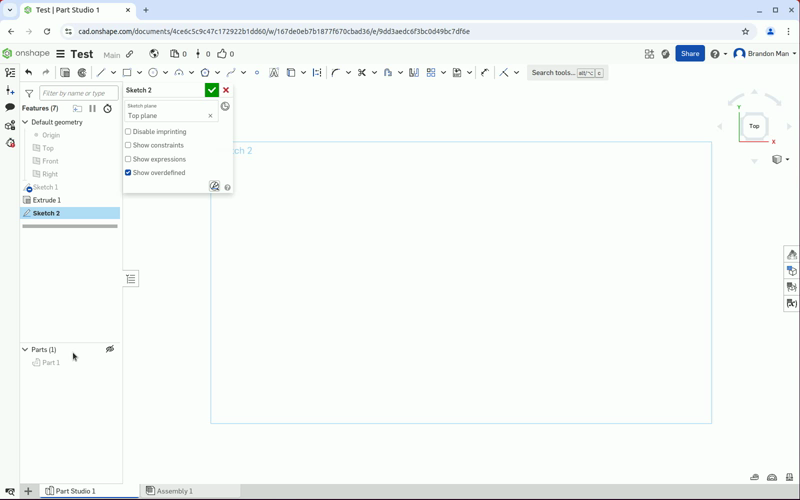
key(c)
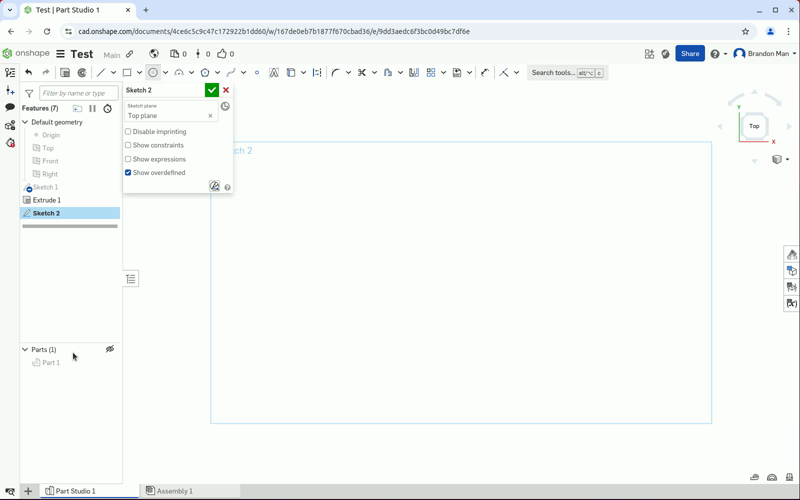
key_down(shift)
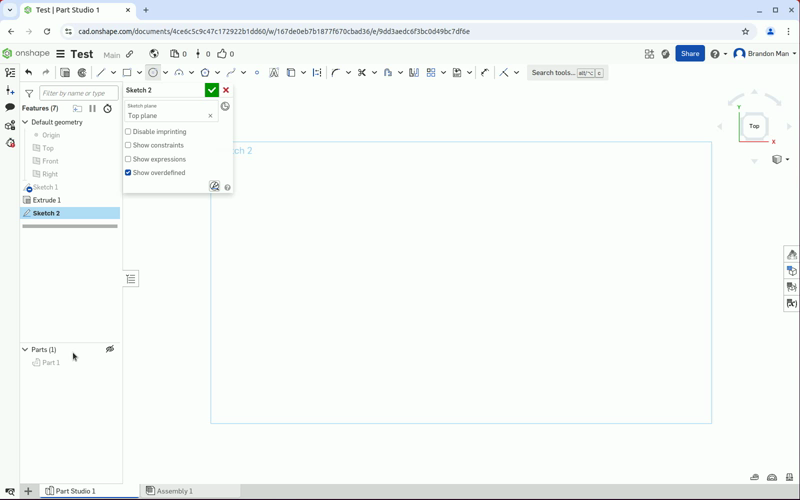
mouse_move(461, 282)
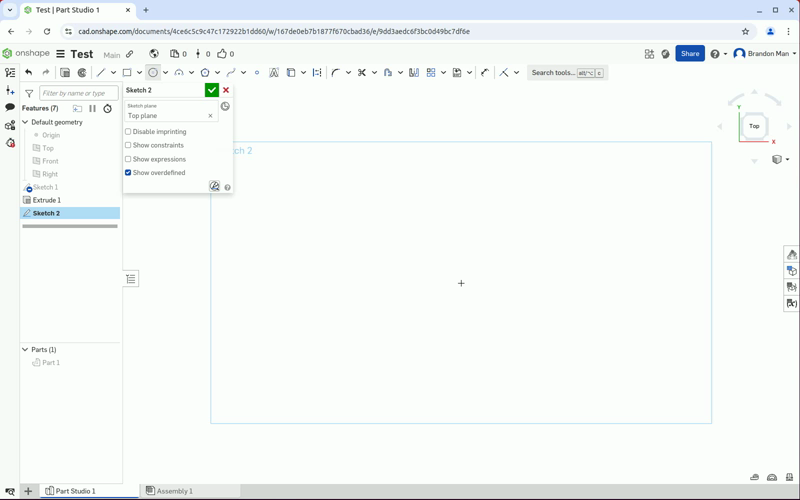
click(461, 282)
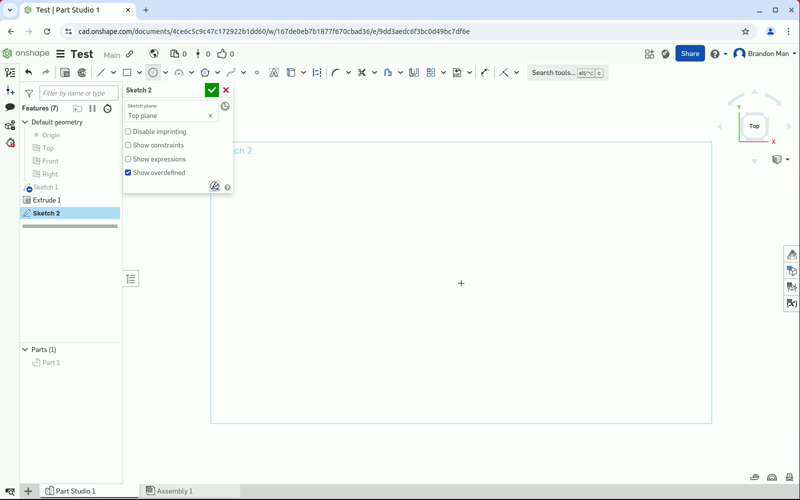
key_up(shift)
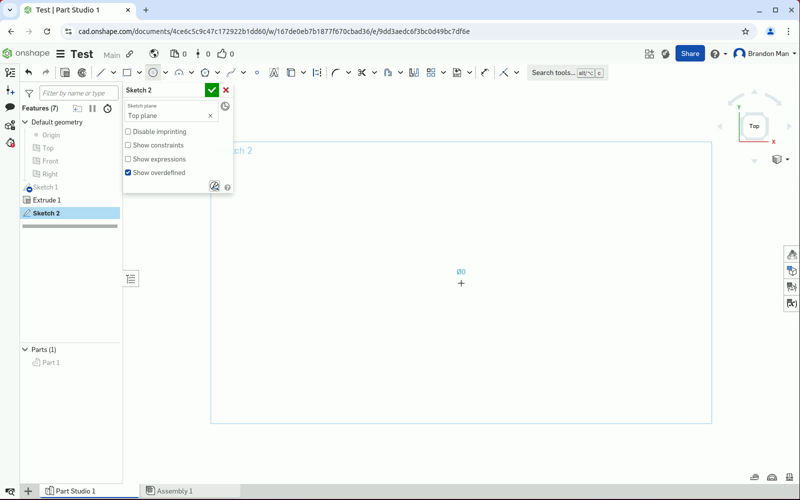
mouse_move(477, 282)
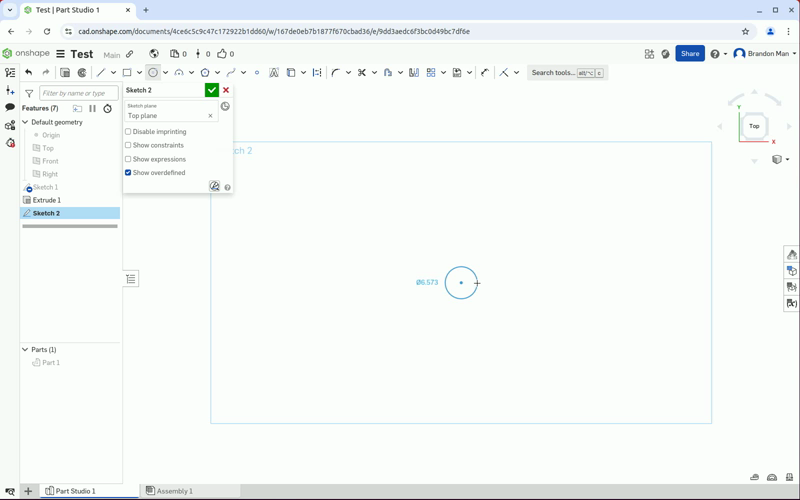
click(477, 282)
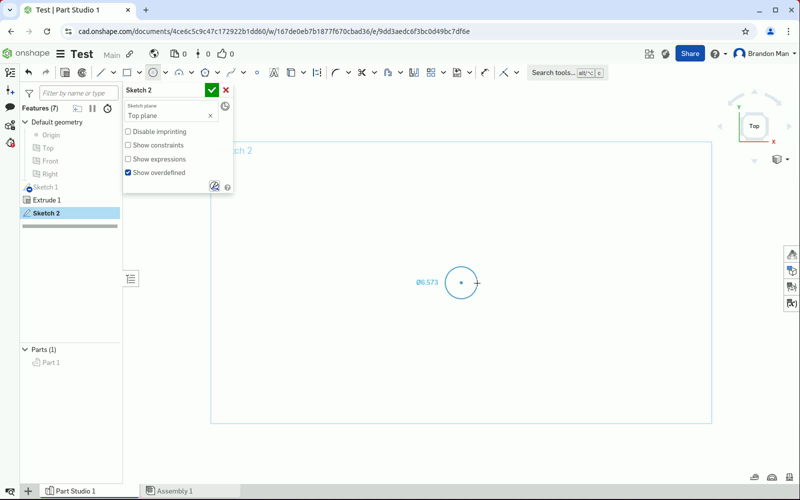
key(esc)
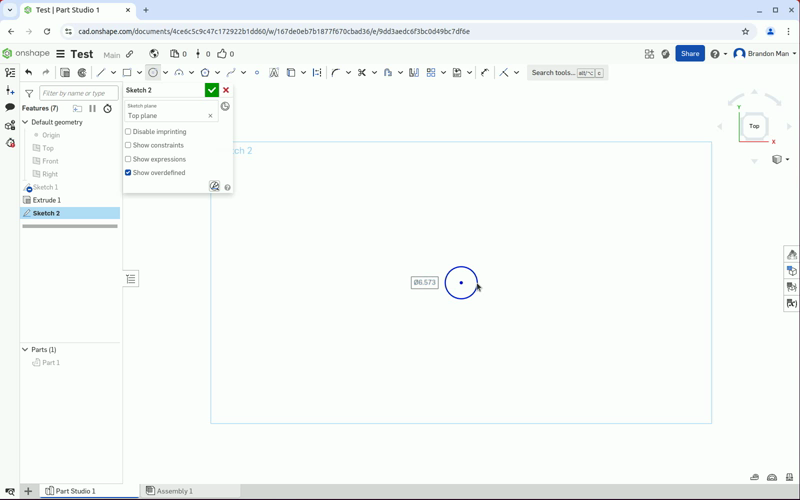
key(c)
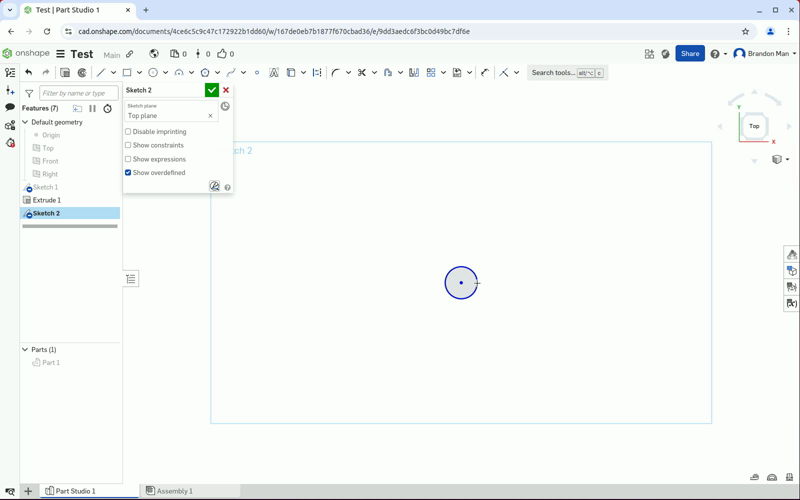
key_down(shift)
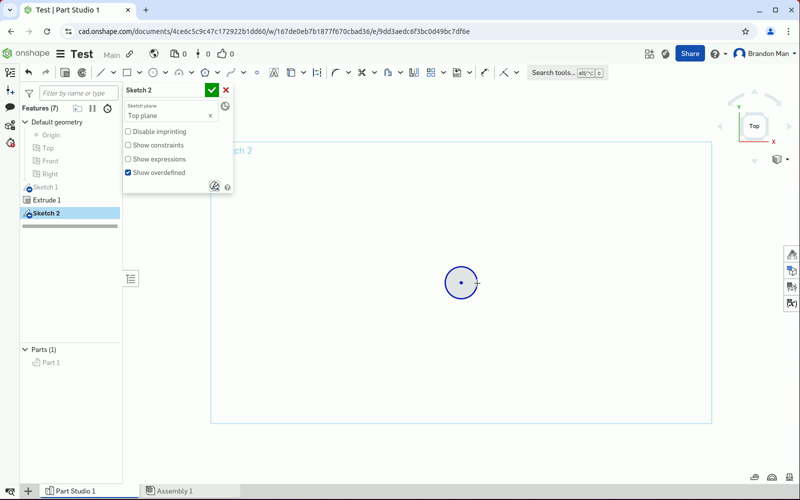
mouse_move(461, 282)
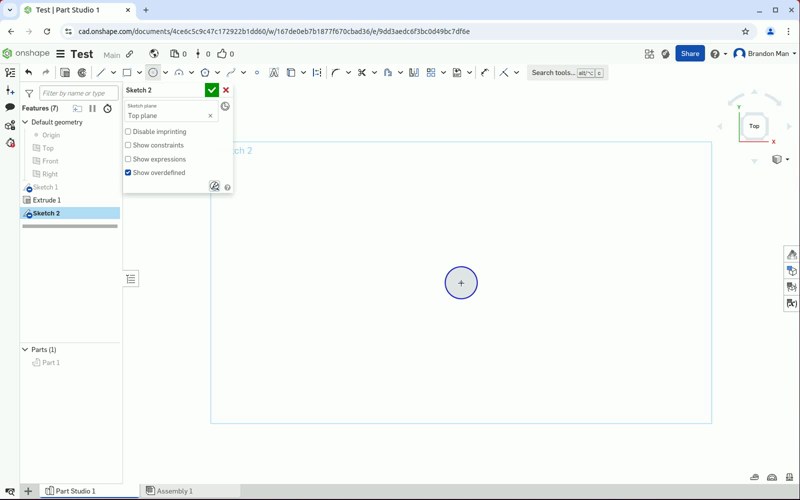
click(461, 282)
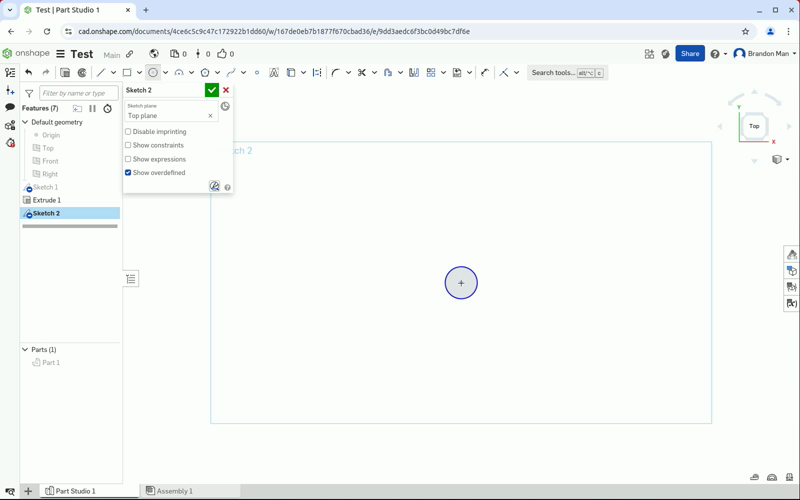
key_up(shift)
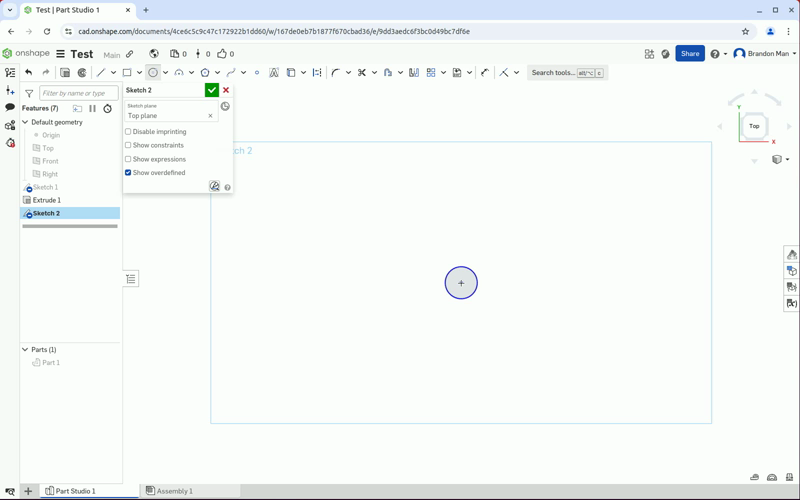
mouse_move(467, 282)
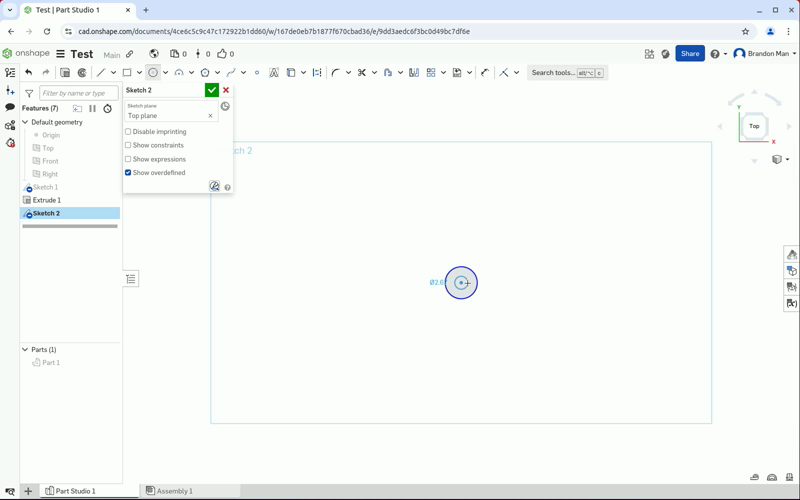
click(467, 282)
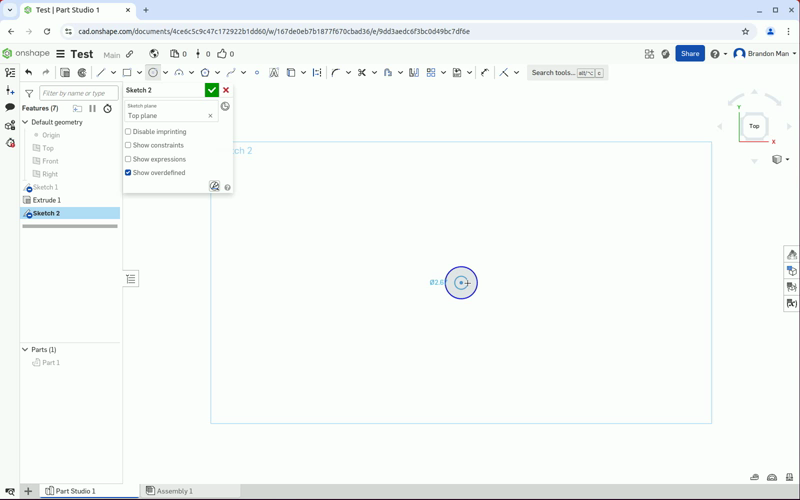
key(esc)
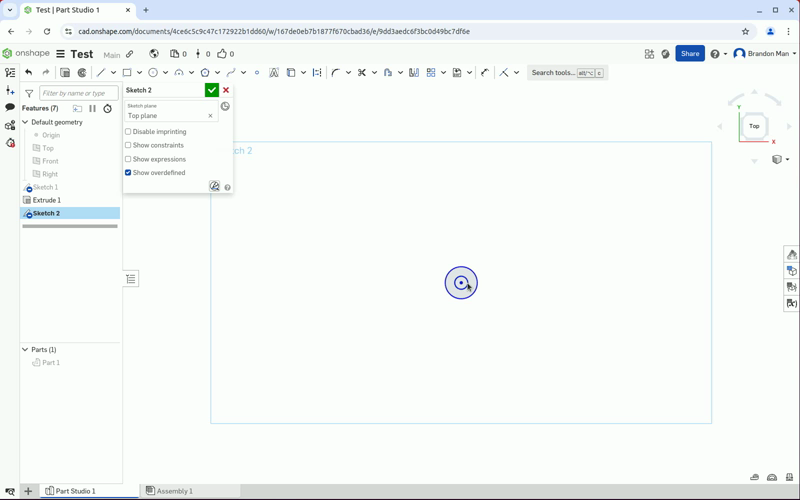
mouse_move(471, 277)
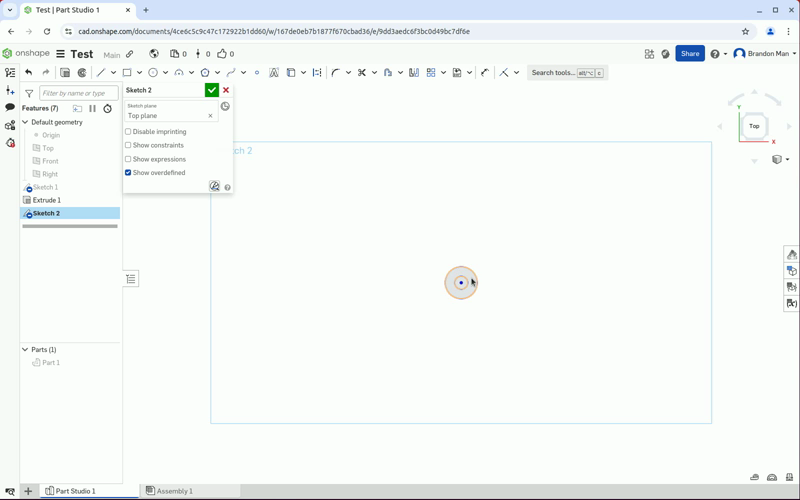
scroll(6)
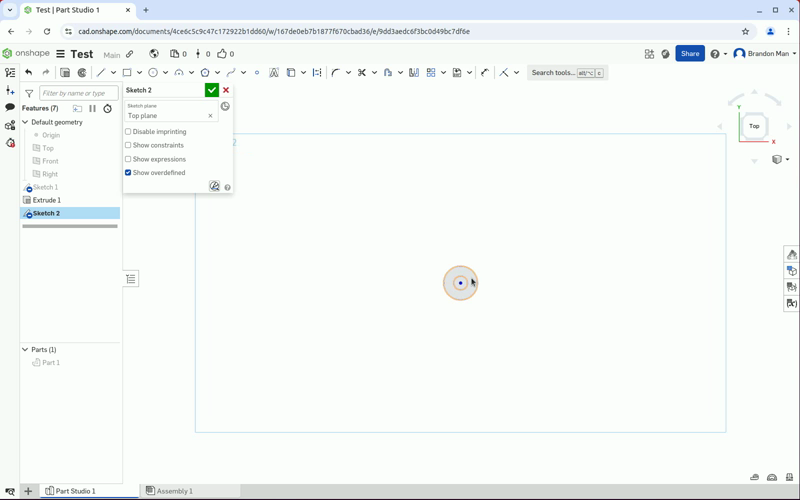
scroll(6)
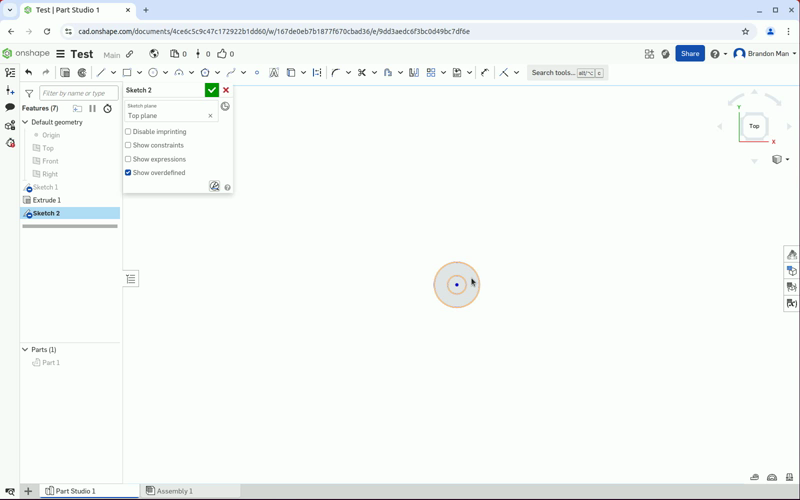
scroll(6)
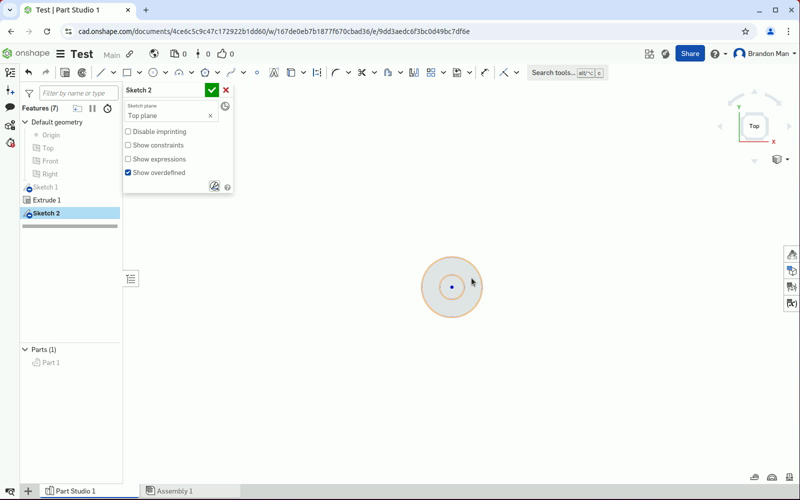
scroll(6)
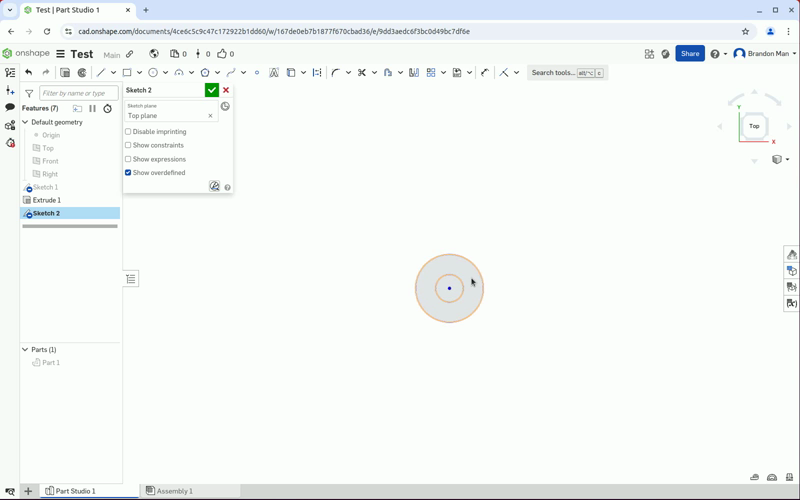
scroll(6)
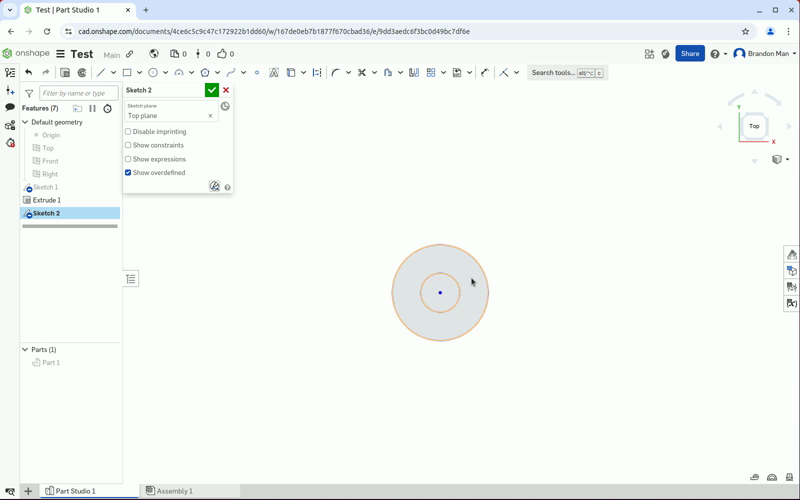
scroll(6)
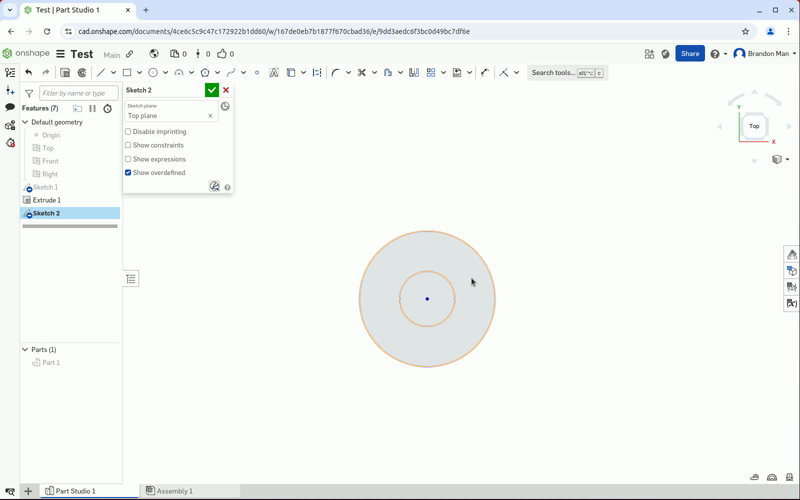
scroll(6)
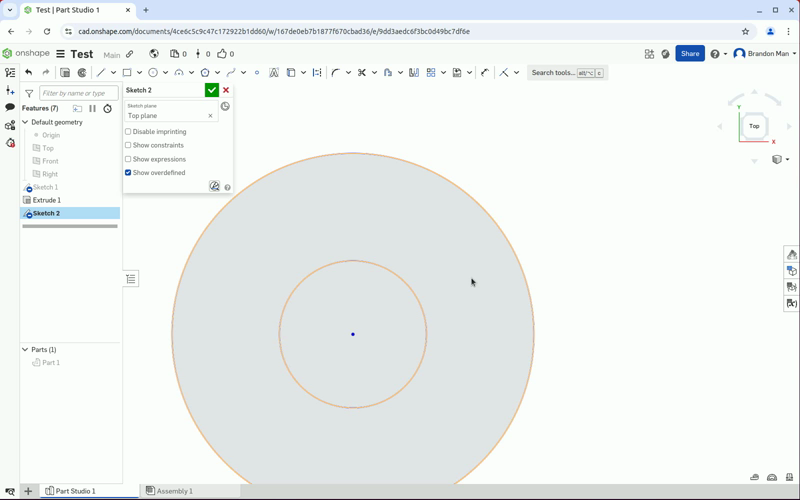
click(471, 277)
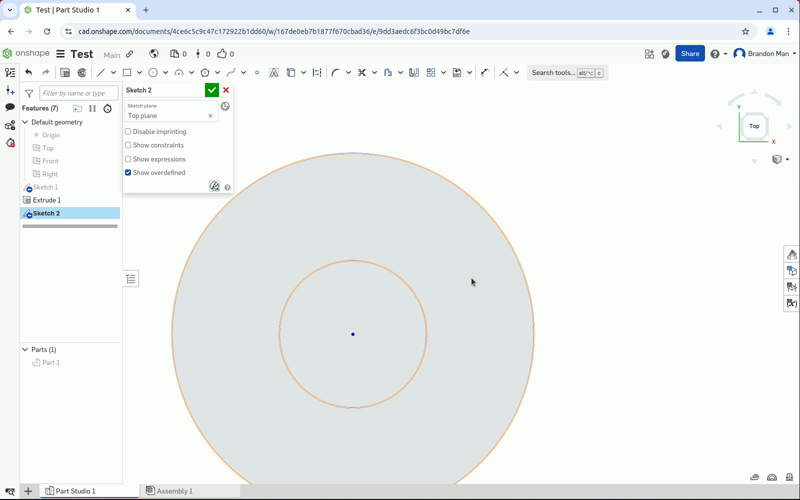
scroll(-6)
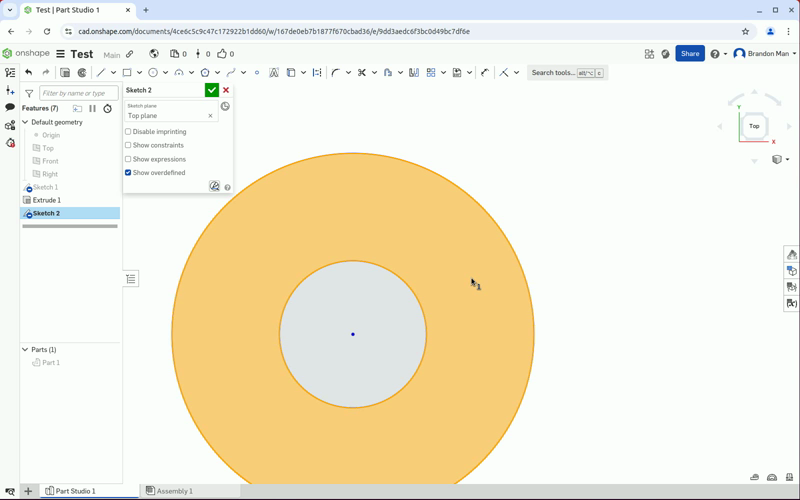
scroll(-6)
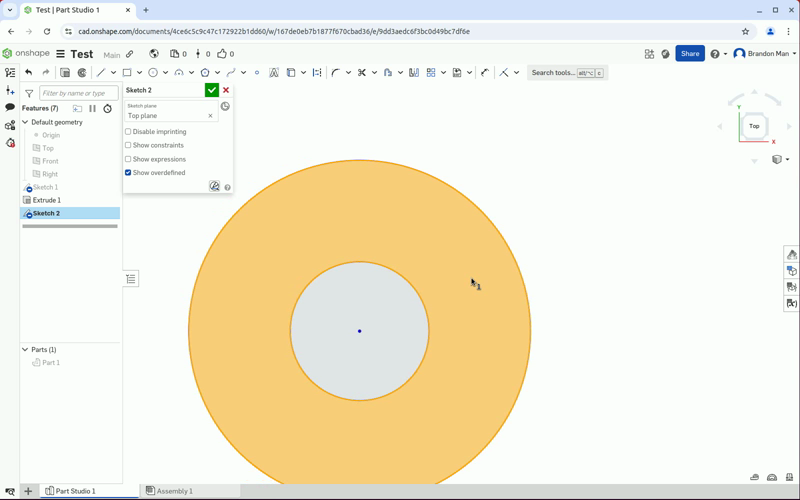
scroll(-6)
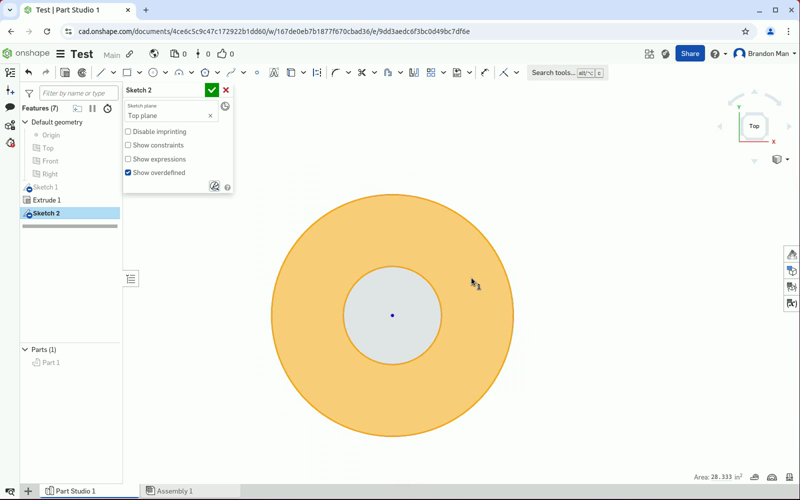
scroll(-6)
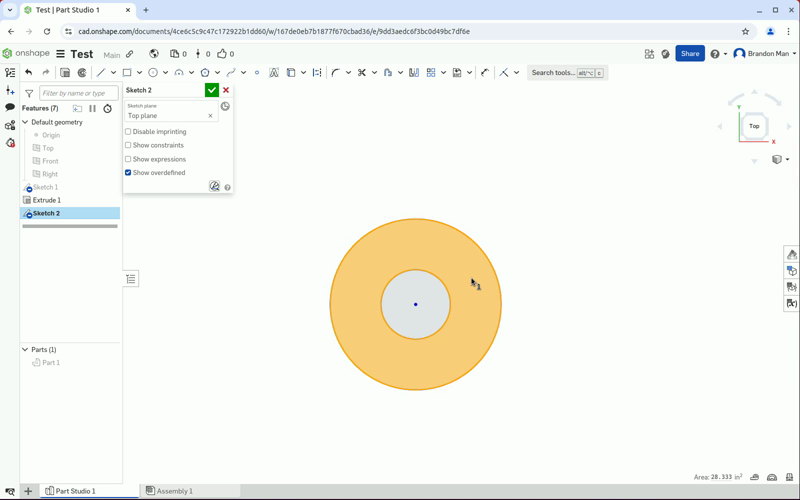
scroll(-6)
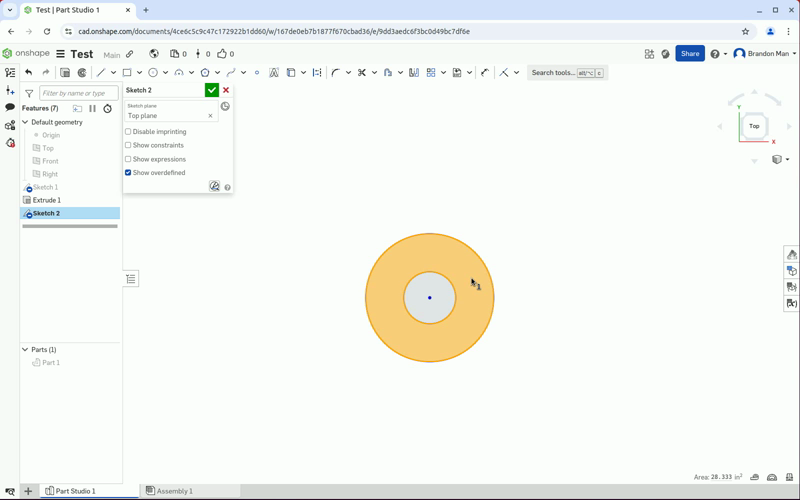
scroll(-6)
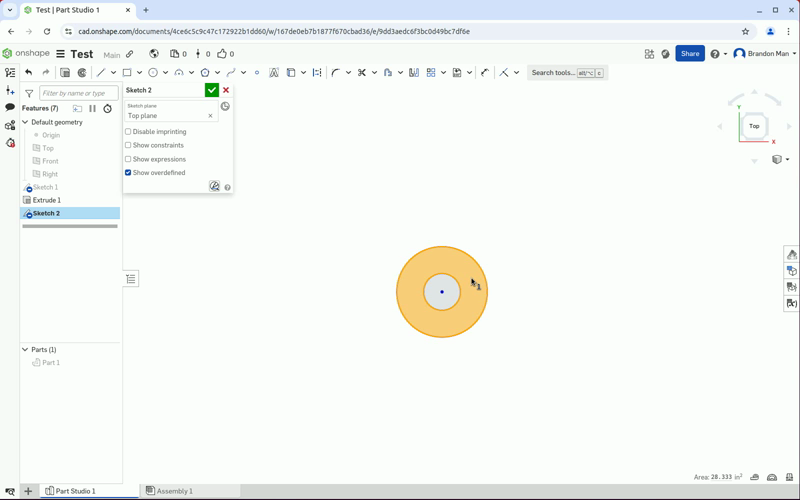
scroll(-6)
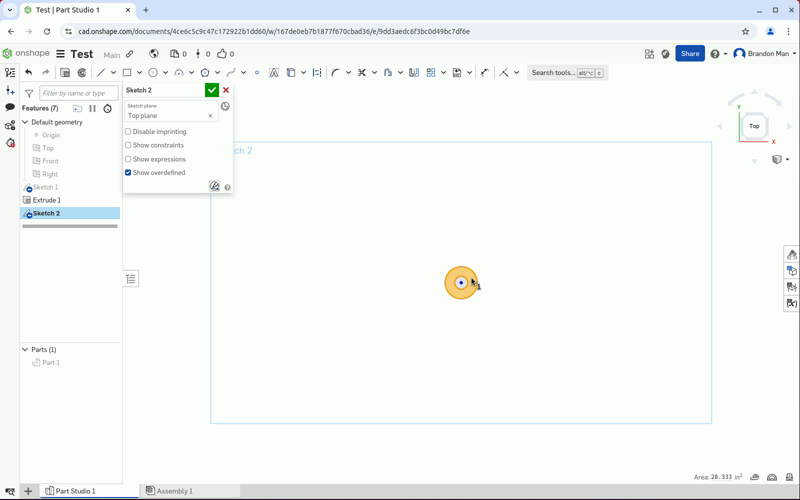
mouse_move(73, 352)
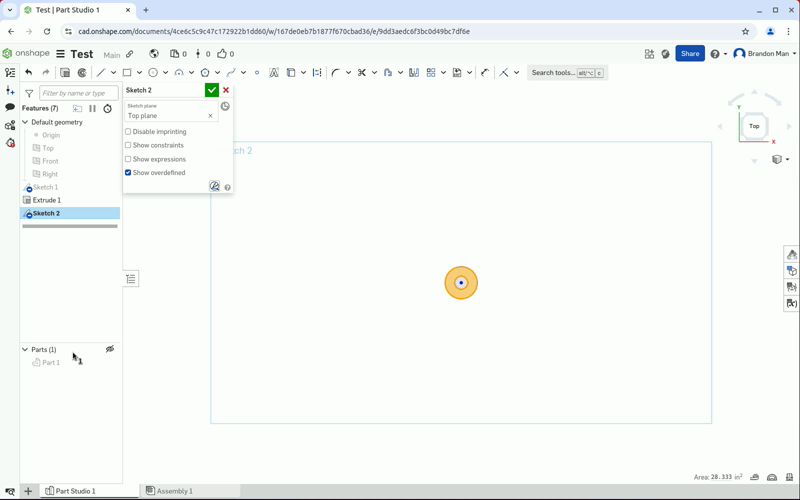
key(shift+y)
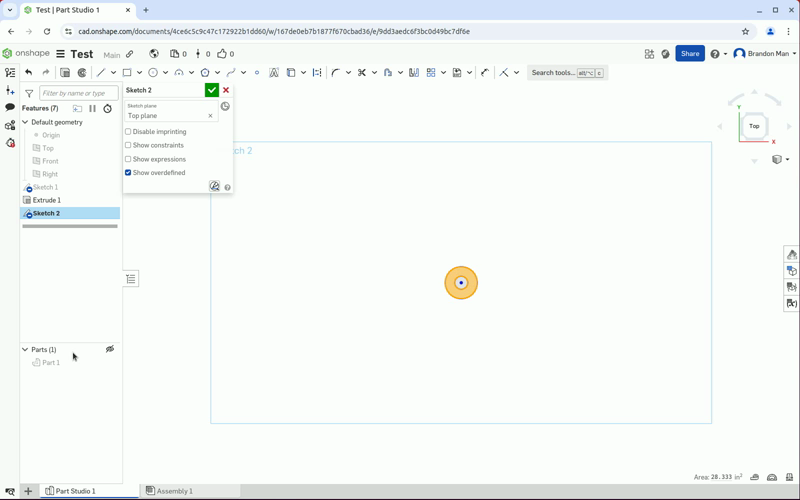
key(shift+e)
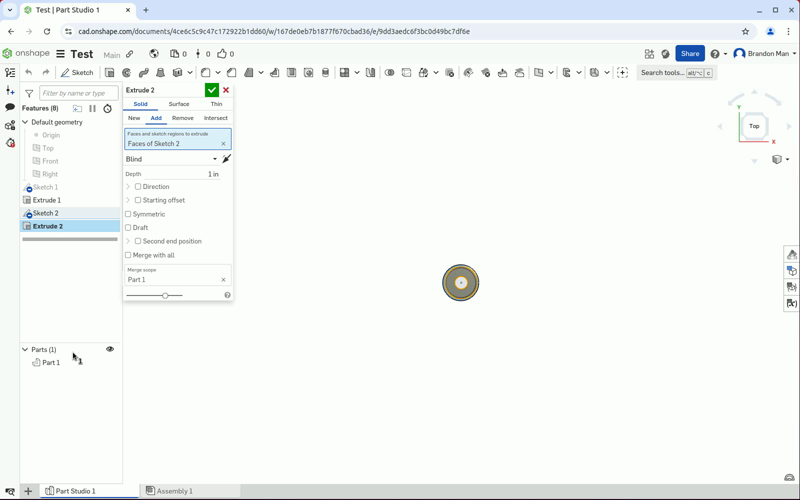
mouse_move(143, 106)
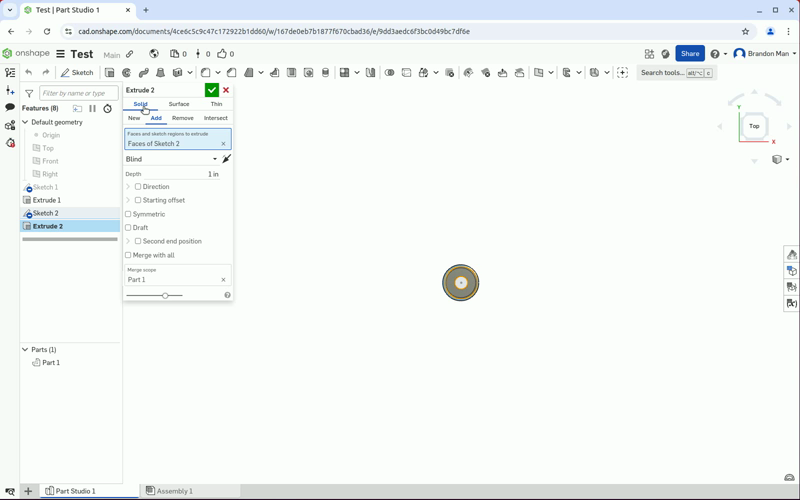
click(143, 106)
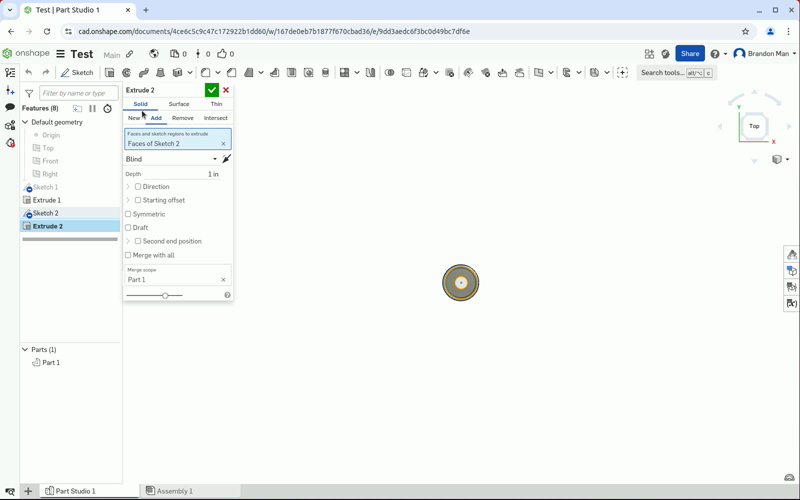
mouse_move(137, 120)
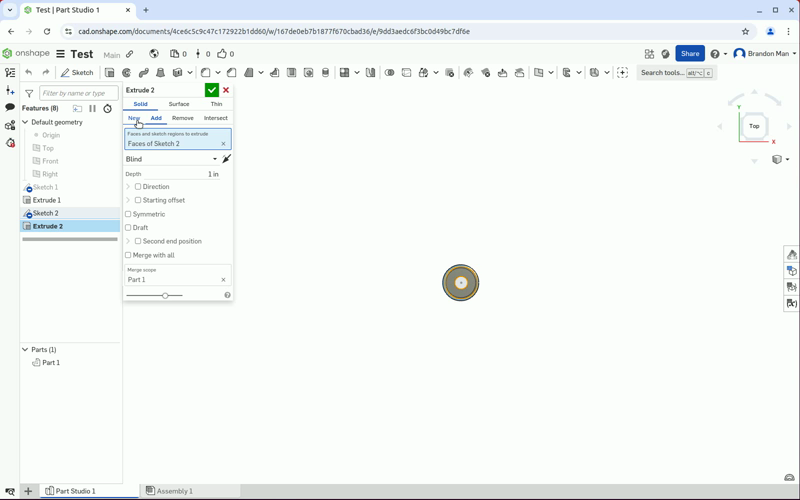
click(137, 120)
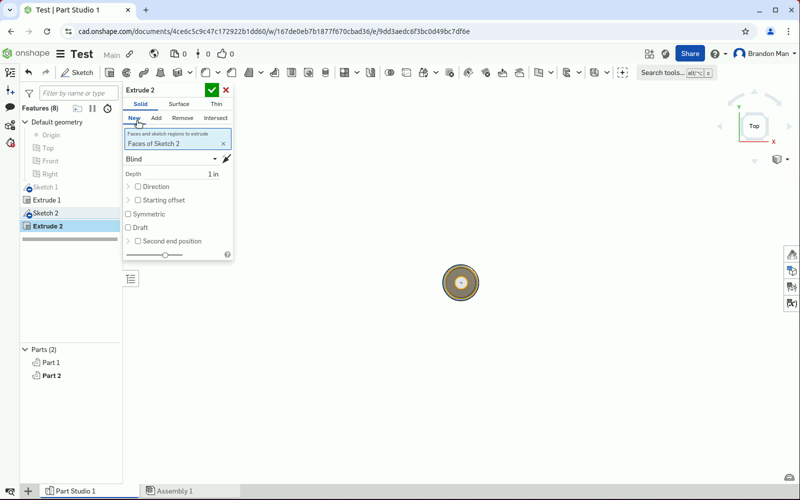
key(tab, 4)
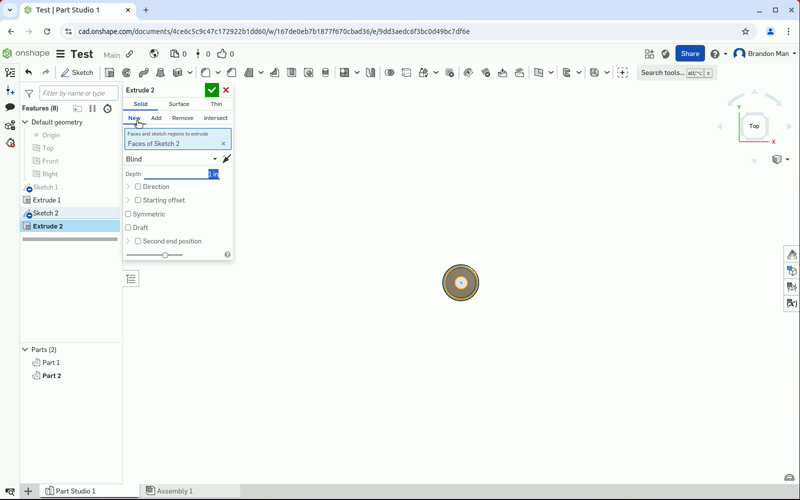
text(0.722)
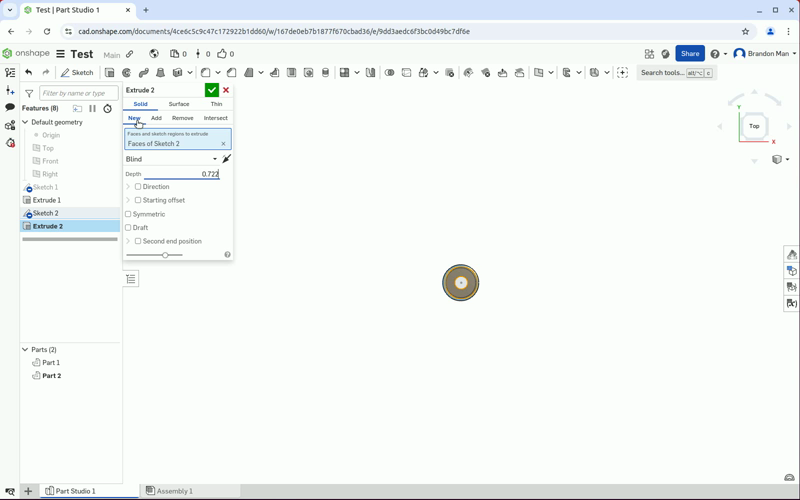
key(enter)
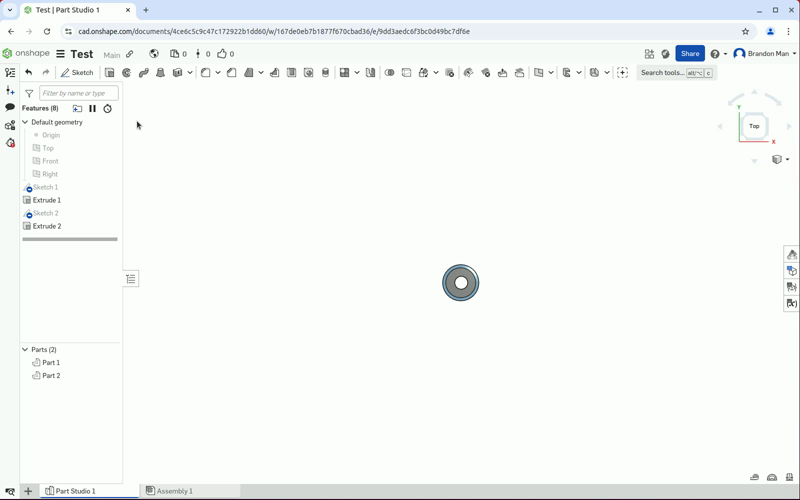
key(shift+h)
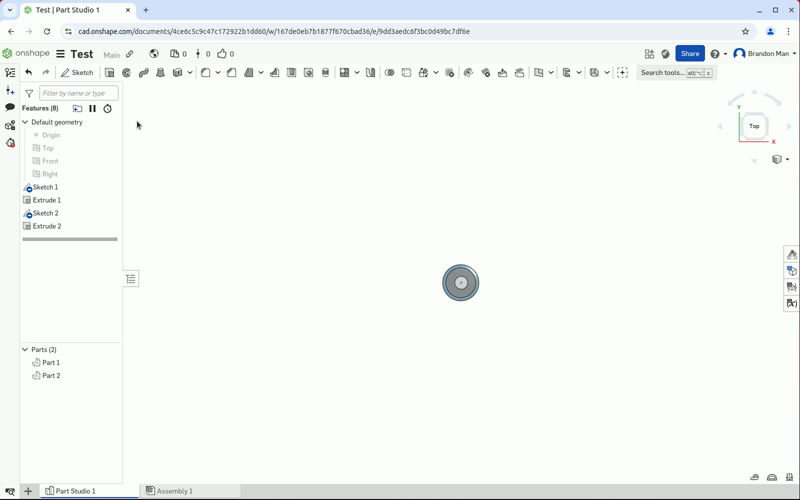
key(shift+h)
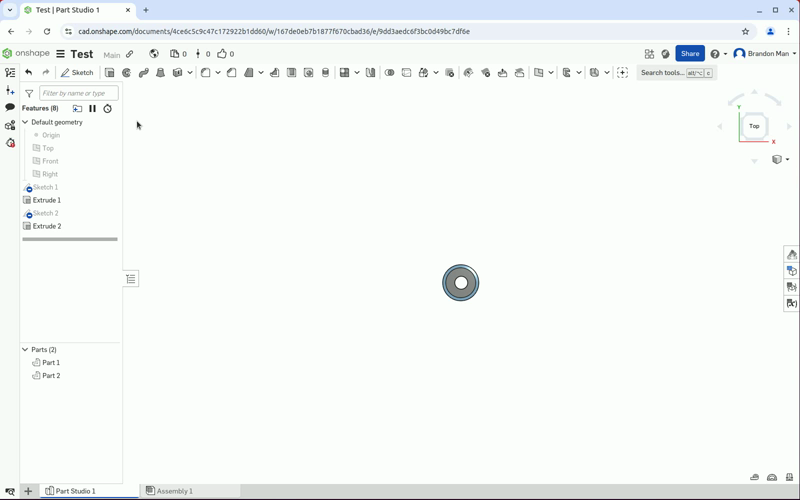
mouse_move(73, 189)
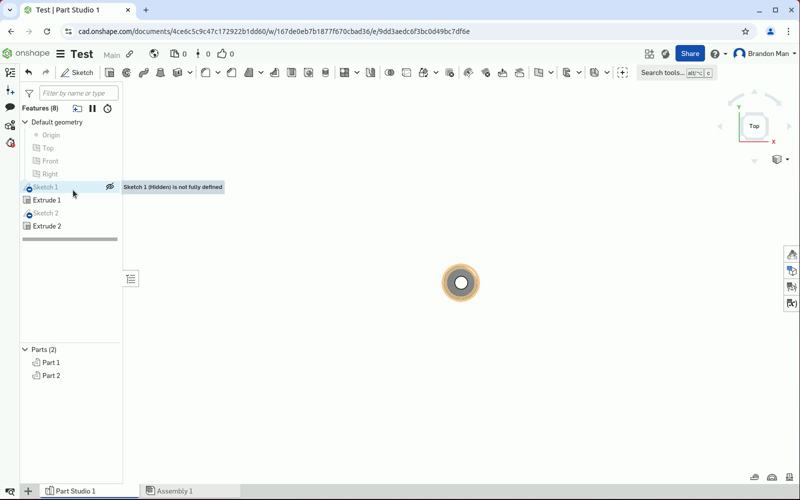
click(73, 189)
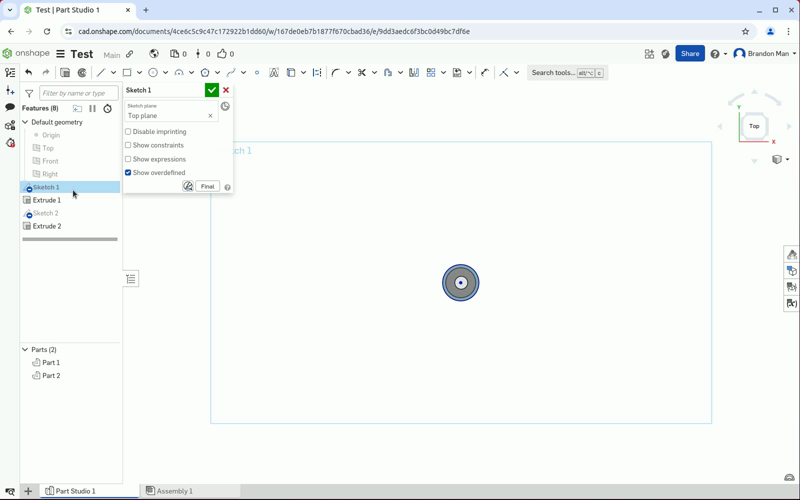
mouse_move(229, 92)
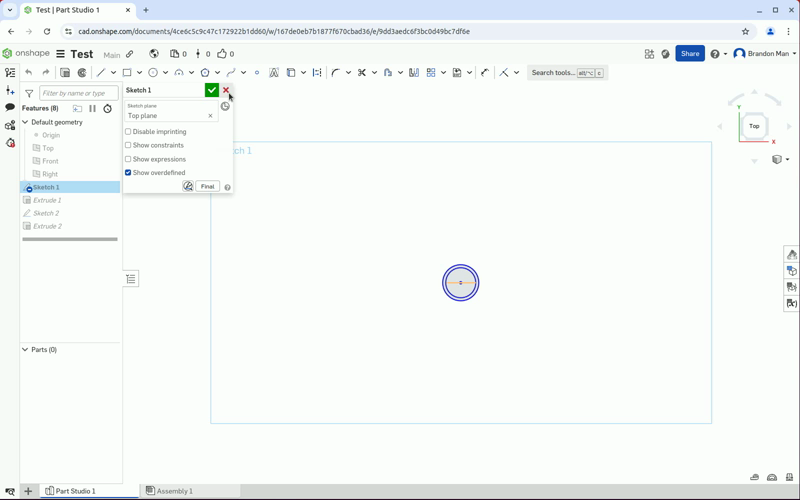
click(229, 92)
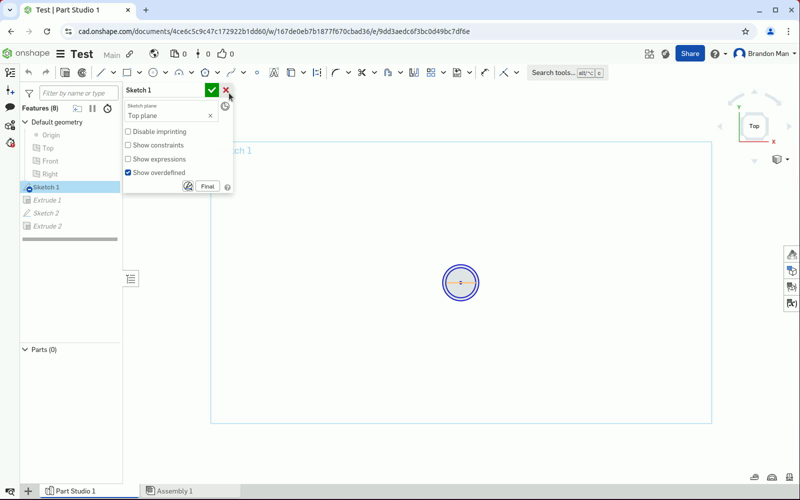
key(shift+s)
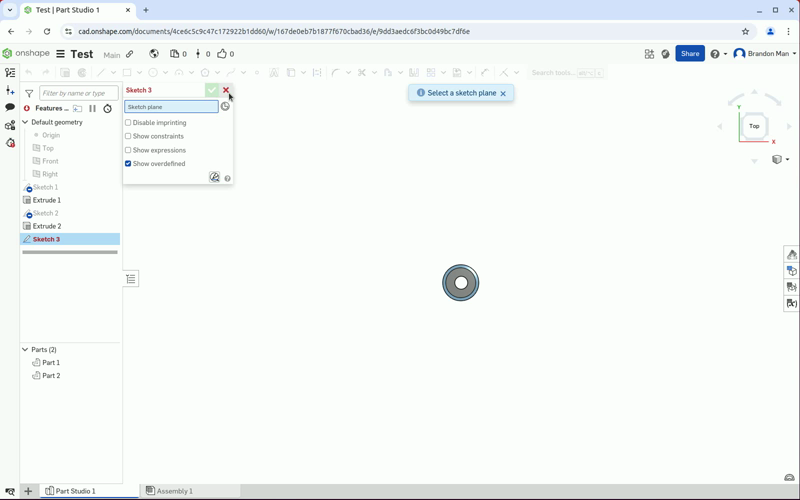
mouse_move(73, 150)
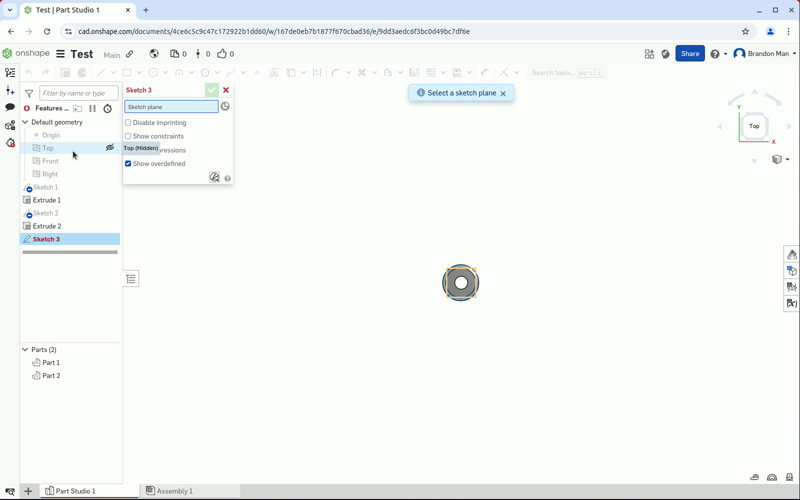
click(73, 150)
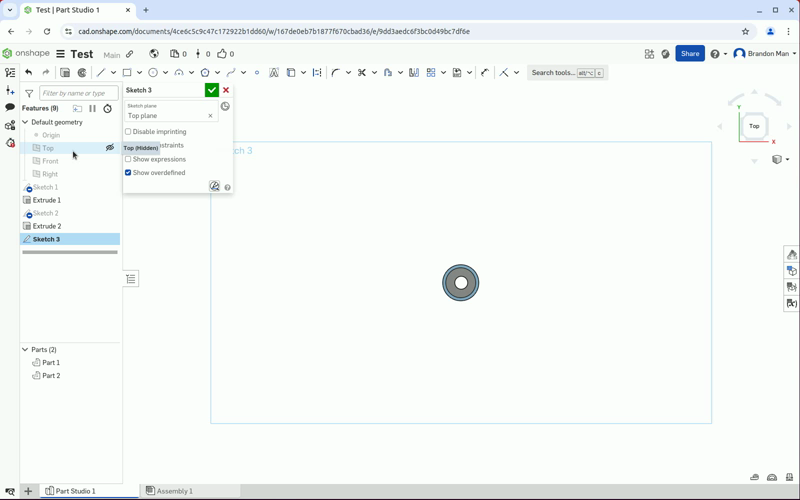
mouse_move(73, 352)
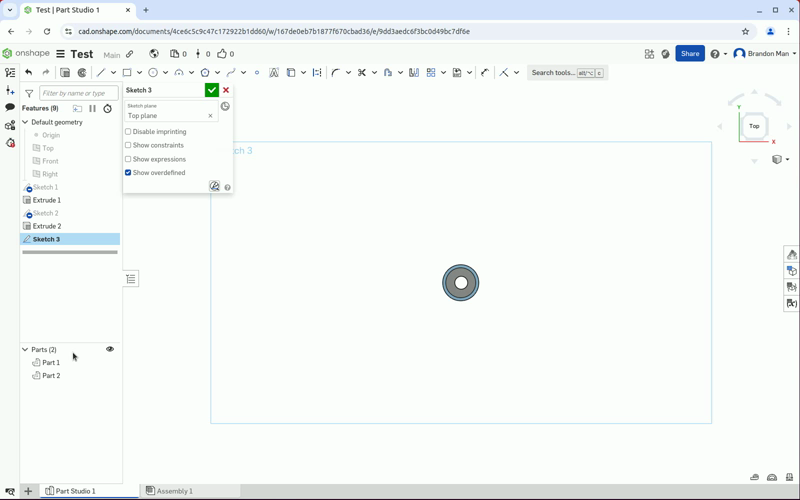
key(y)
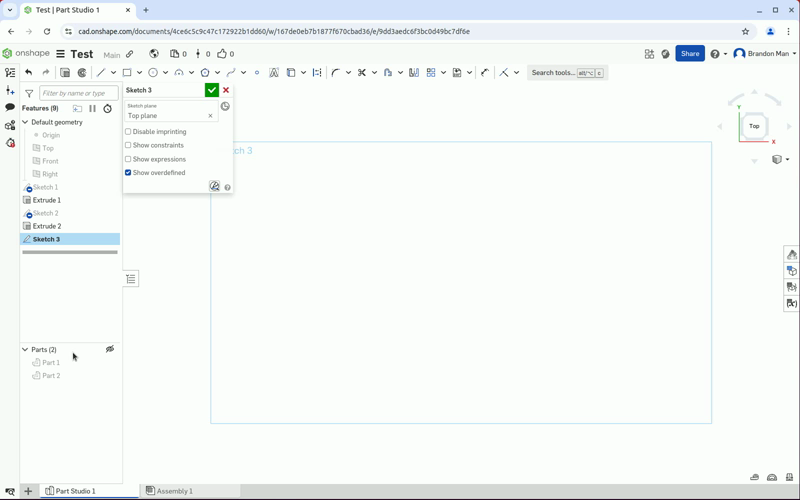
key(c)
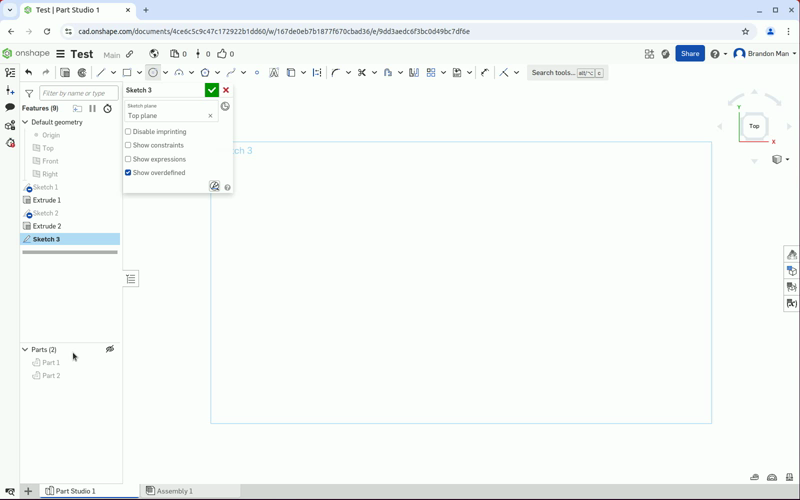
key_down(shift)
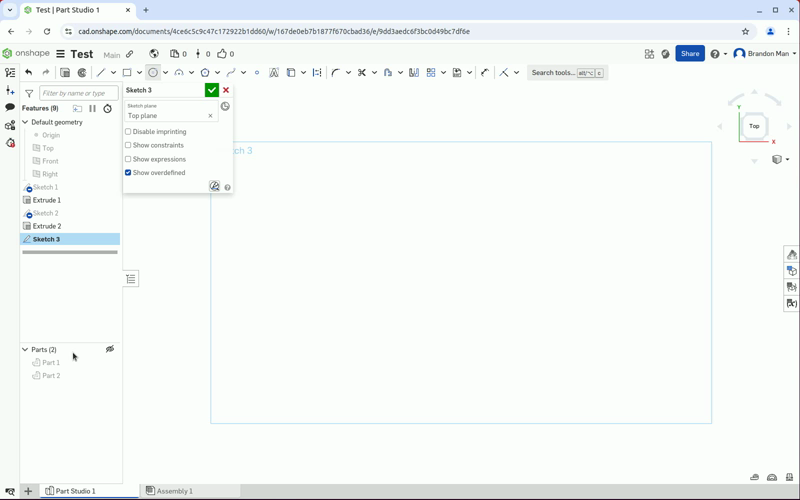
mouse_move(460, 282)
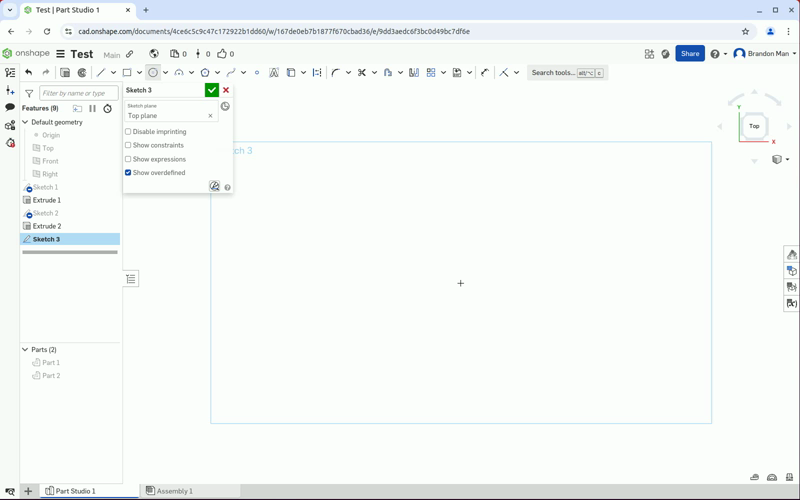
click(460, 282)
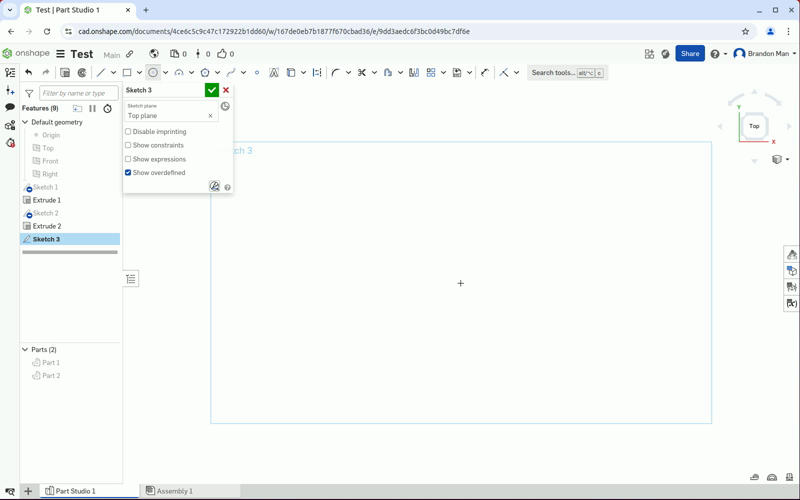
key_up(shift)
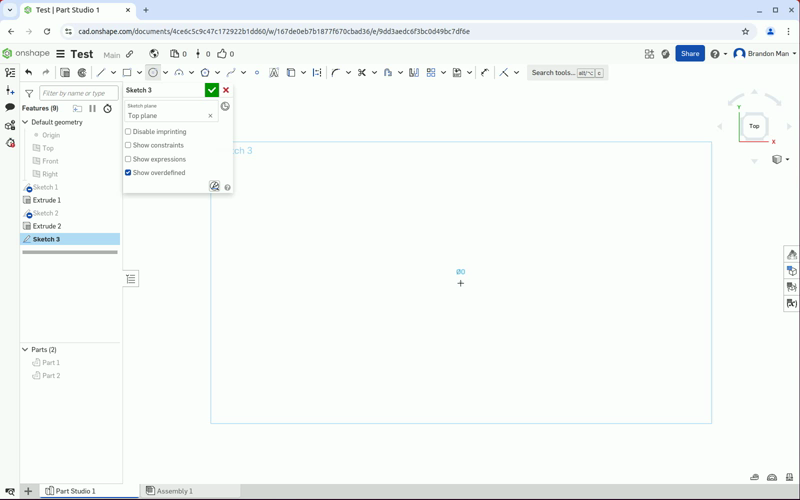
mouse_move(467, 282)
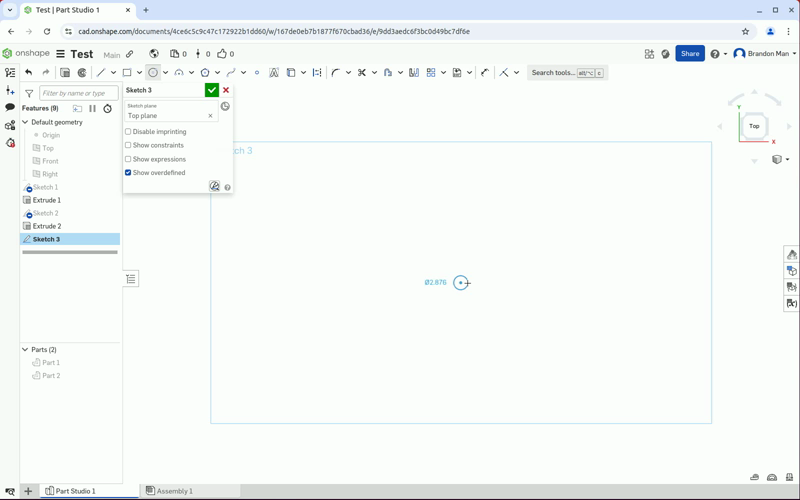
click(467, 282)
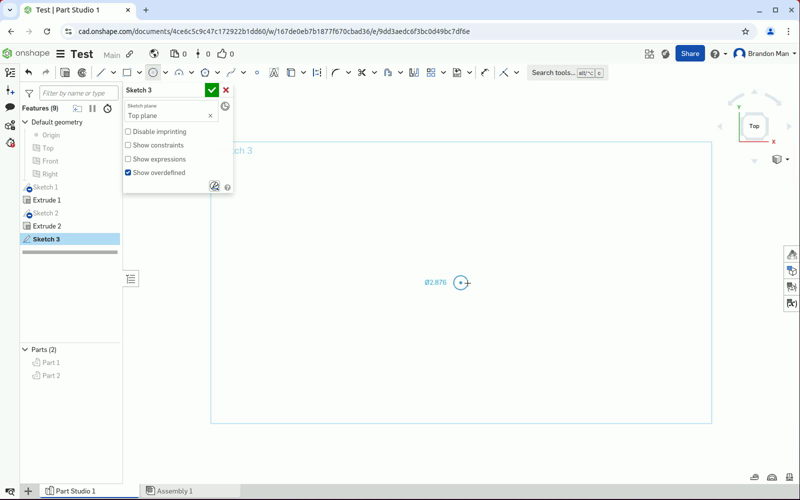
key(esc)
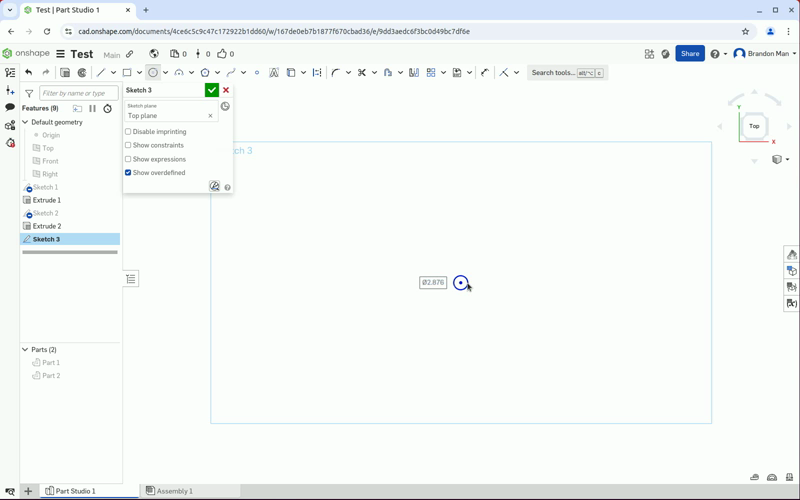
mouse_move(465, 284)
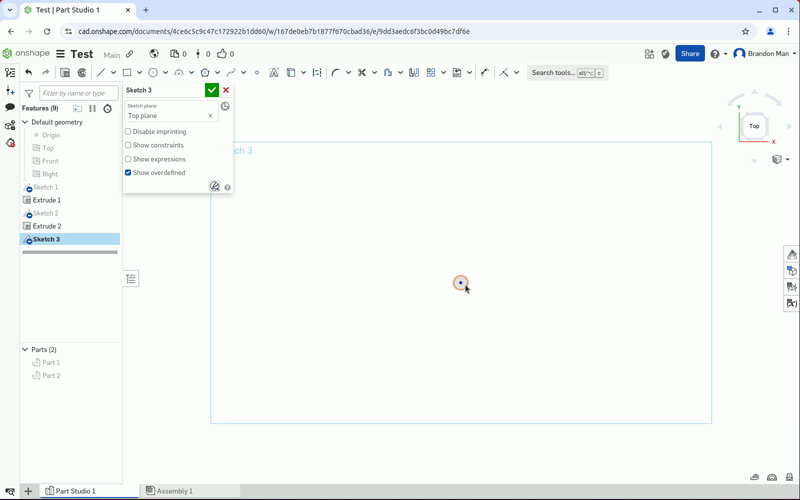
scroll(6)
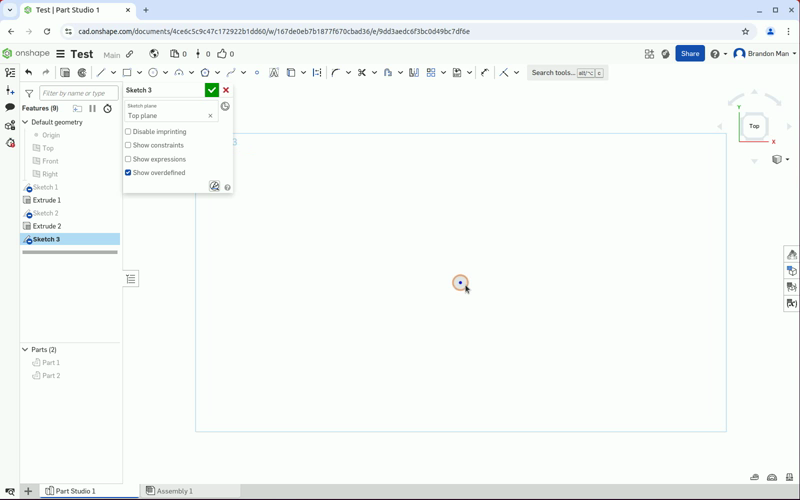
scroll(6)
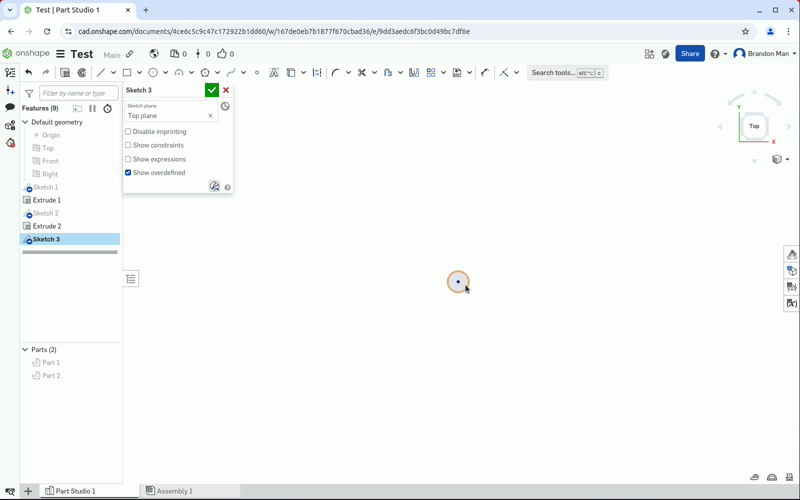
scroll(6)
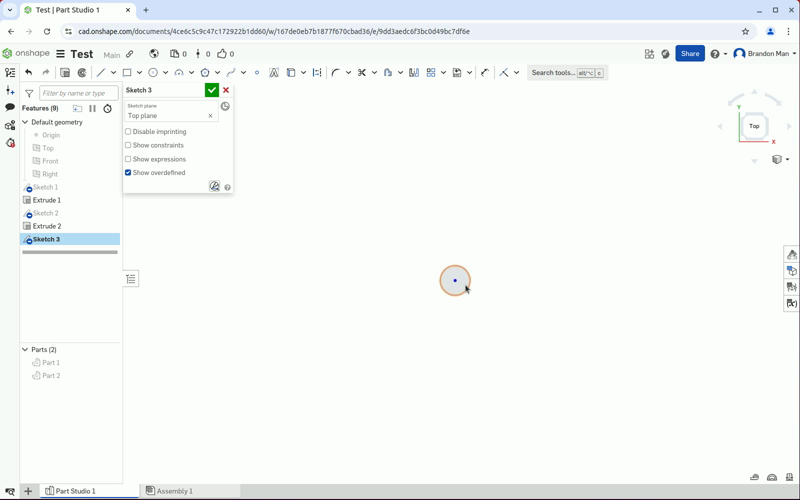
scroll(6)
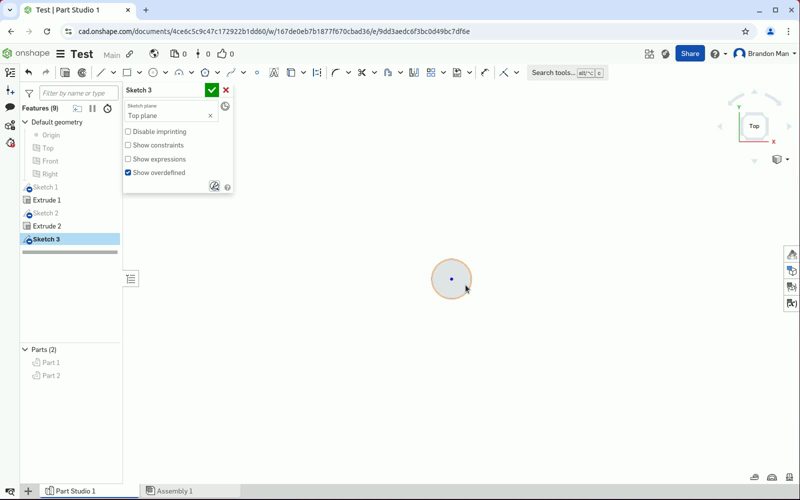
scroll(6)
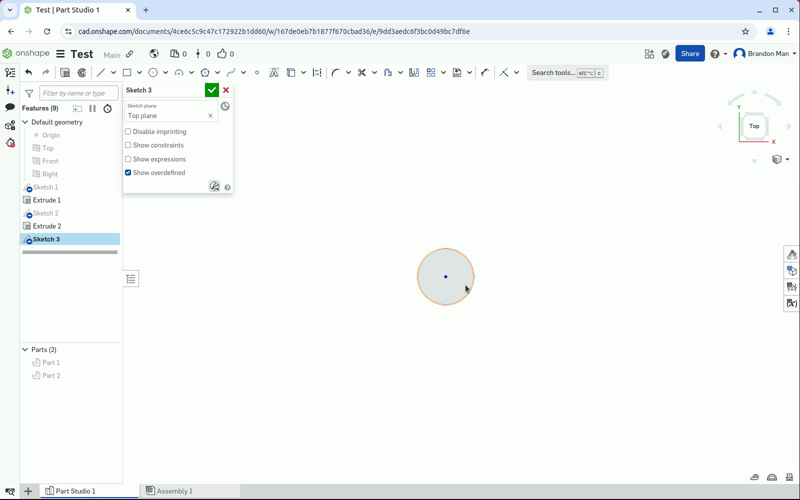
scroll(6)
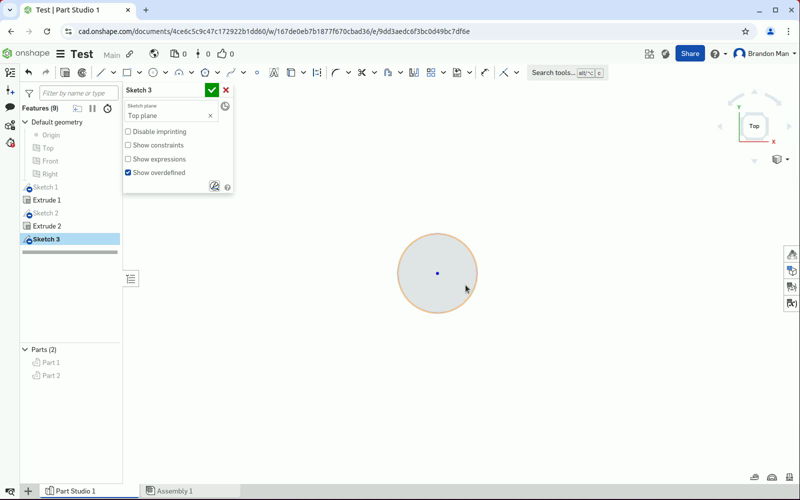
scroll(6)
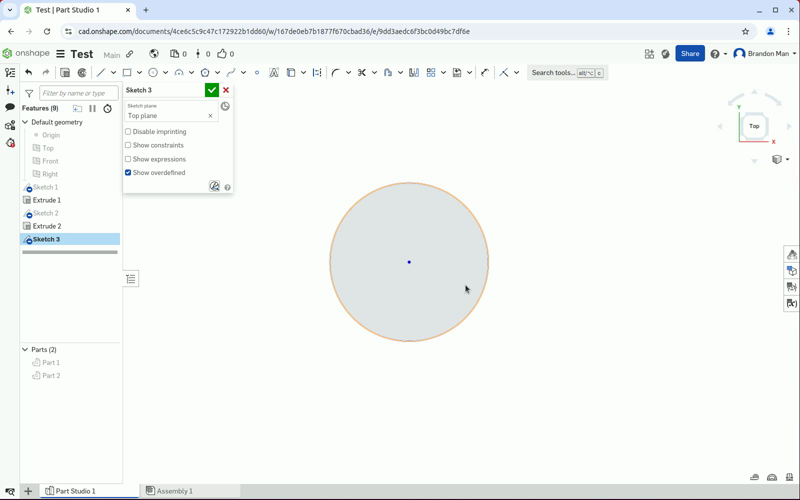
click(465, 284)
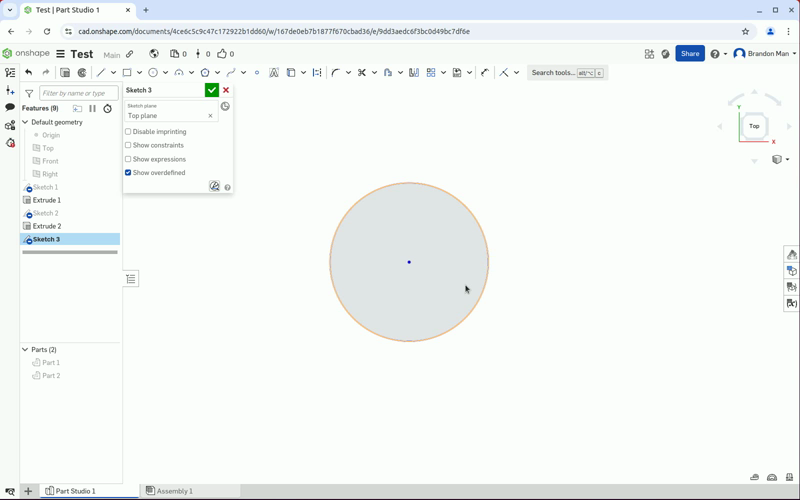
scroll(-6)
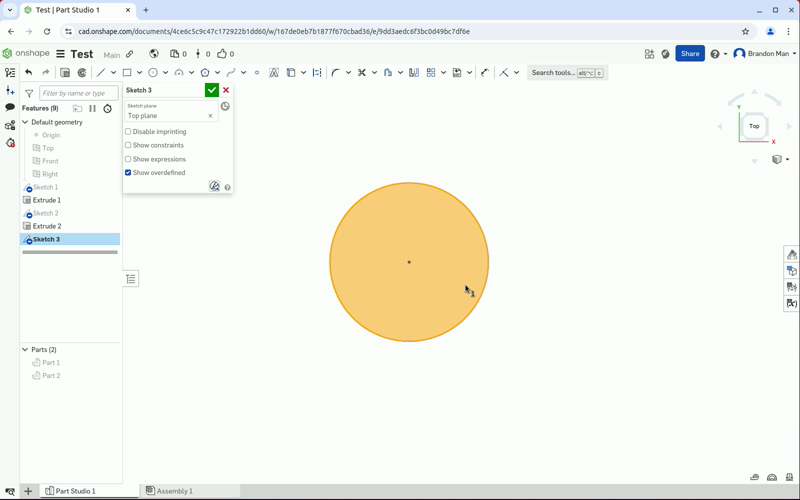
scroll(-6)
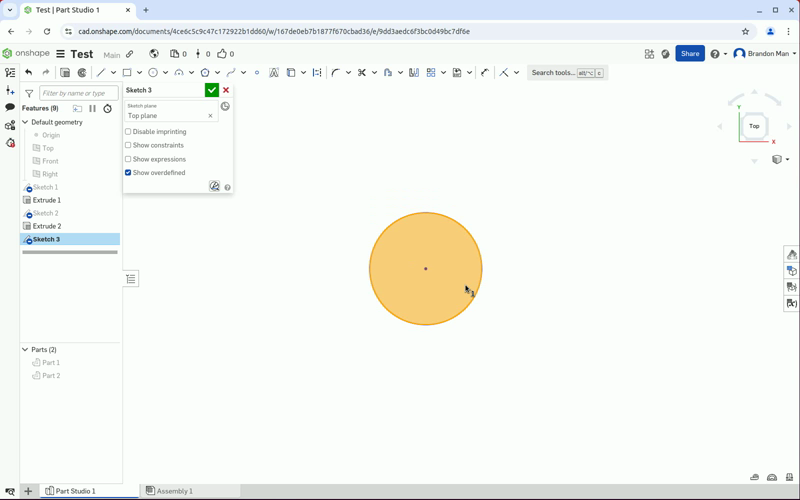
scroll(-6)
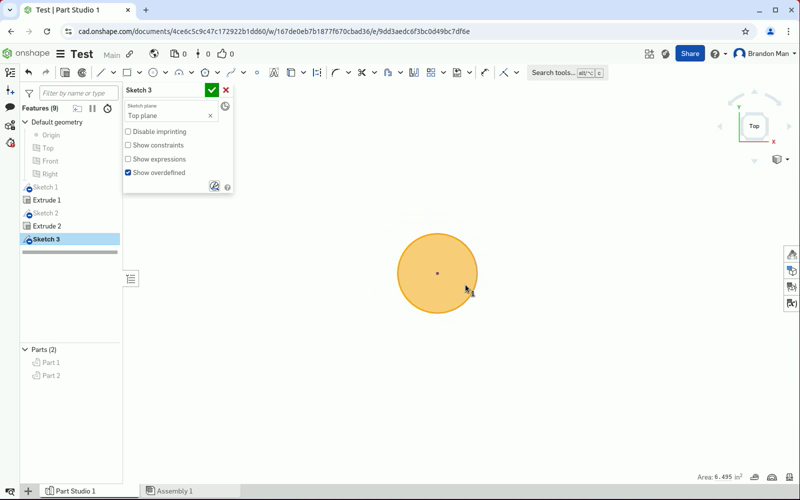
scroll(-6)
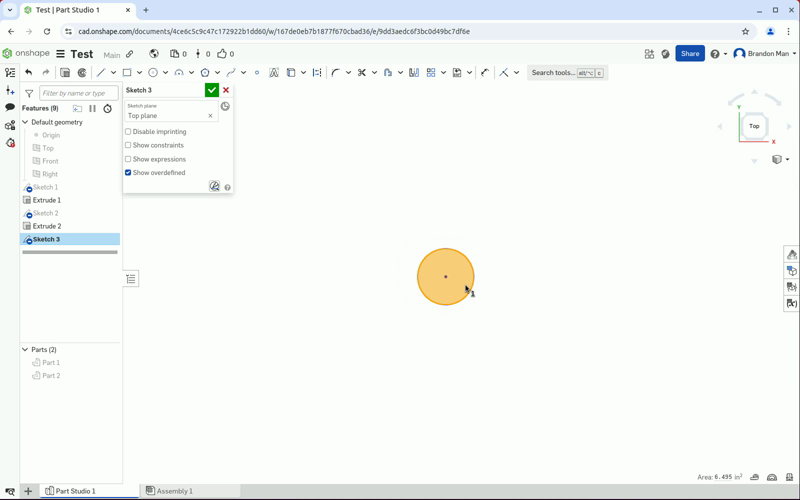
scroll(-6)
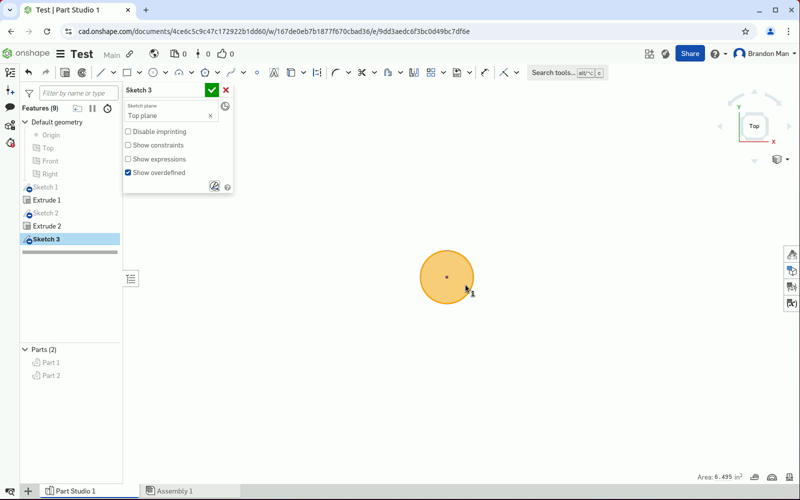
scroll(-6)
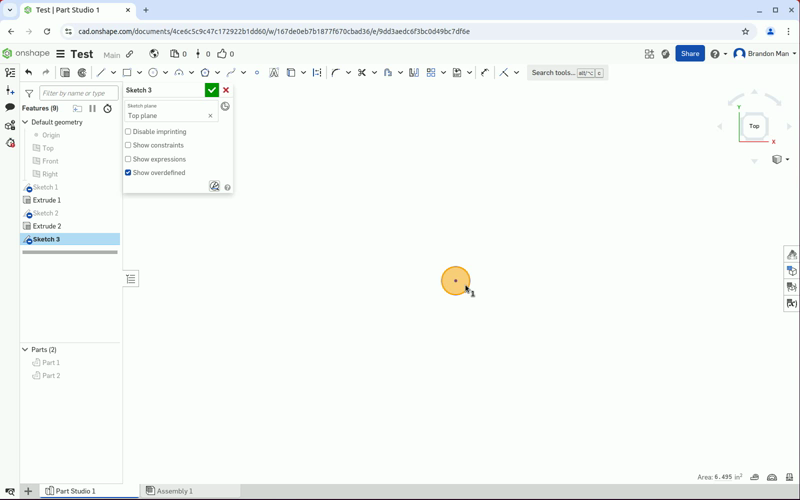
scroll(-6)
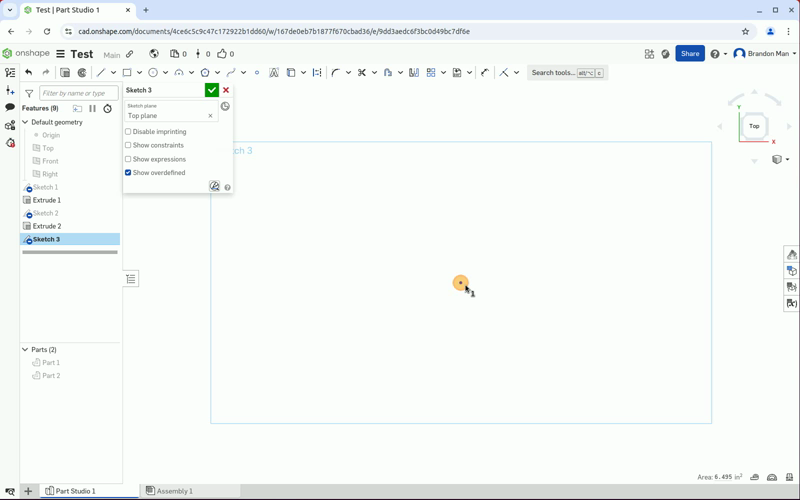
mouse_move(73, 352)
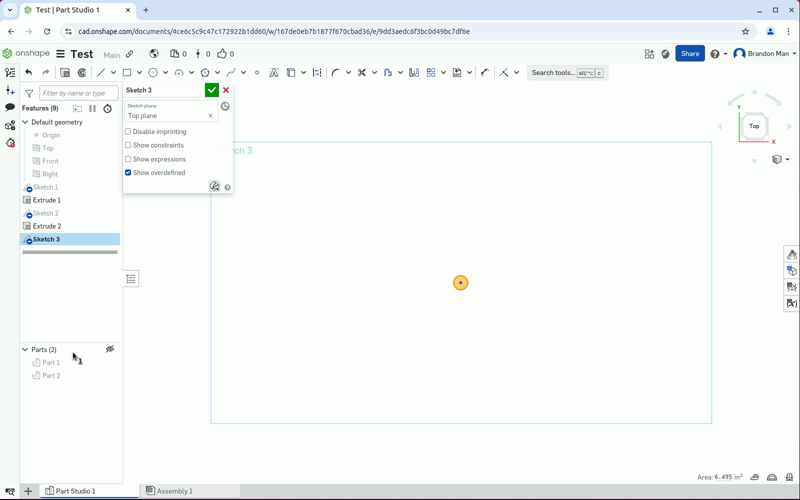
key(shift+y)
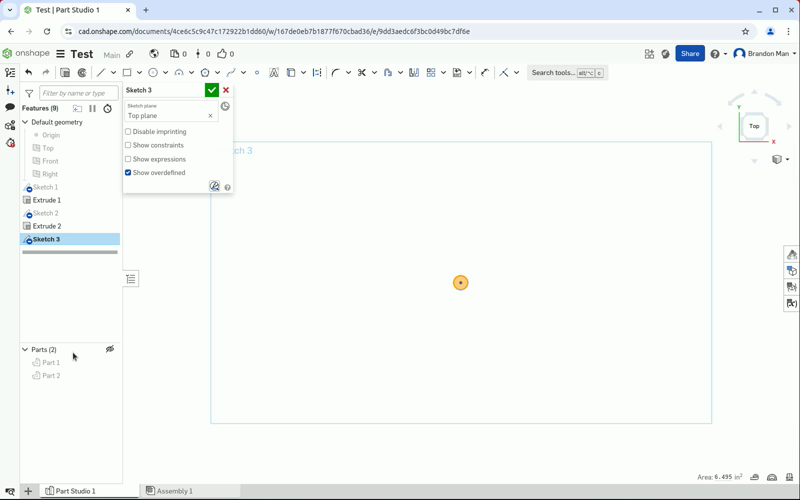
key(shift+e)
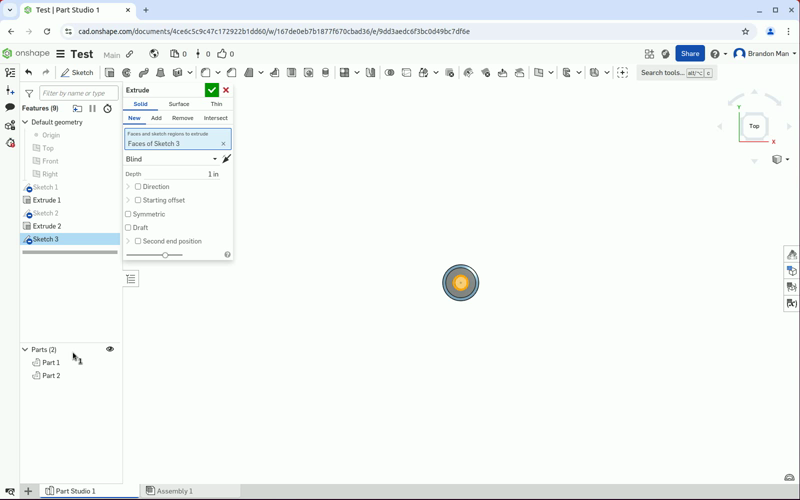
mouse_move(143, 106)
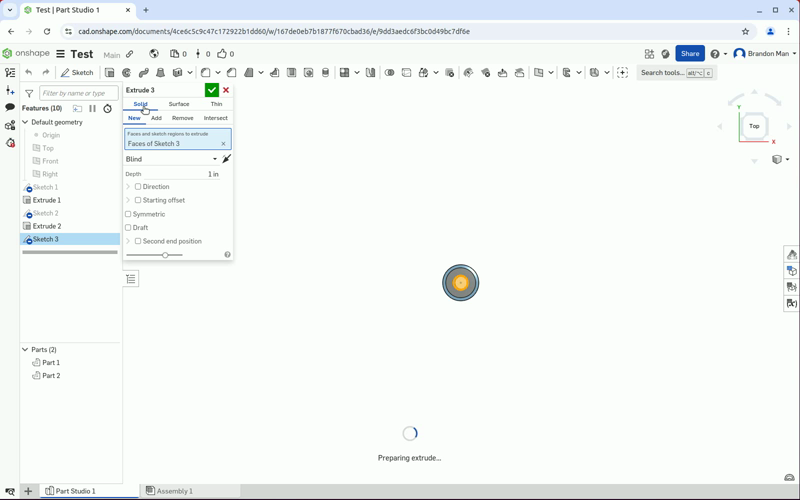
click(143, 106)
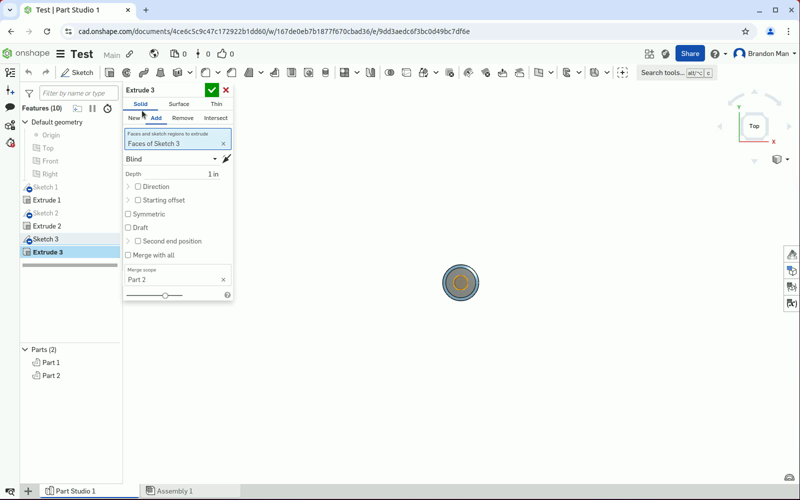
mouse_move(137, 120)
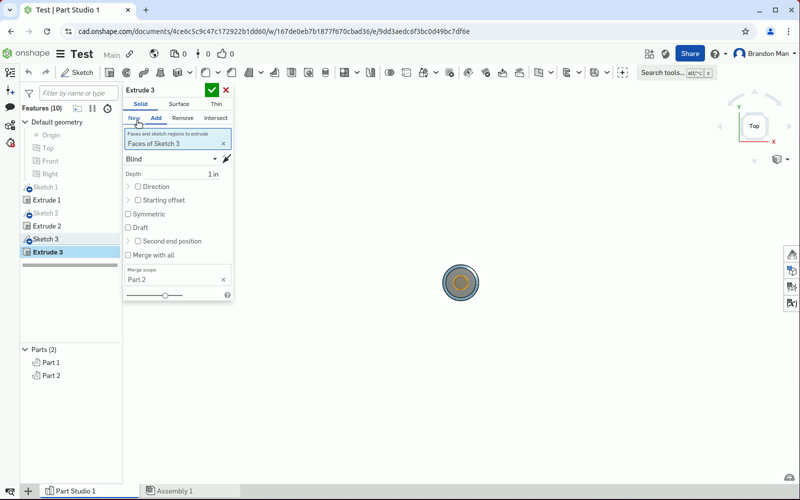
click(137, 120)
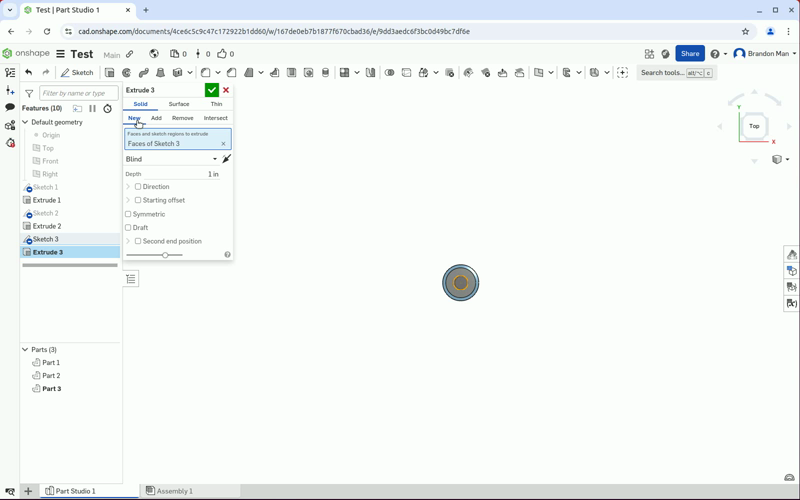
key(tab, 4)
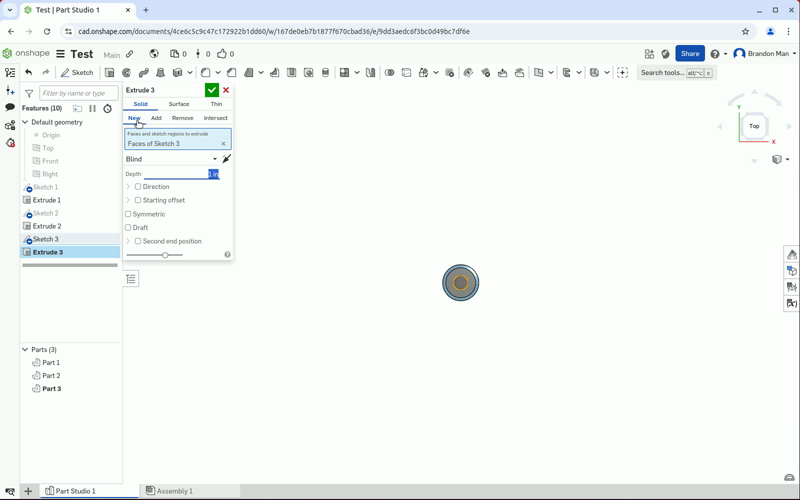
text(-6.258)
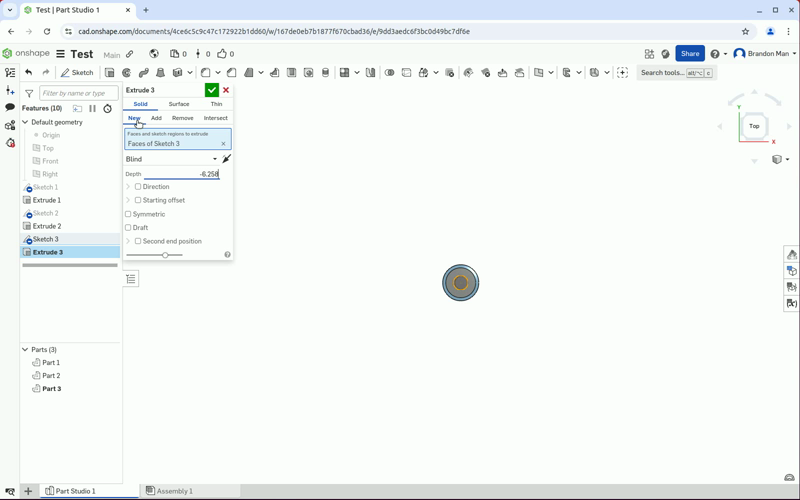
key(enter)
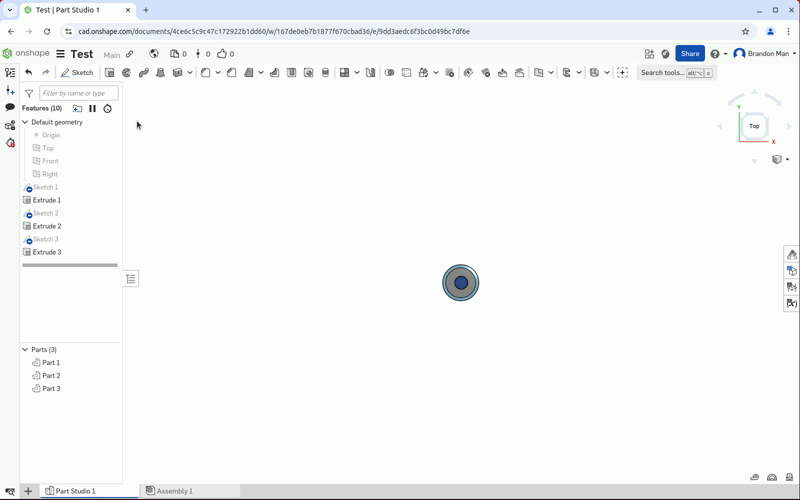
key(shift+h)
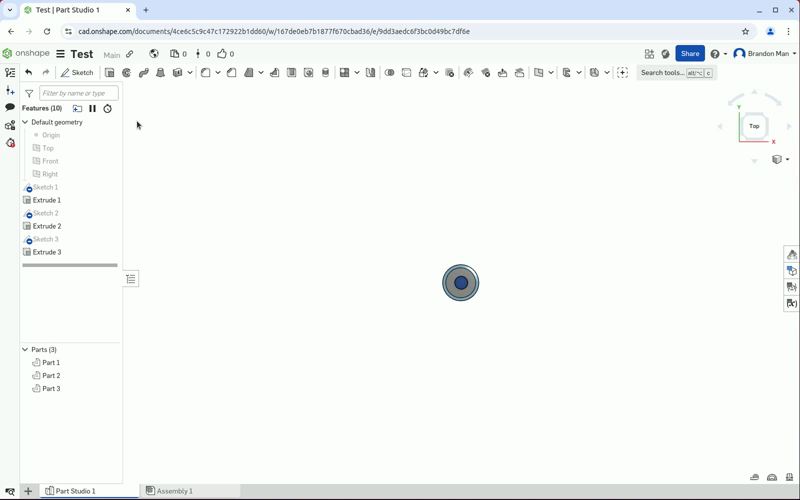
key(shift+h)
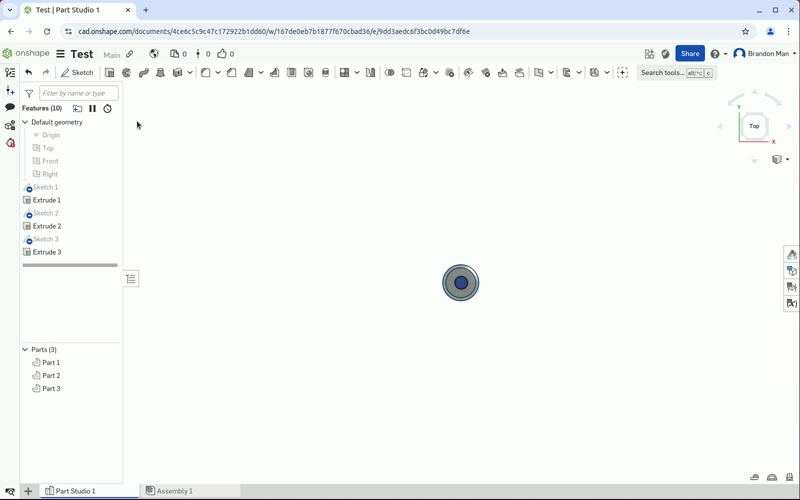
mouse_move(73, 189)
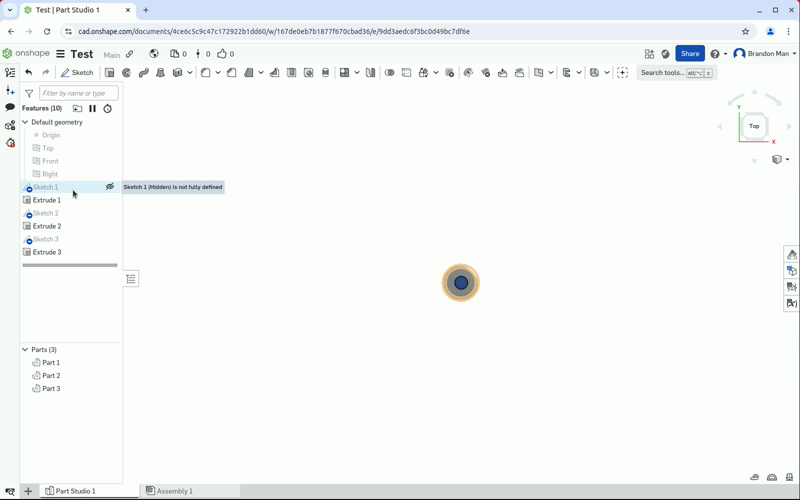
click(73, 189)
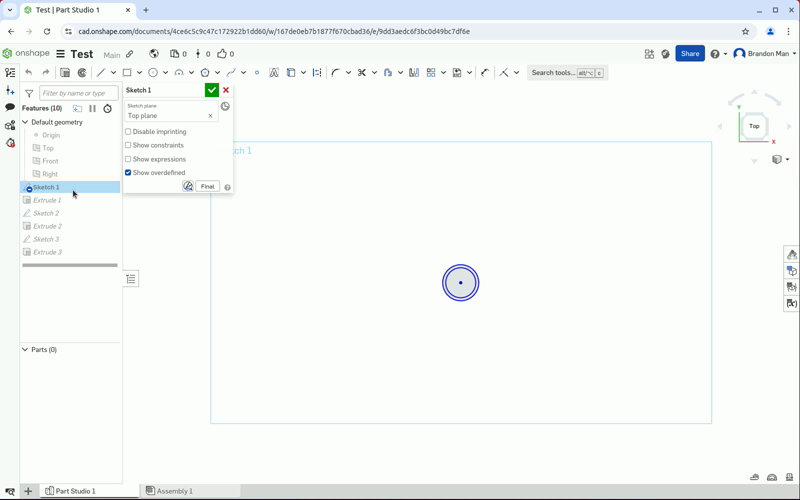
mouse_move(229, 92)
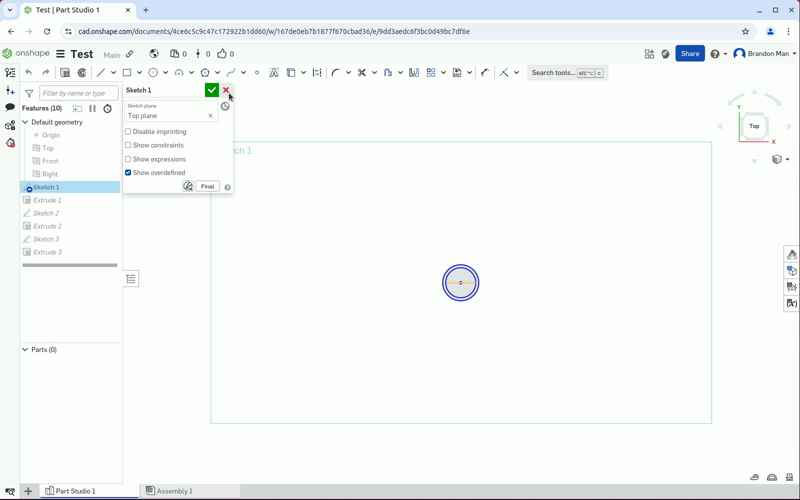
click(229, 92)
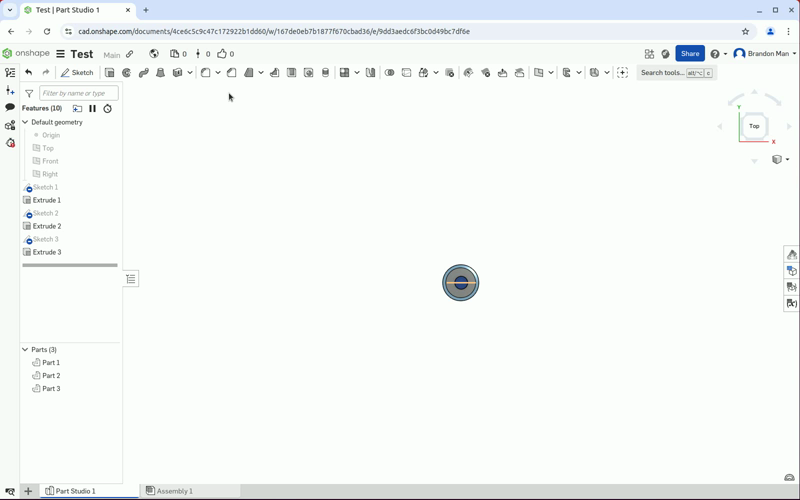
mouse_move(73, 352)
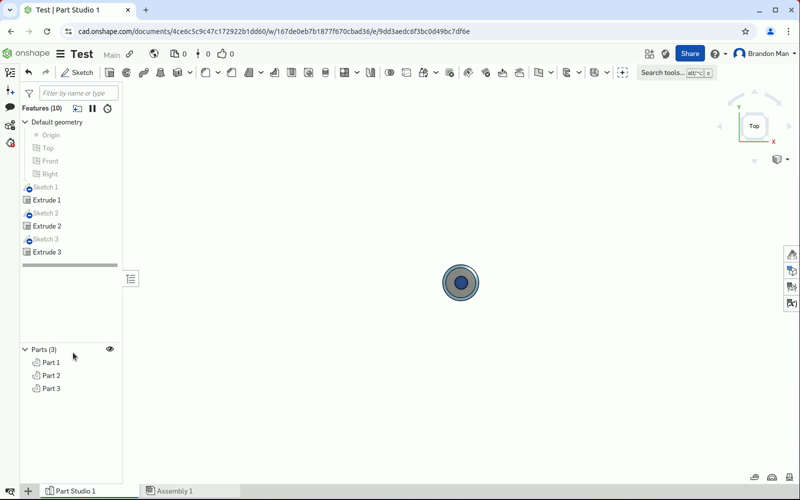
key(y)
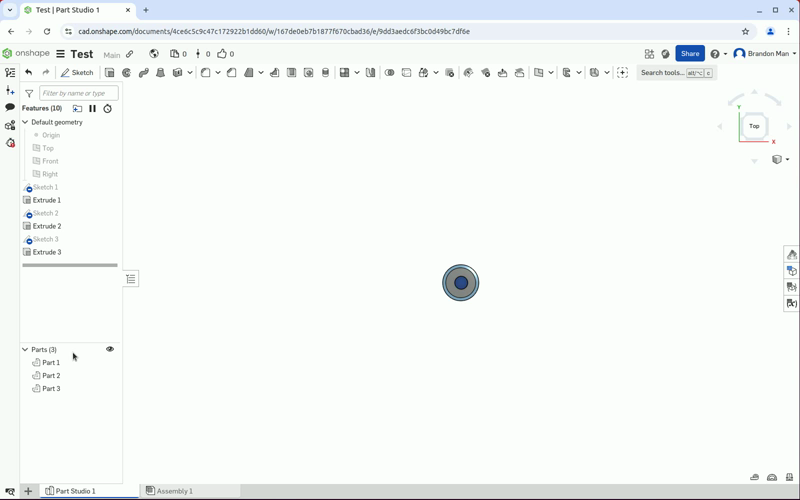
key(shift+p)
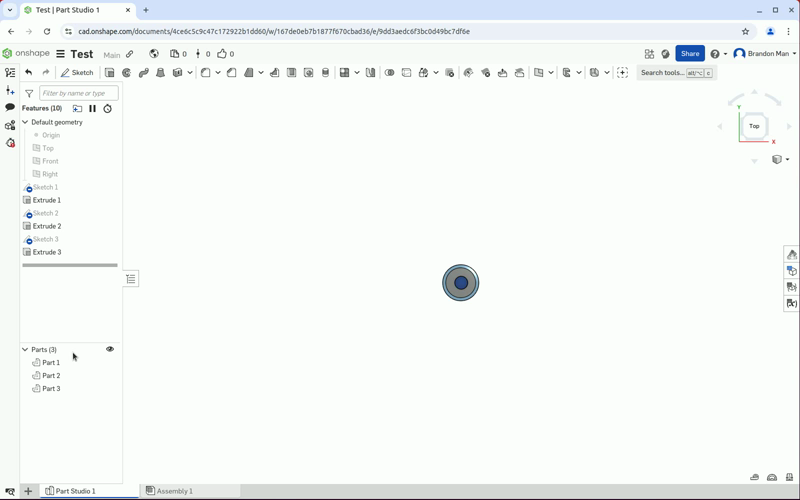
key(space)
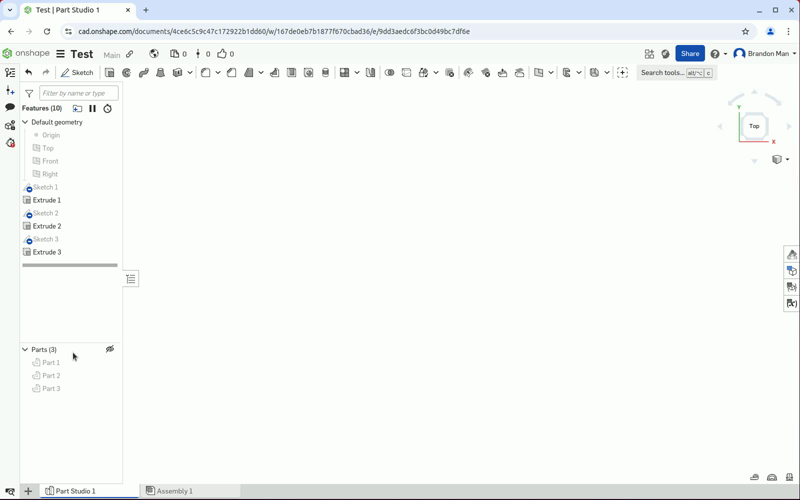
key_down(shift)
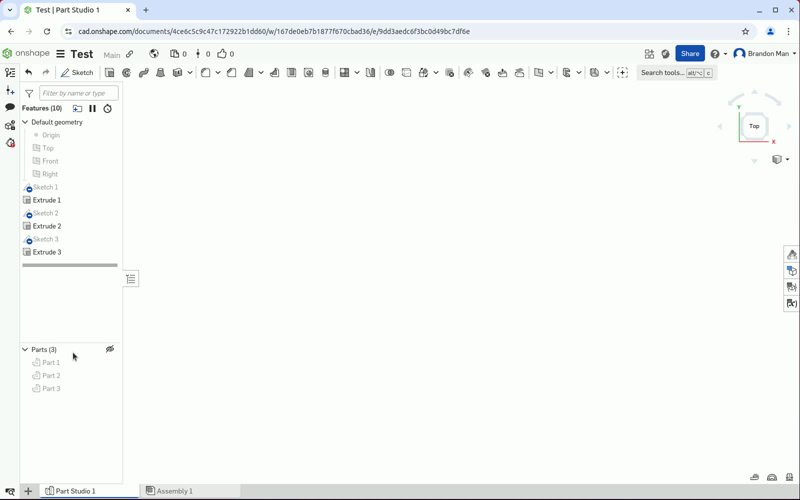
key(up)
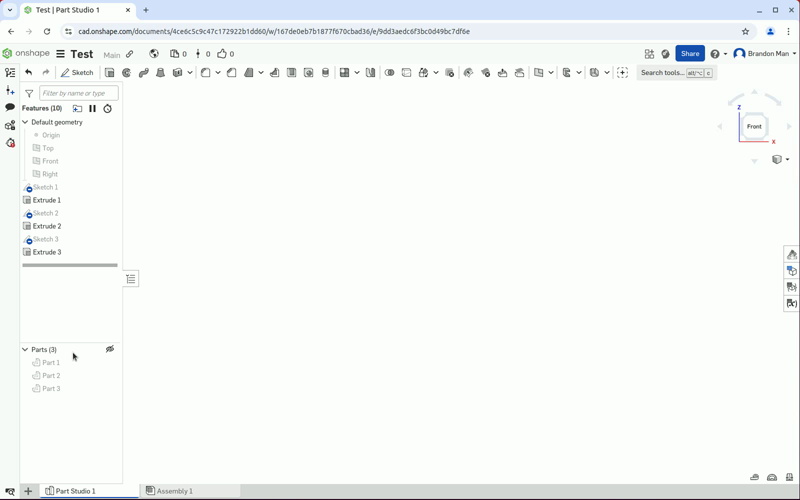
key_up(shift)
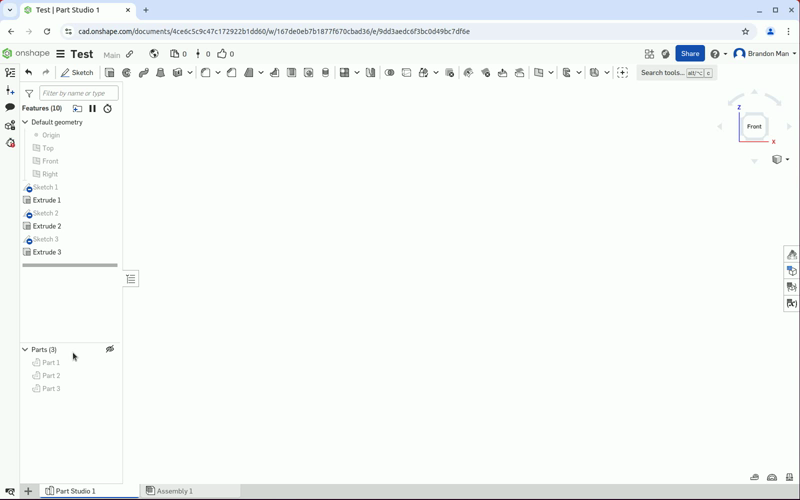
mouse_move(73, 352)
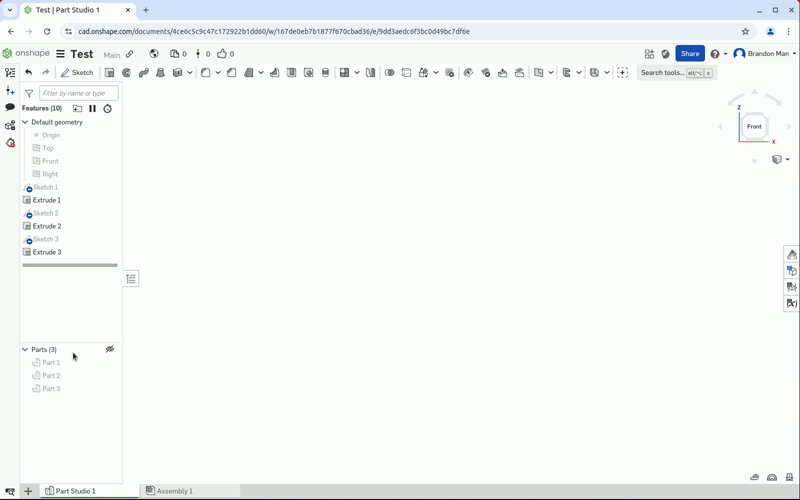
key(shift+y)
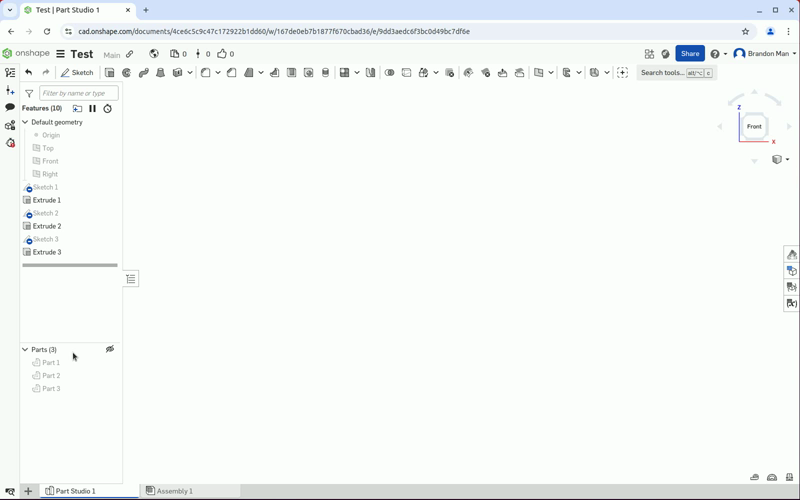
key(shift+s)
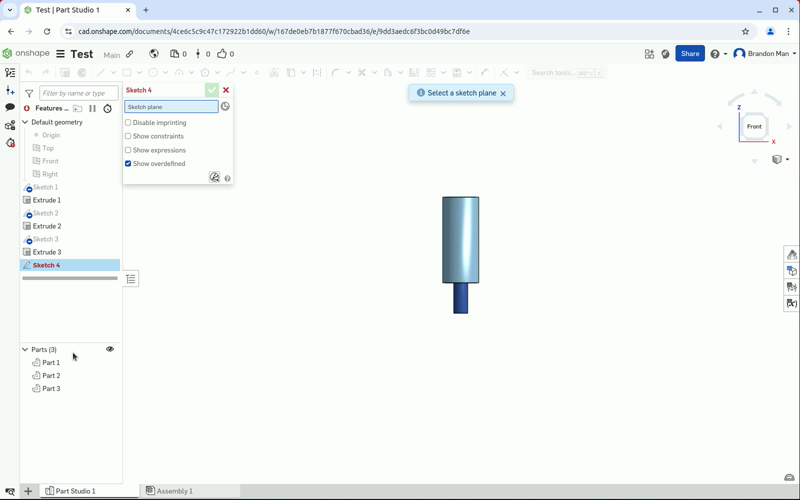
mouse_move(73, 163)
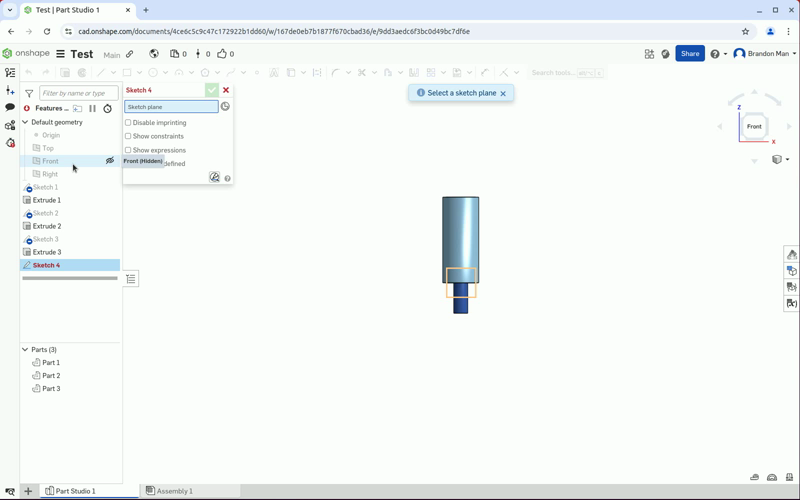
click(73, 163)
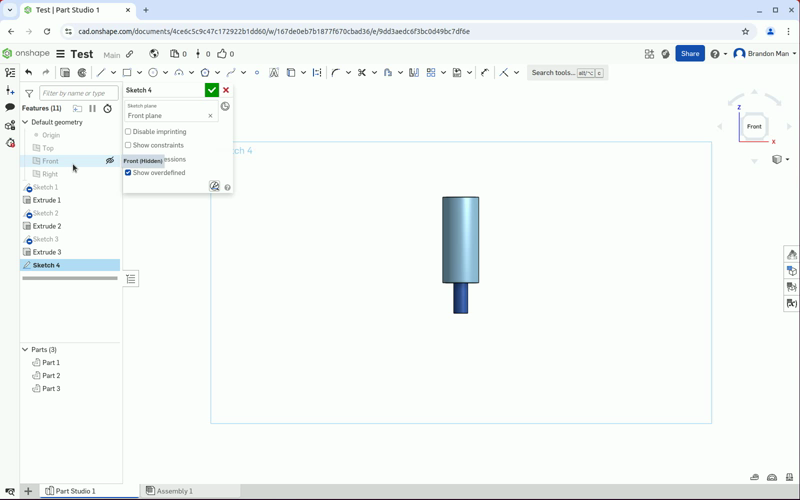
mouse_move(73, 352)
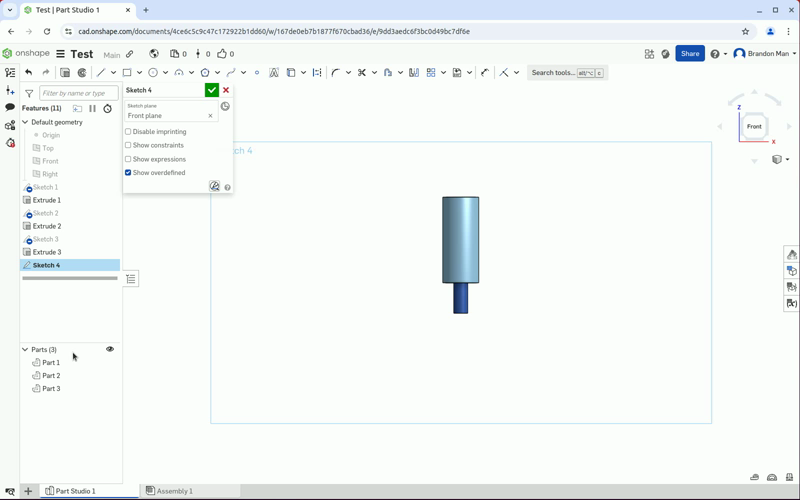
key(y)
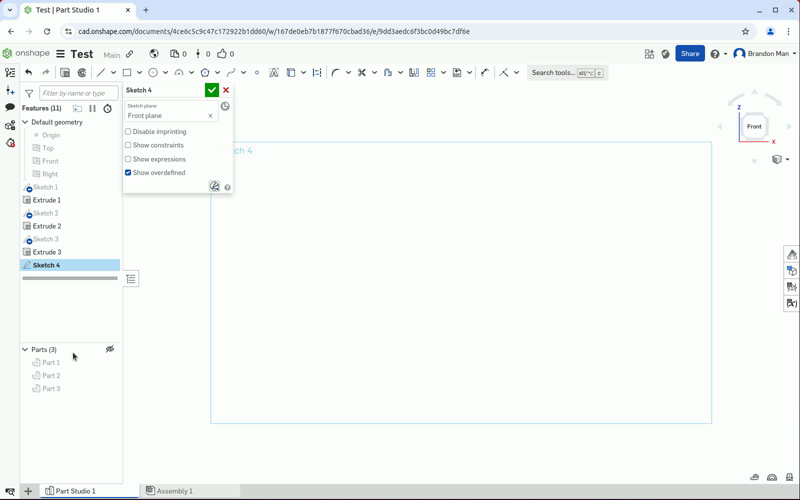
key(l)
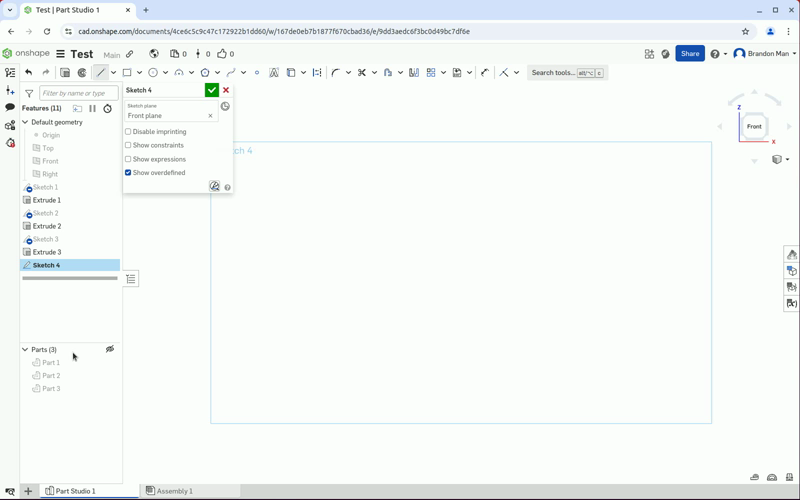
key_down(shift)
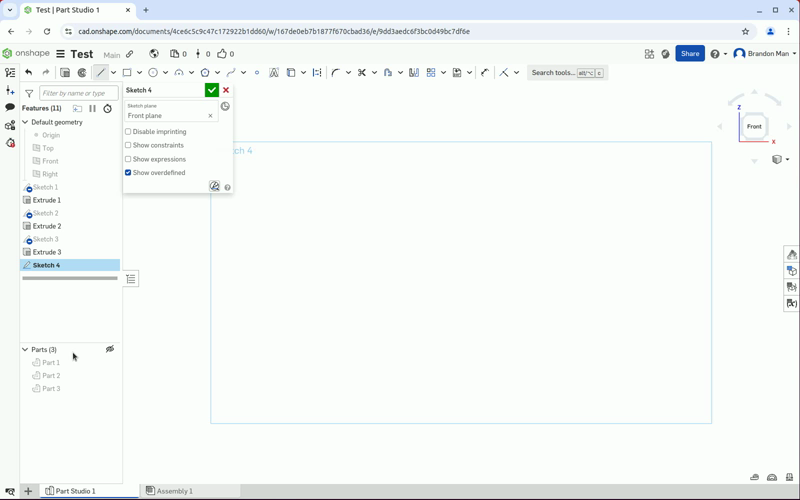
mouse_move(422, 197)
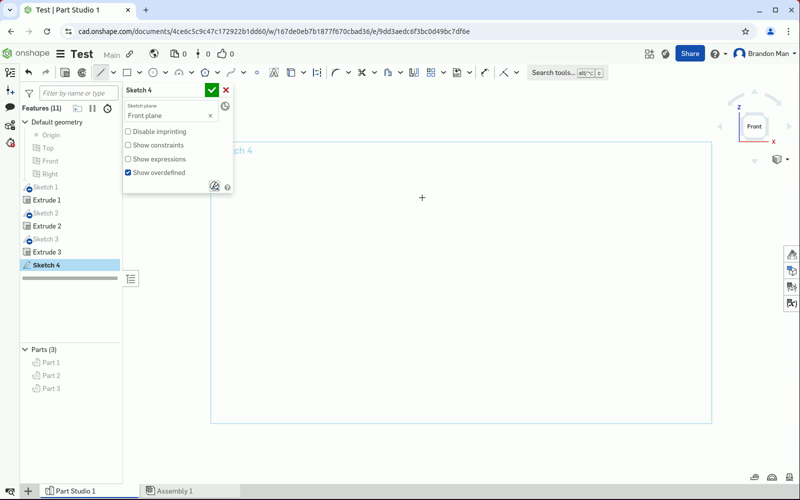
click(422, 197)
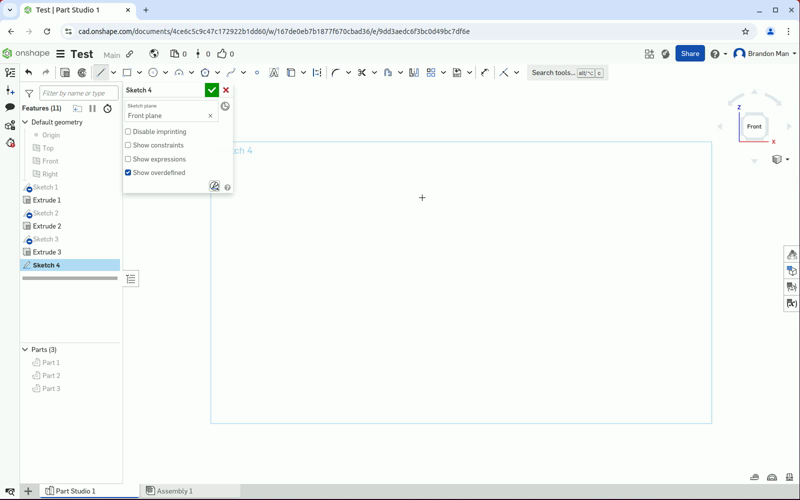
key_up(shift)
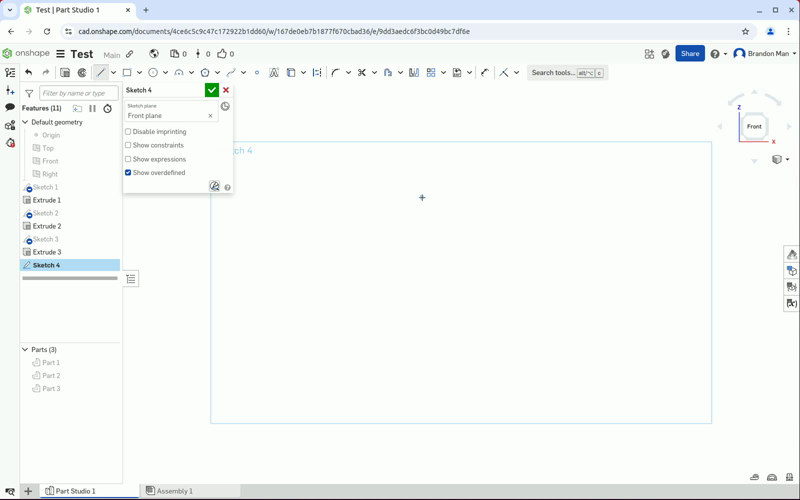
key_down(shift)
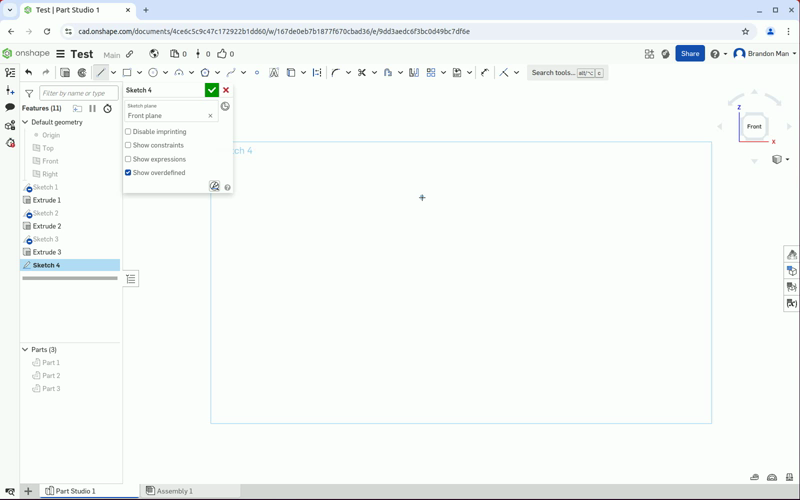
mouse_move(452, 197)
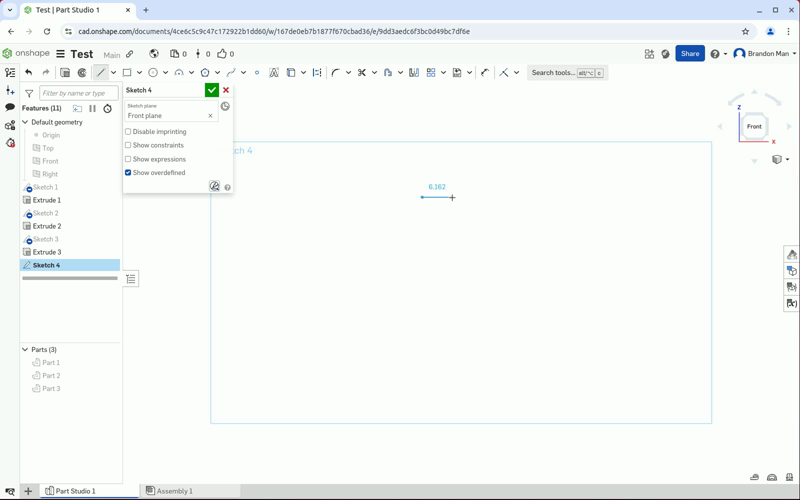
mouse_move(461, 197)
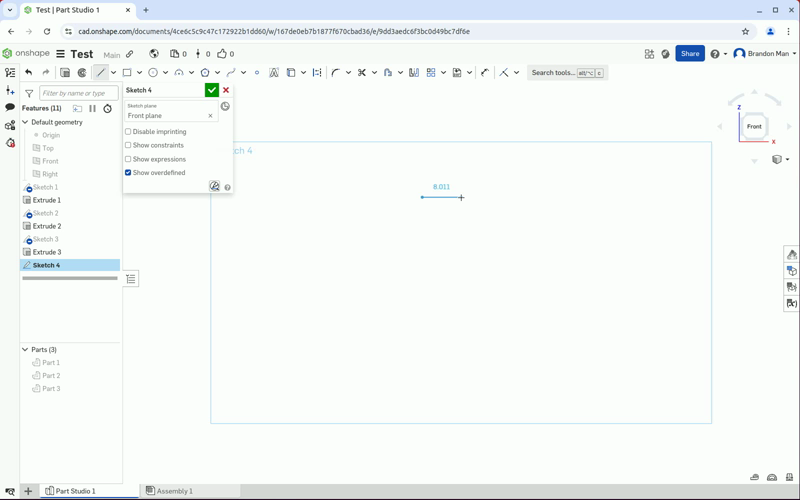
click(461, 197)
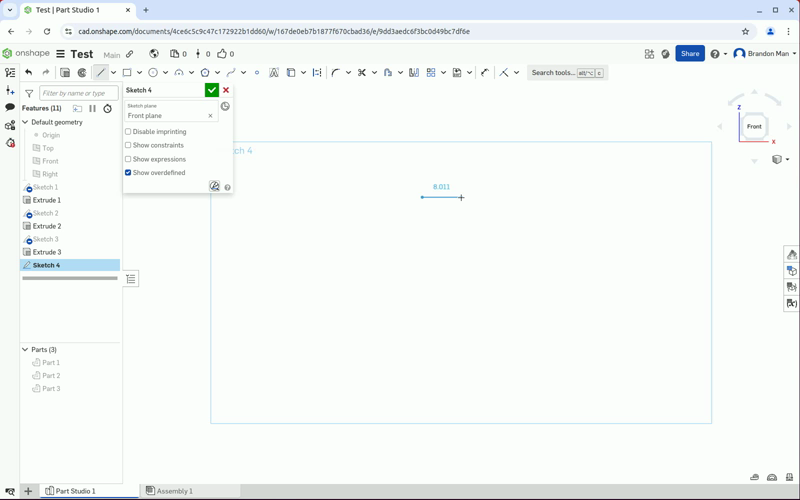
key_up(shift)
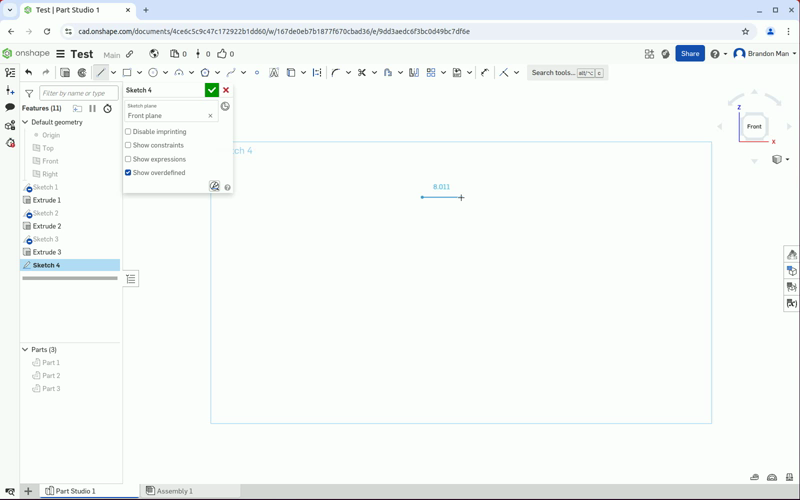
key_down(shift)
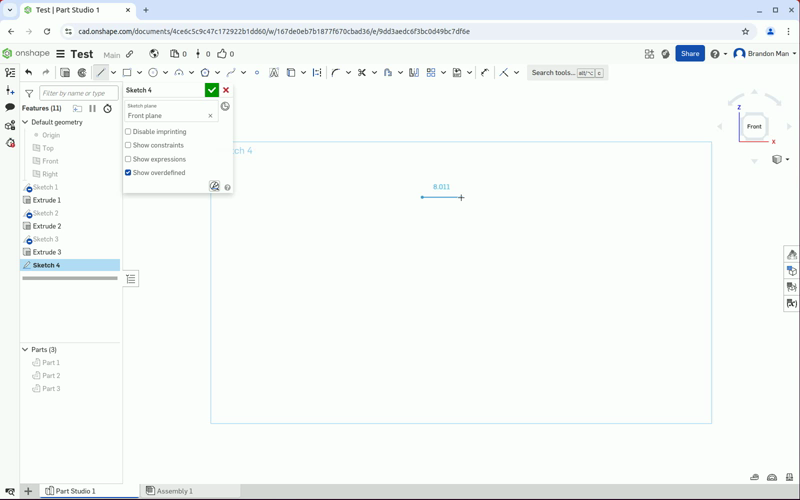
mouse_move(491, 197)
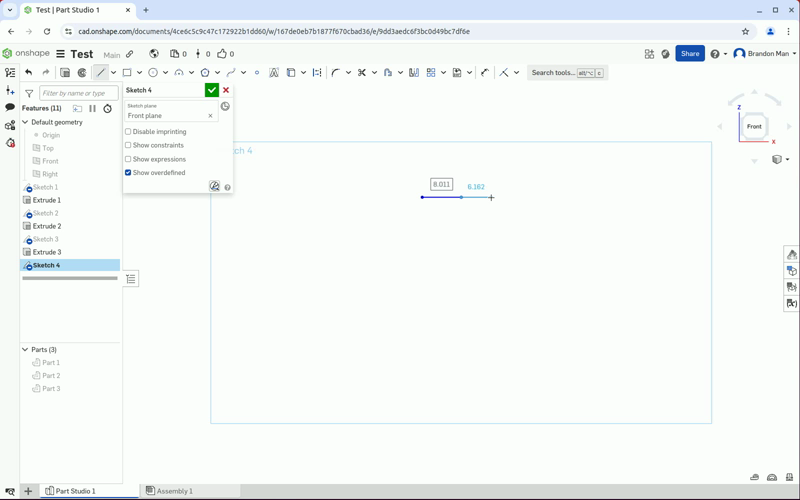
mouse_move(503, 197)
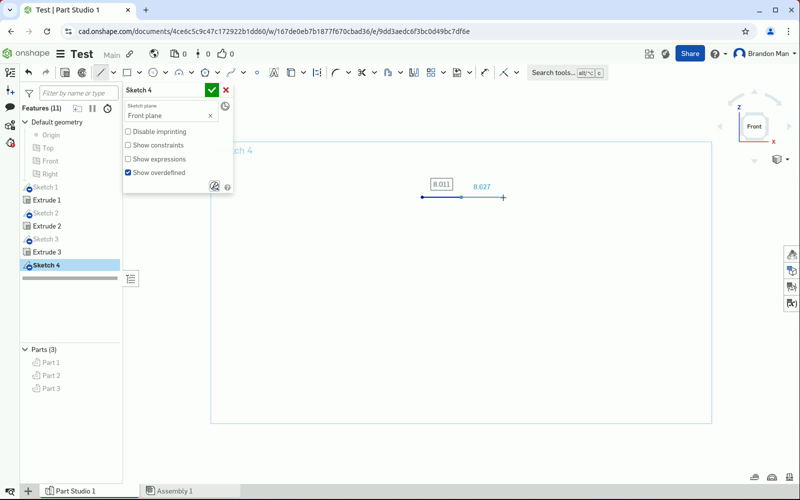
click(503, 197)
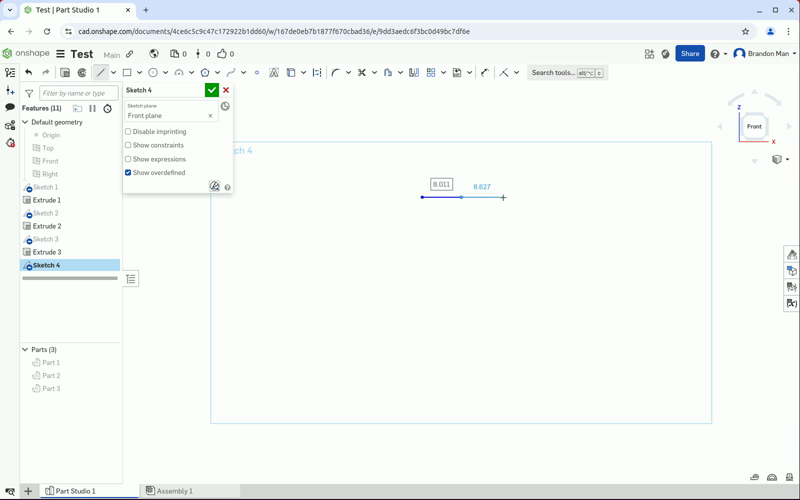
key_up(shift)
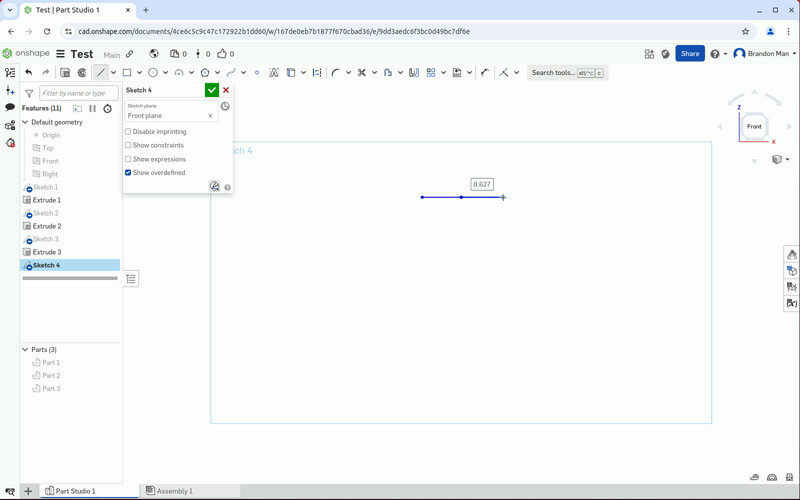
key_down(shift)
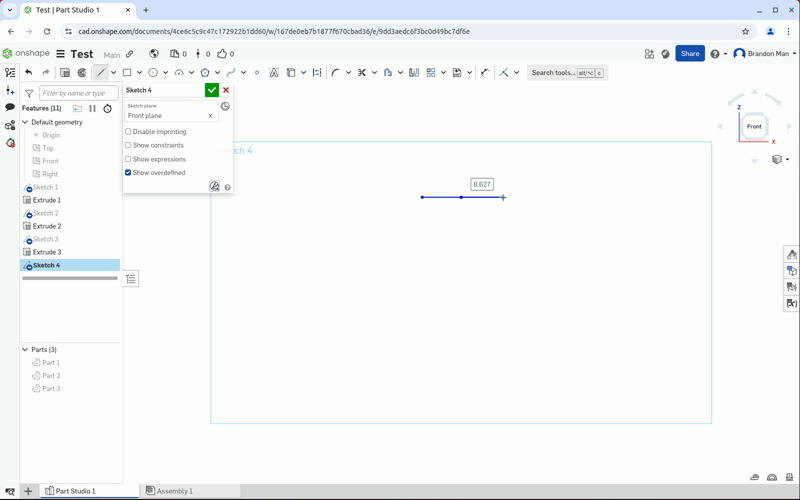
mouse_move(533, 197)
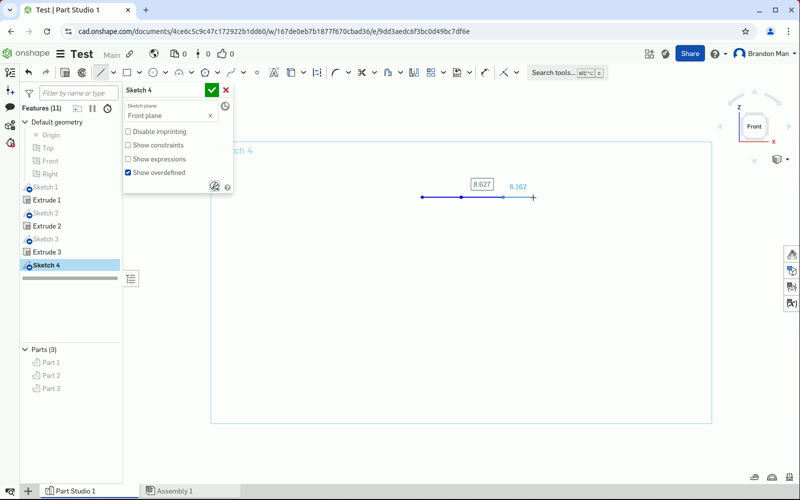
mouse_move(503, 192)
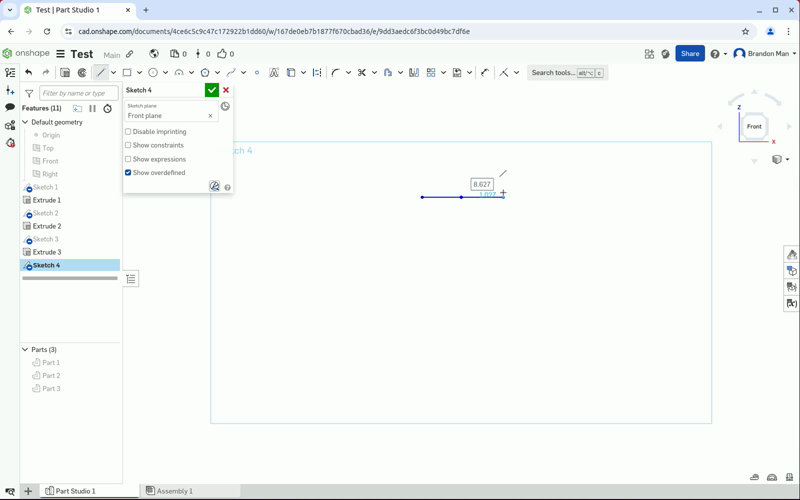
scroll(6)
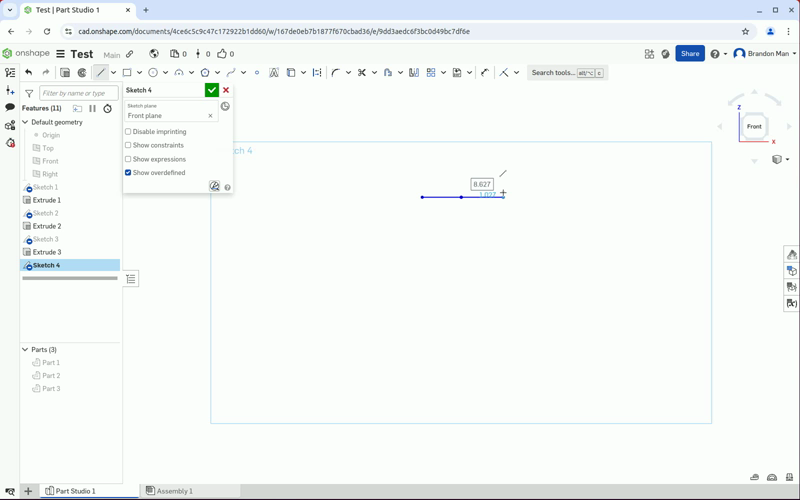
scroll(6)
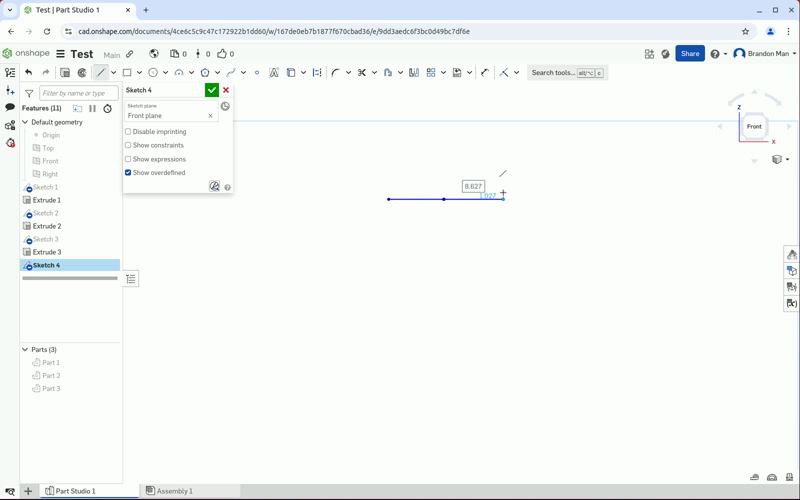
scroll(6)
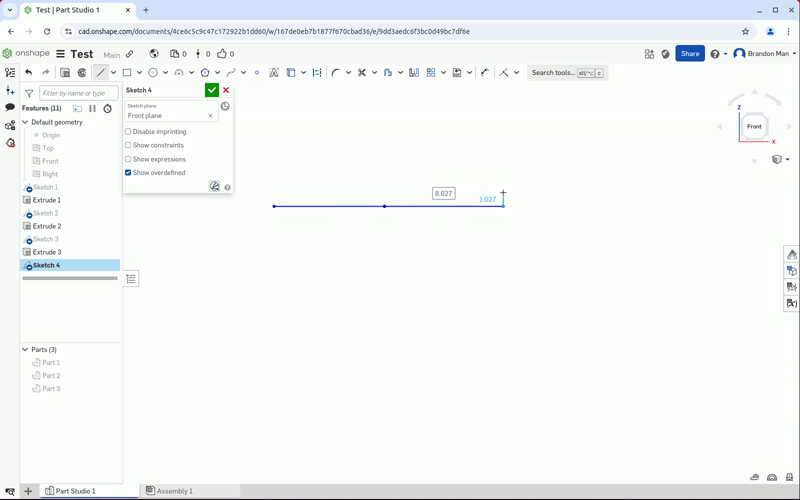
scroll(6)
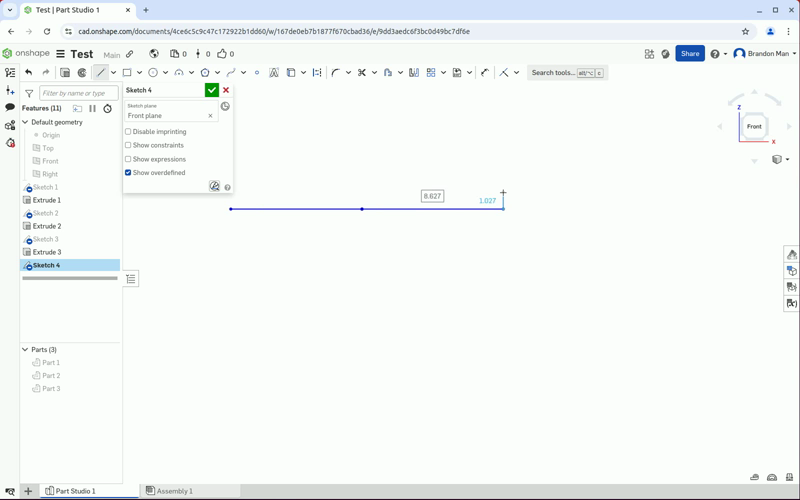
scroll(6)
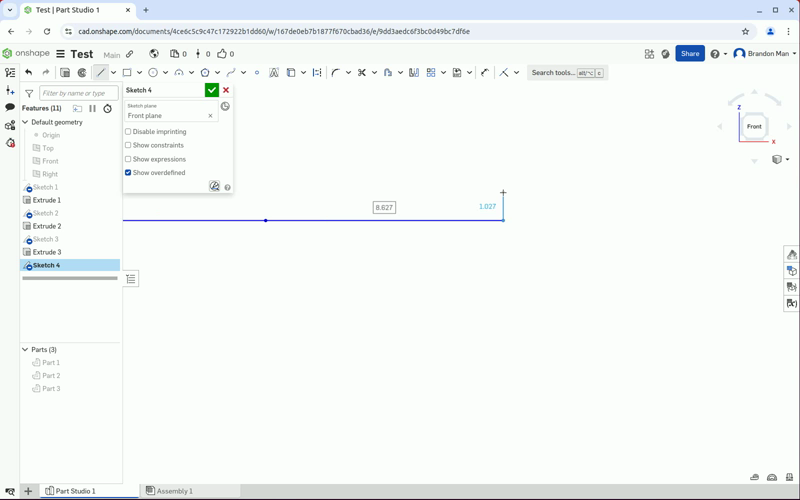
scroll(6)
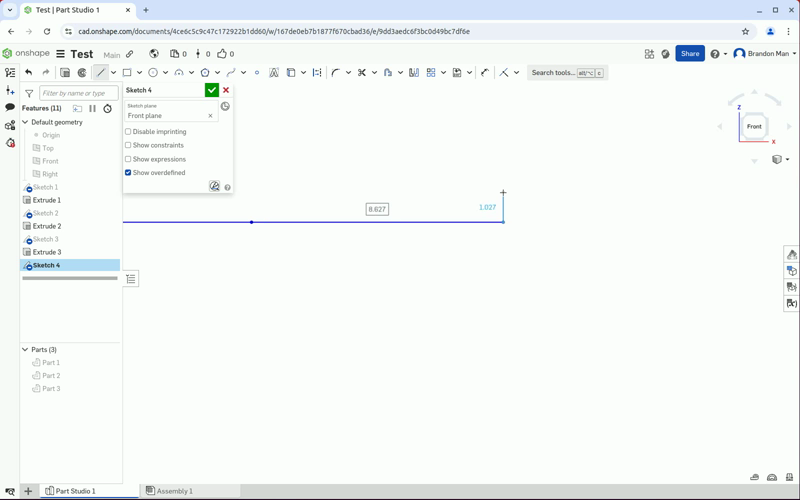
scroll(6)
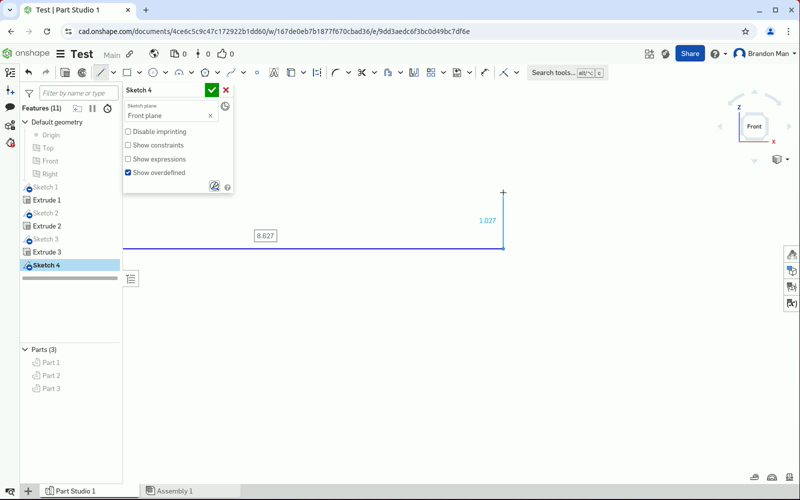
click(503, 192)
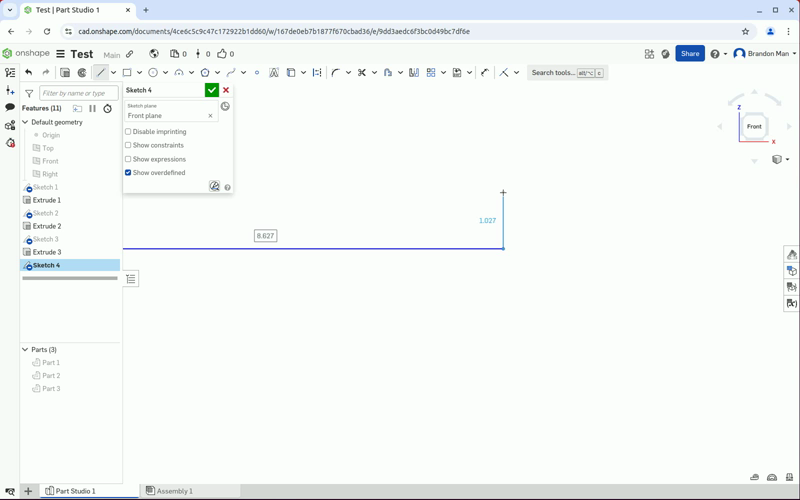
scroll(-6)
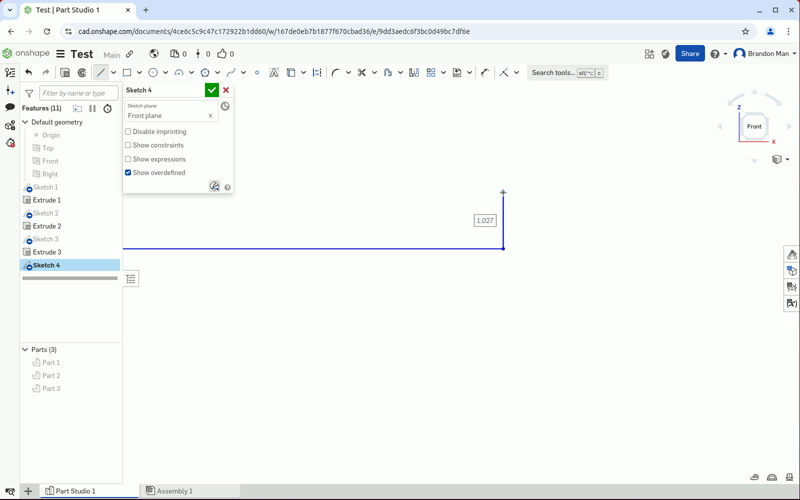
scroll(-6)
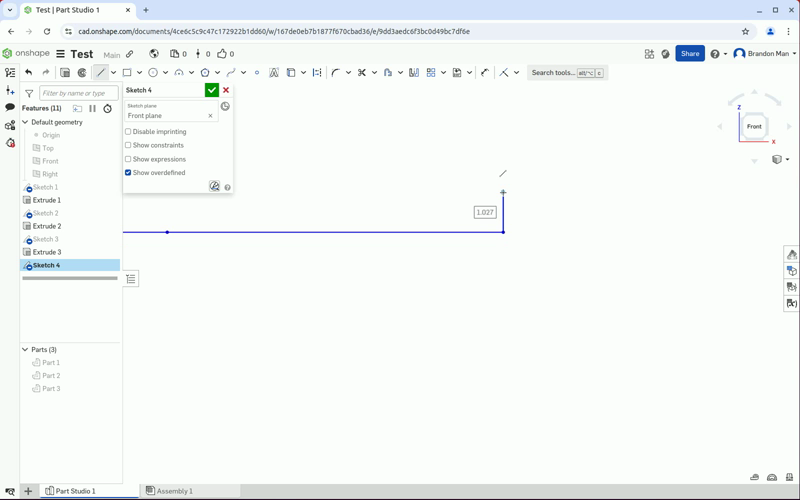
scroll(-6)
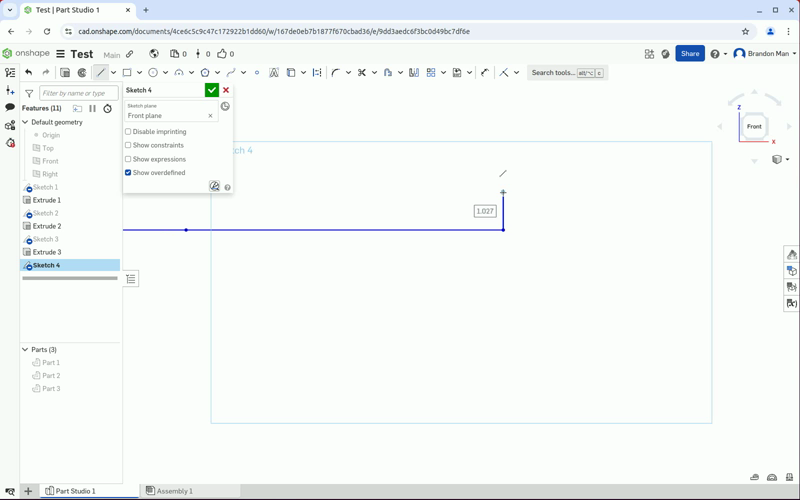
scroll(-6)
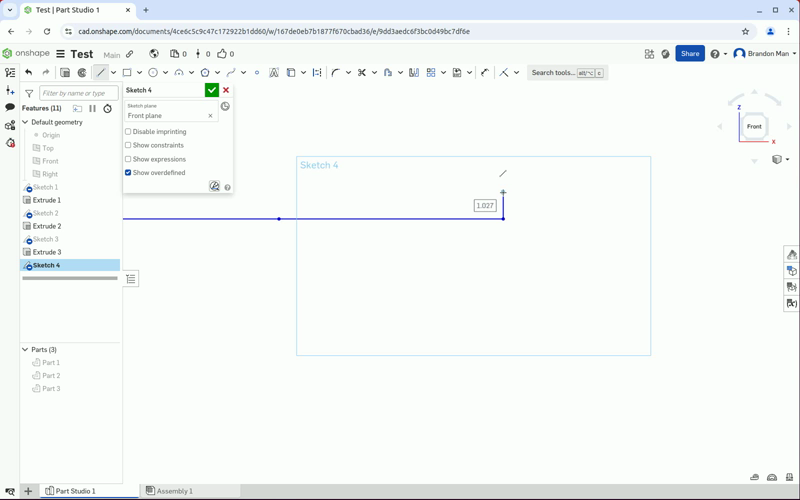
scroll(-6)
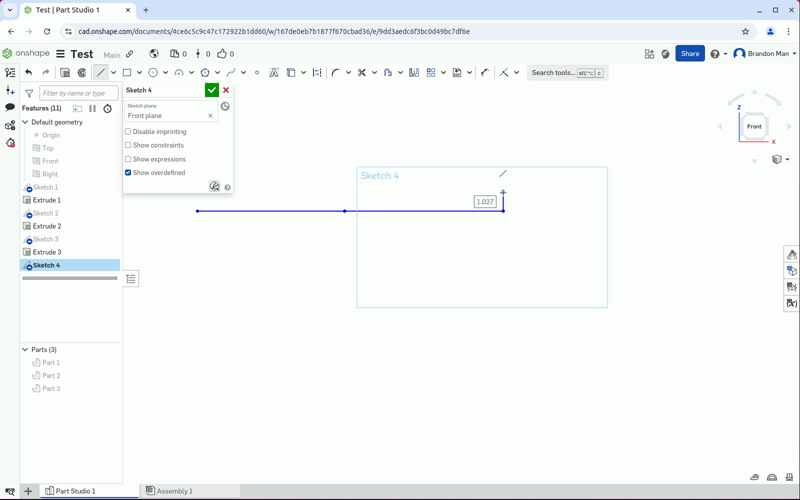
scroll(-6)
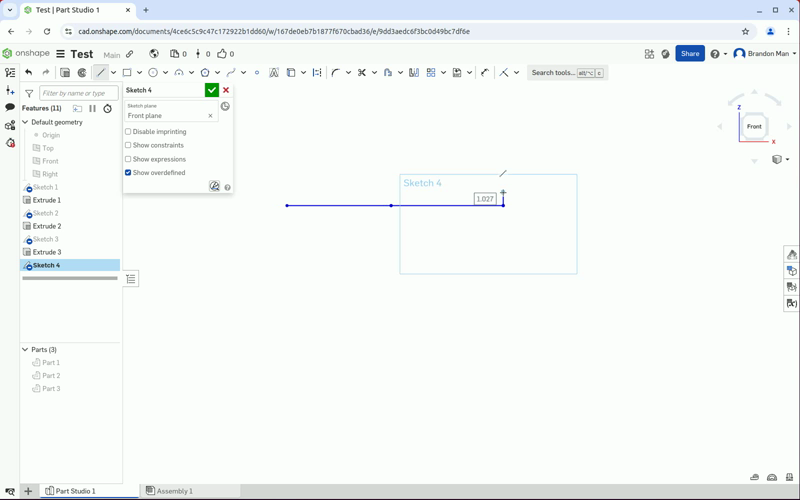
scroll(-6)
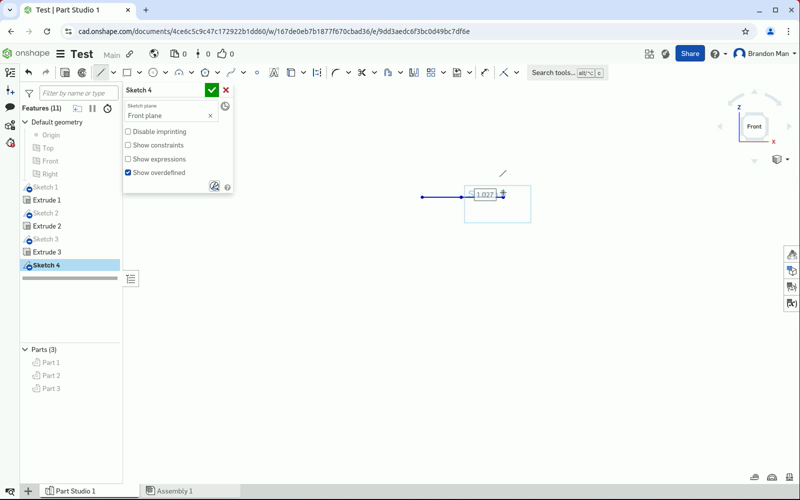
key_up(shift)
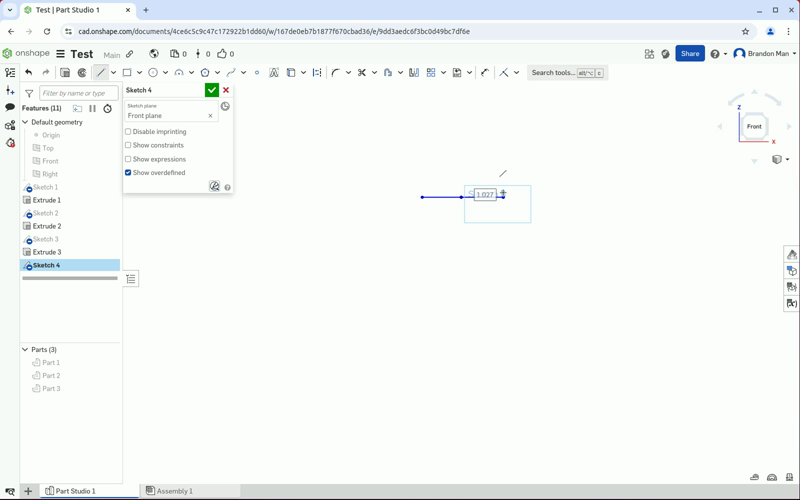
key_down(shift)
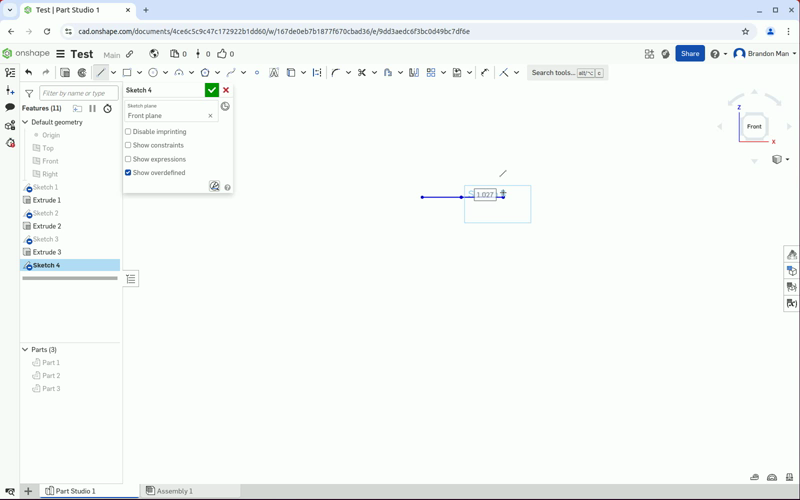
mouse_move(422, 192)
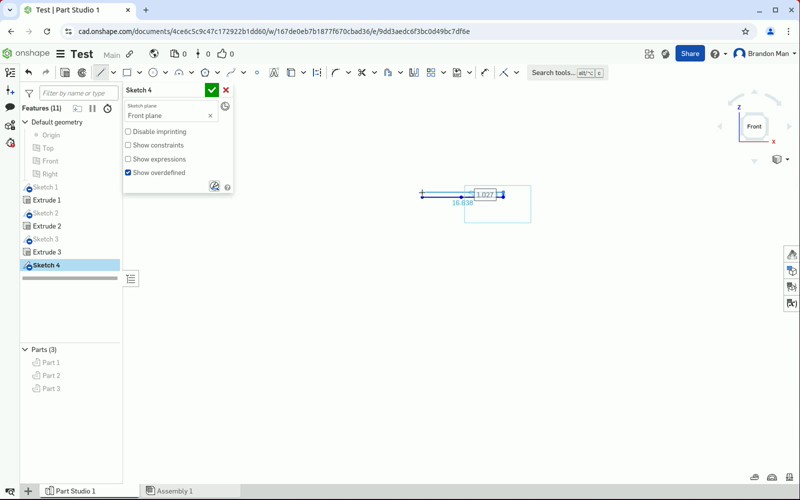
click(422, 192)
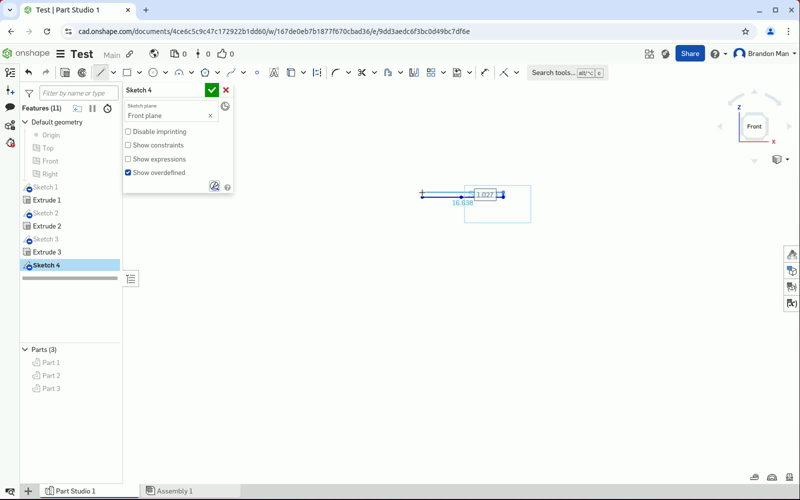
key_up(shift)
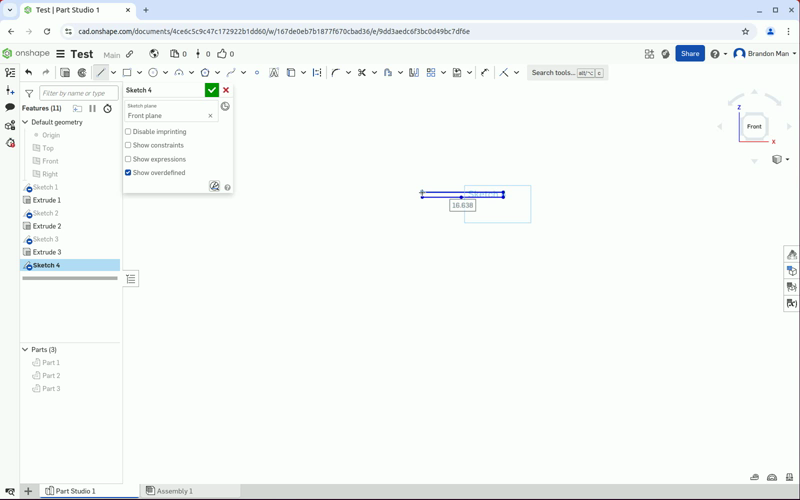
mouse_move(452, 192)
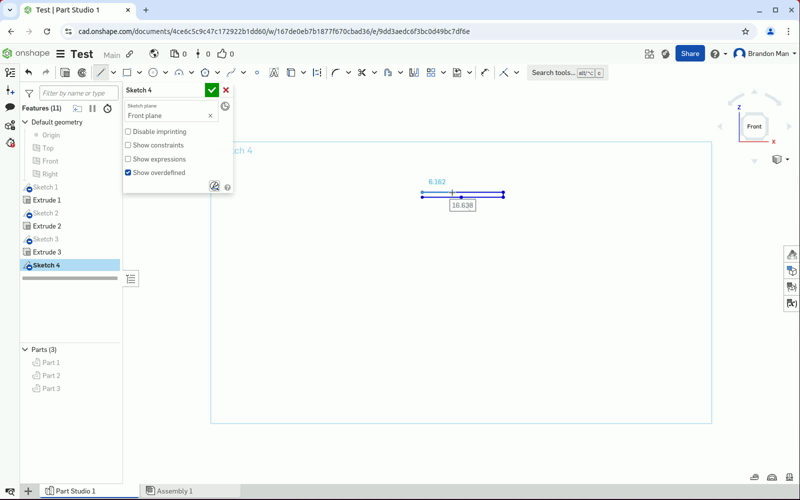
key_down(shift)
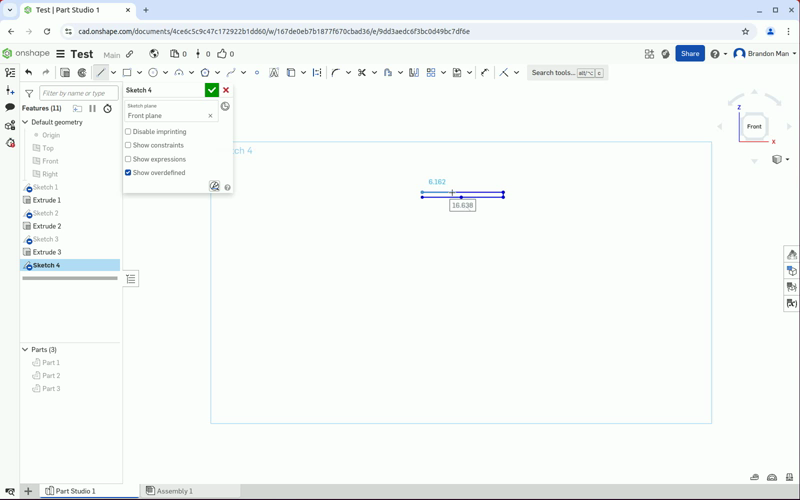
mouse_move(422, 197)
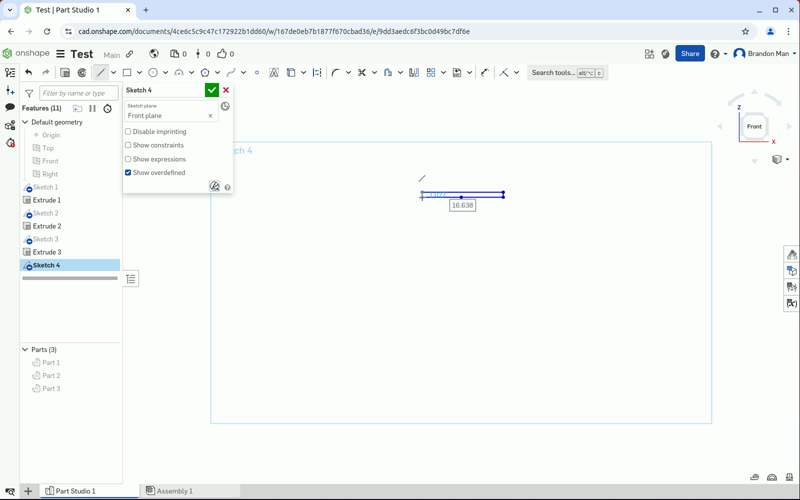
scroll(6)
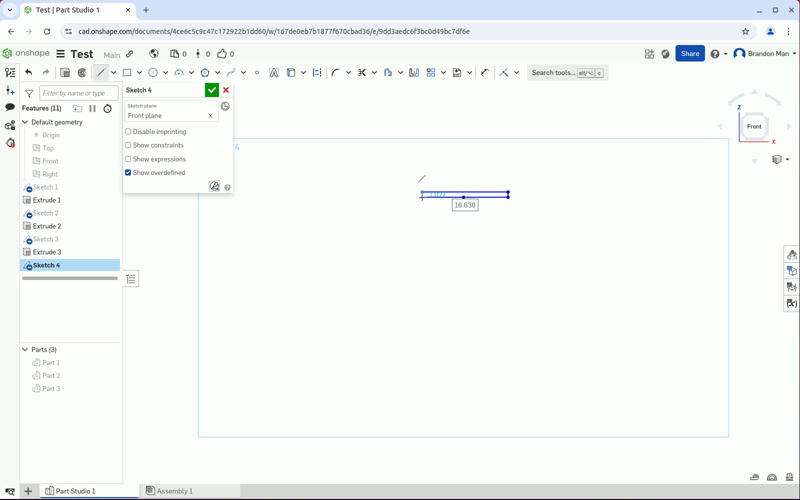
scroll(6)
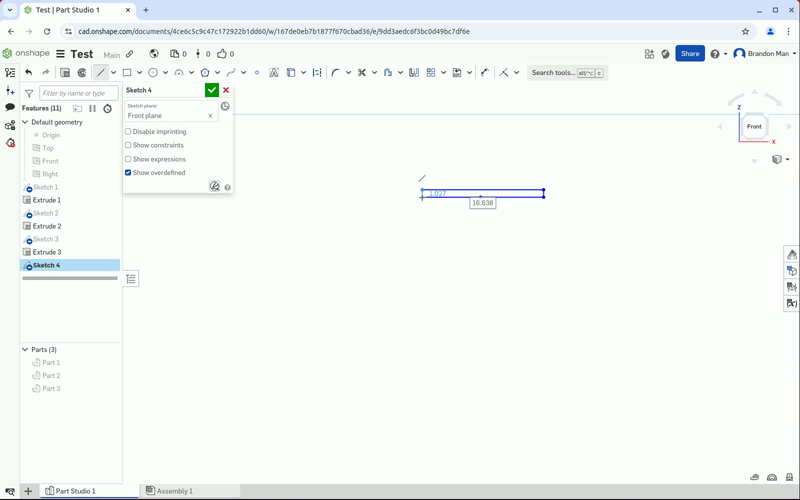
scroll(6)
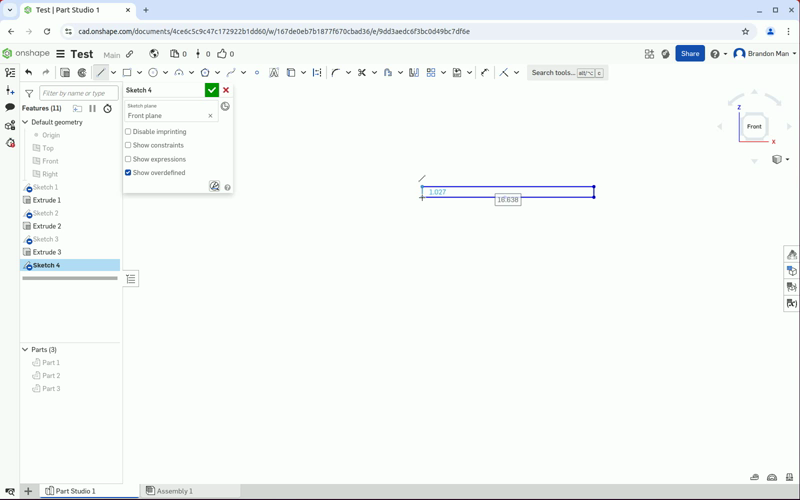
scroll(6)
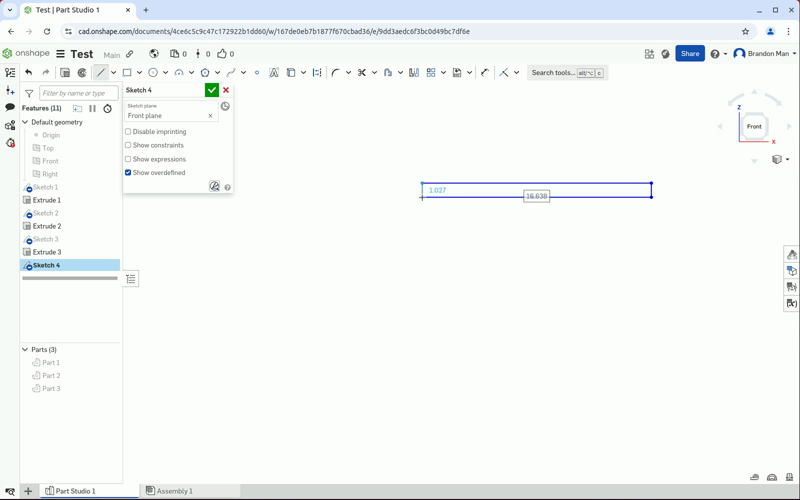
scroll(6)
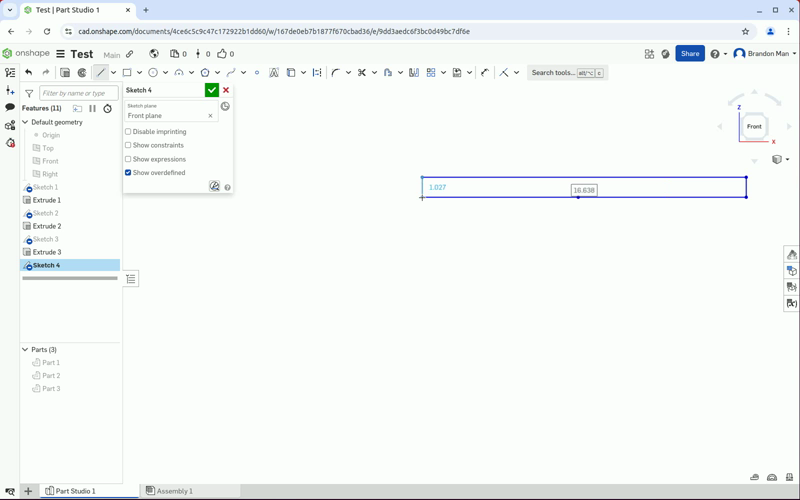
scroll(6)
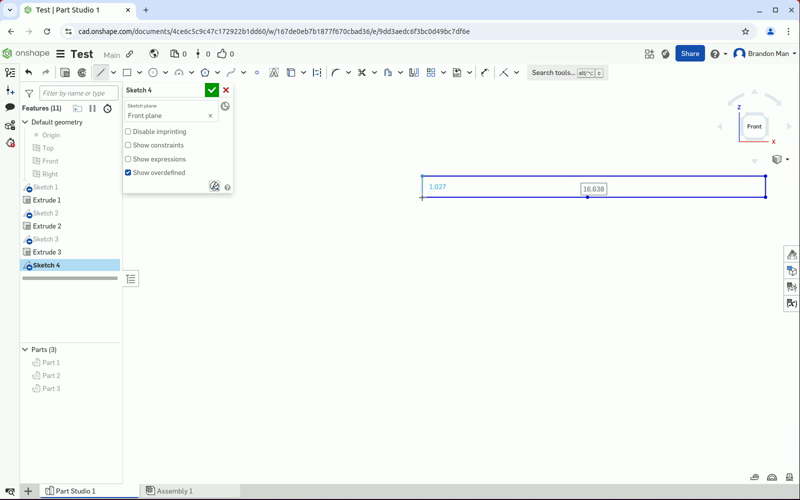
scroll(6)
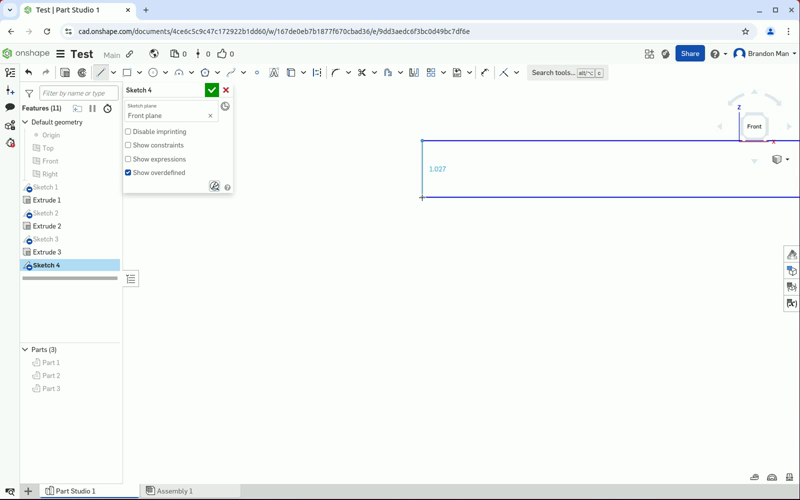
key_up(shift)
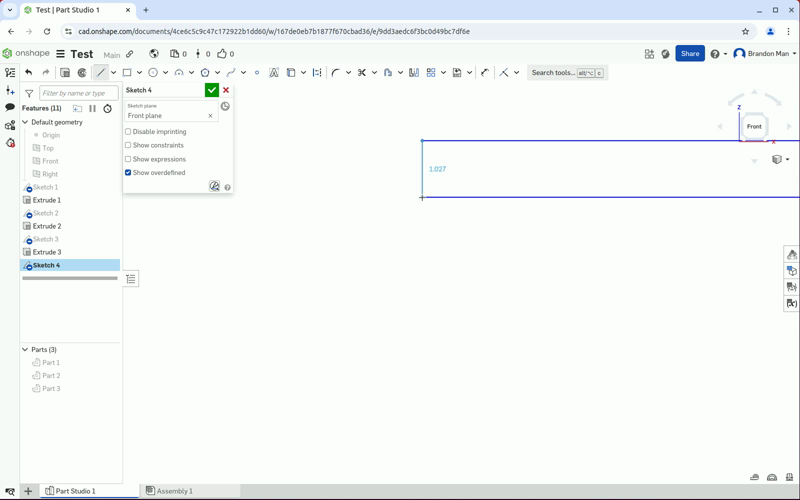
click(422, 197)
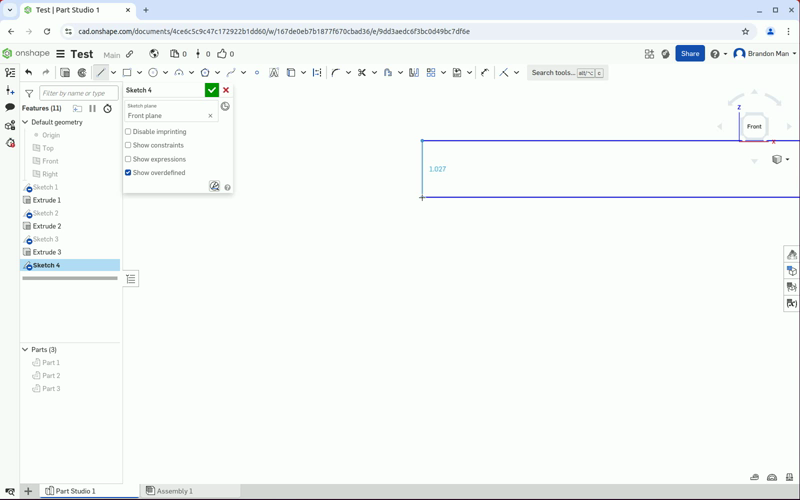
scroll(-6)
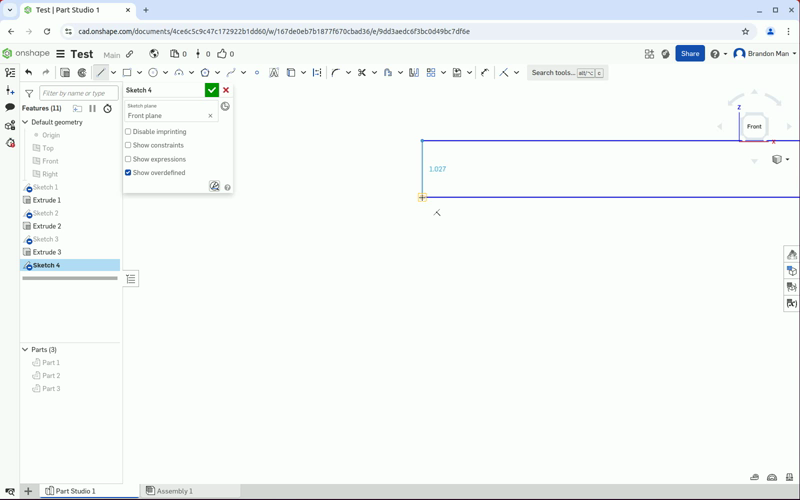
scroll(-6)
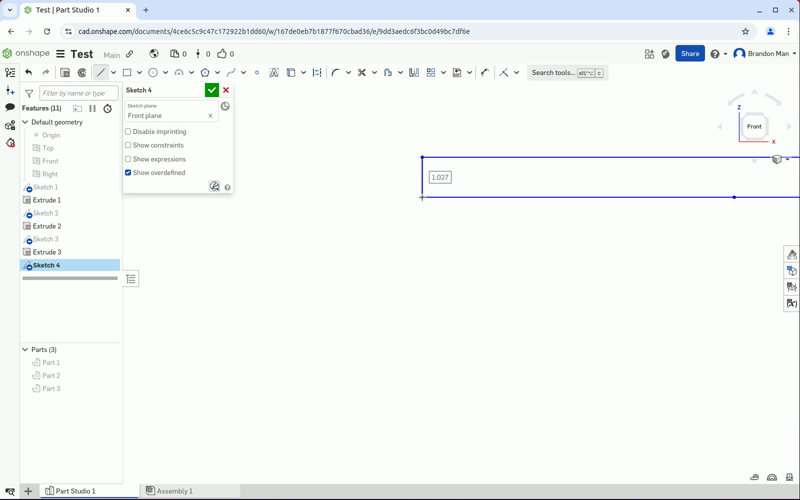
scroll(-6)
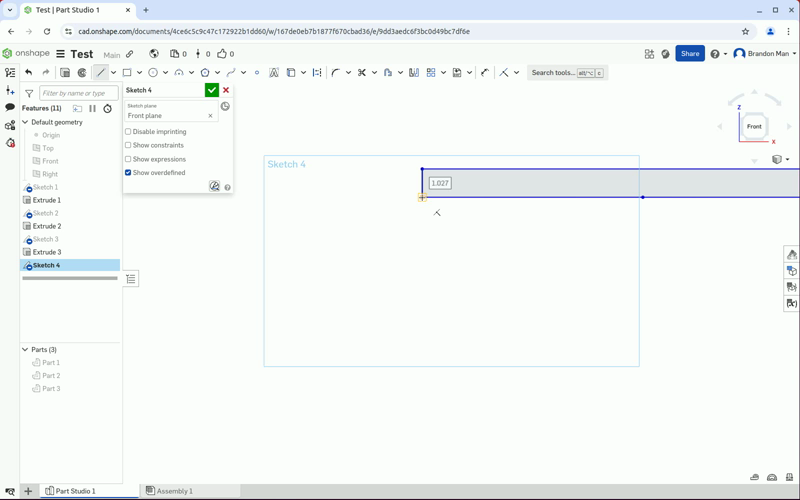
scroll(-6)
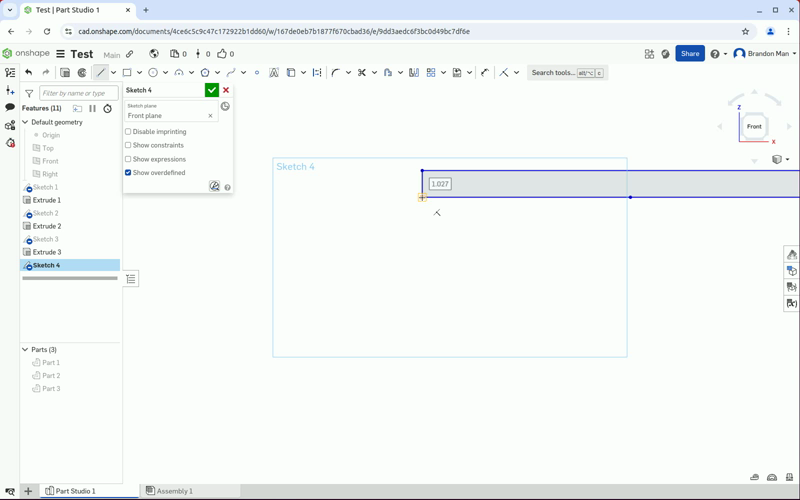
scroll(-6)
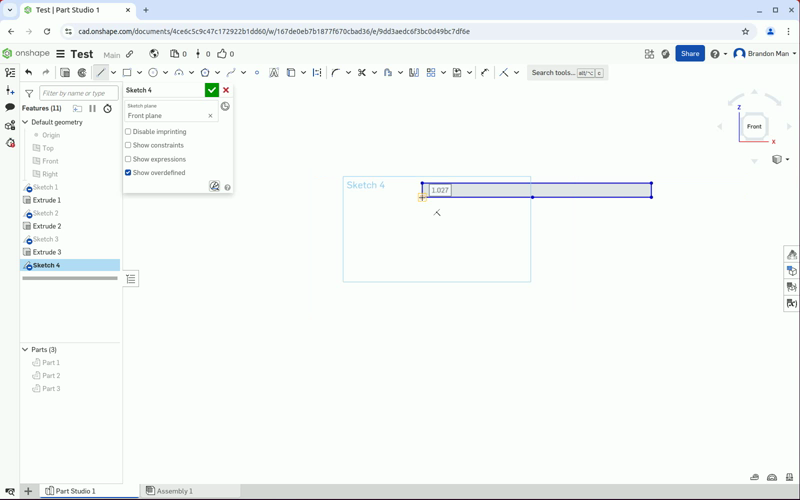
scroll(-6)
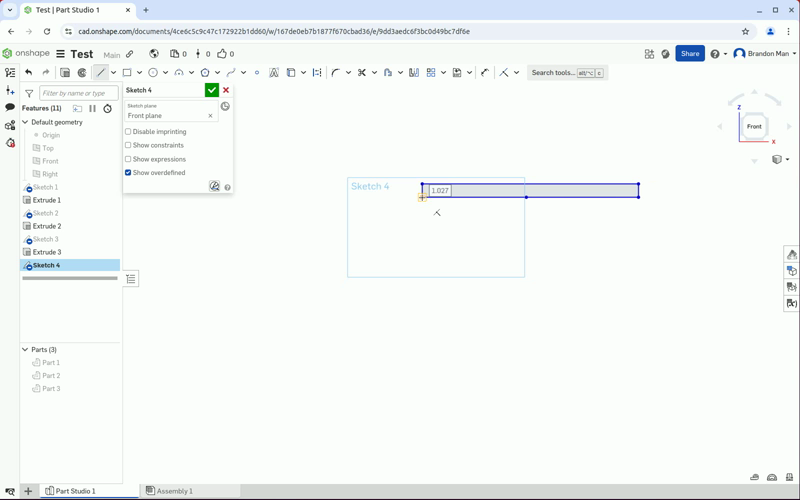
scroll(-6)
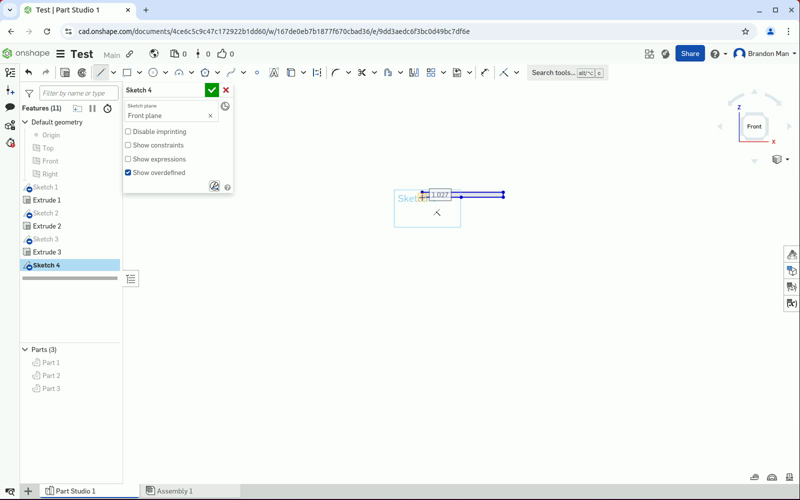
key(esc)
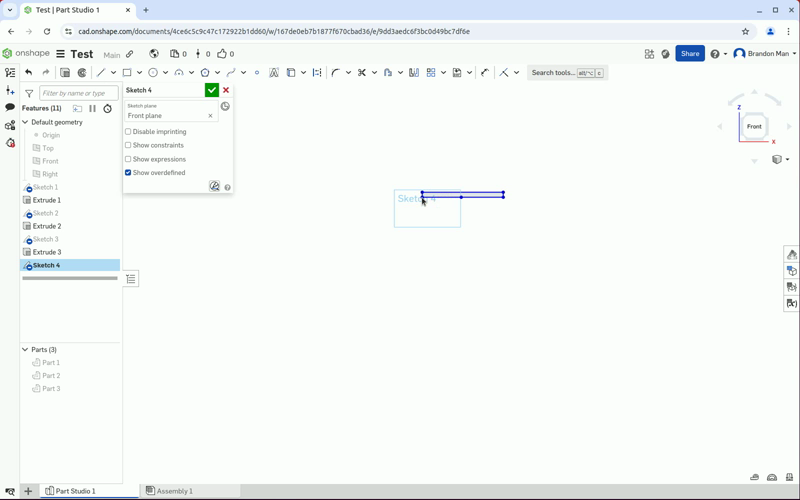
mouse_move(441, 196)
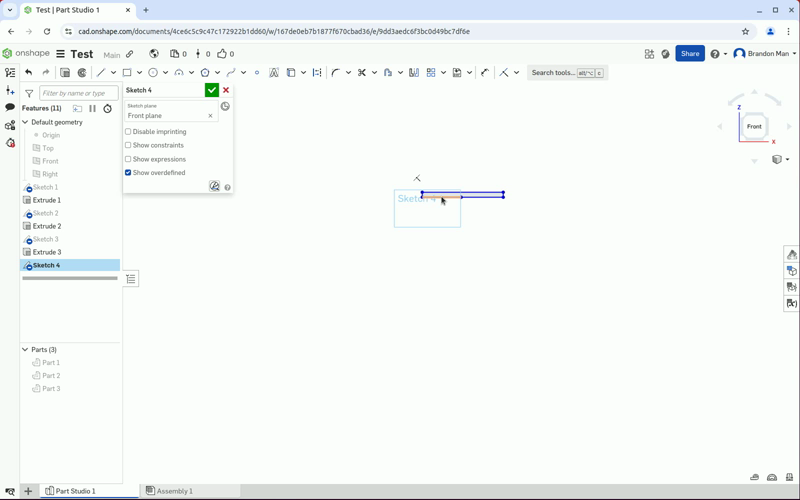
scroll(6)
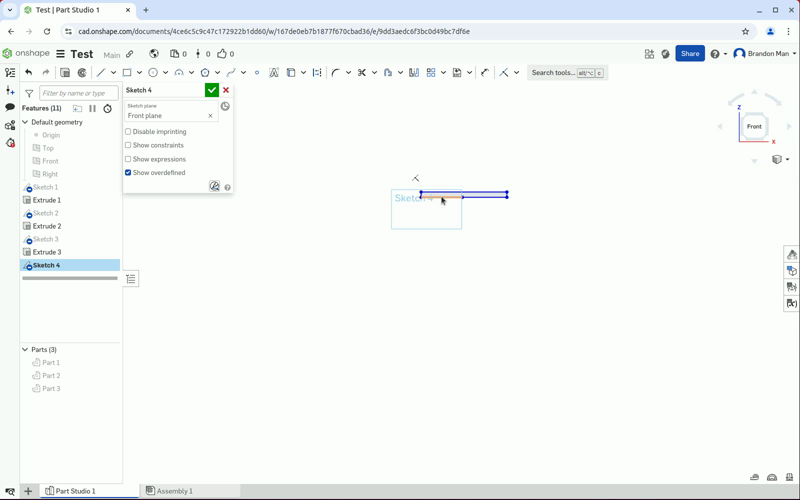
scroll(6)
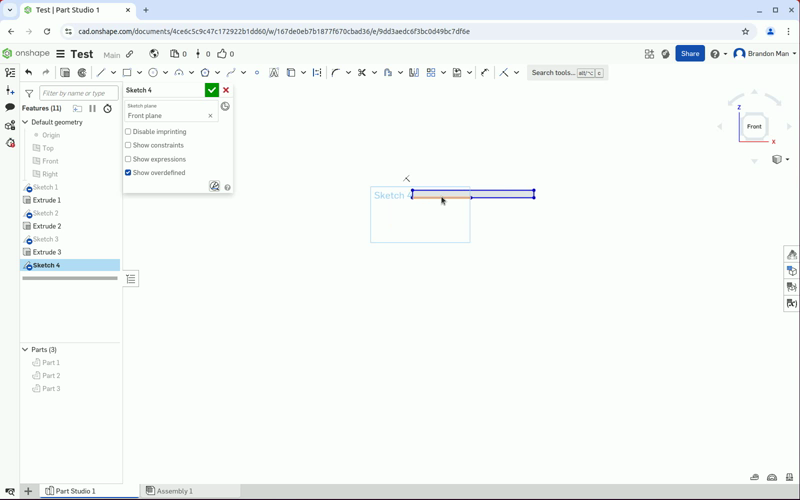
scroll(6)
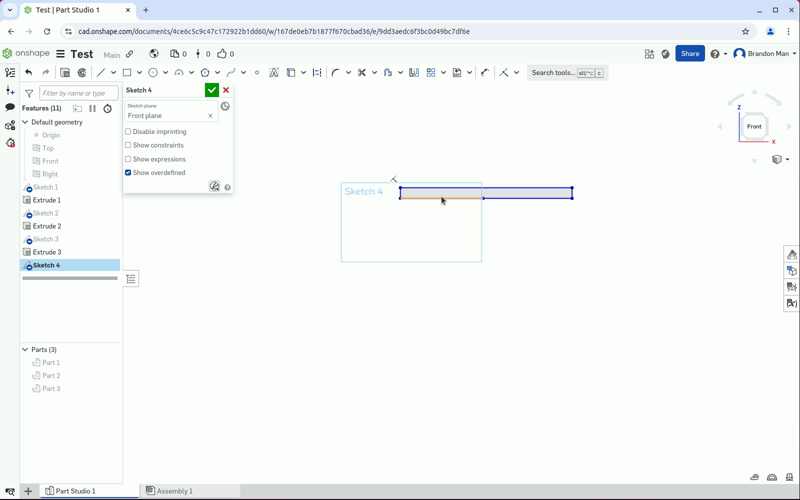
scroll(6)
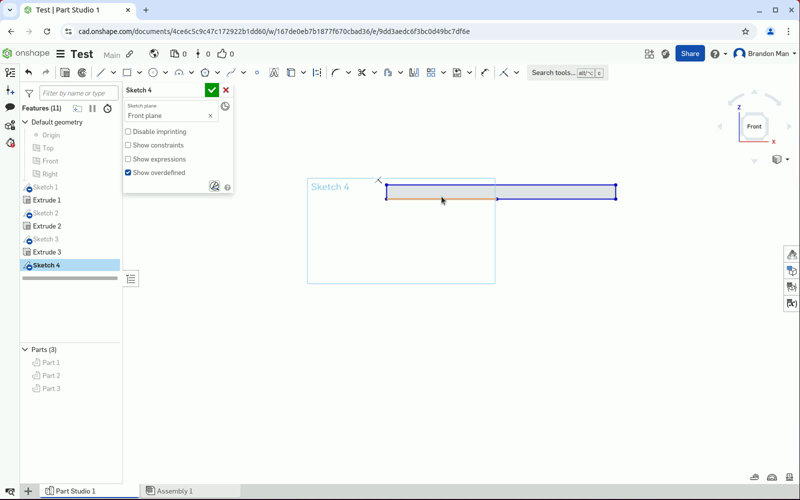
scroll(6)
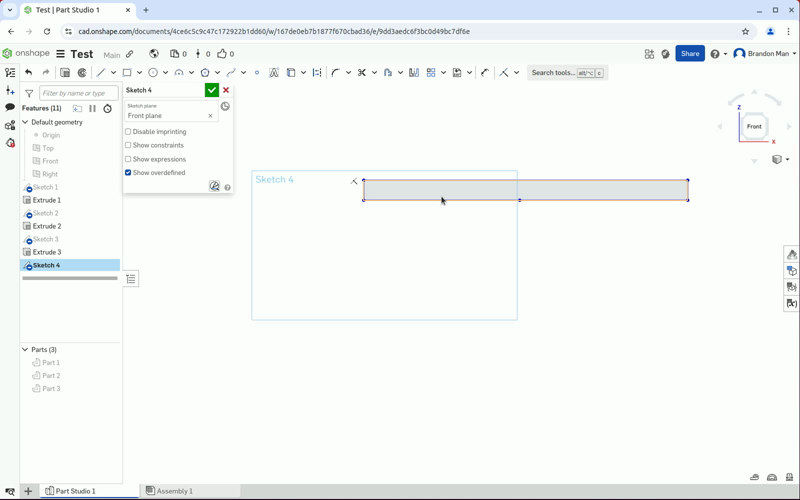
scroll(6)
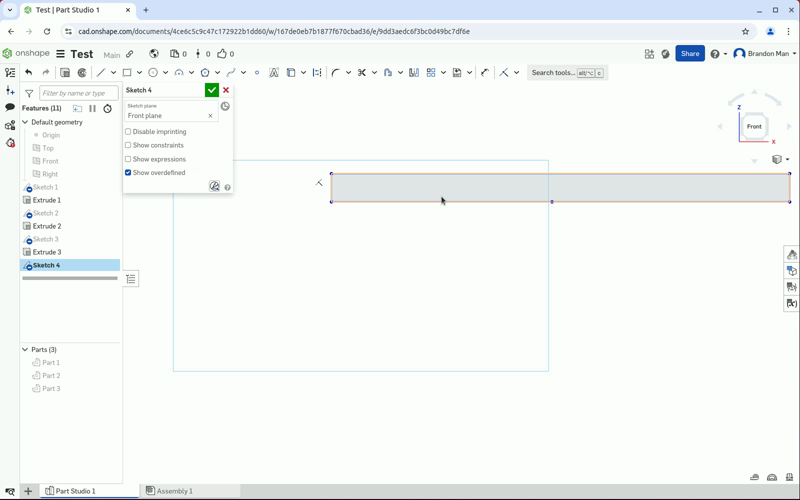
scroll(6)
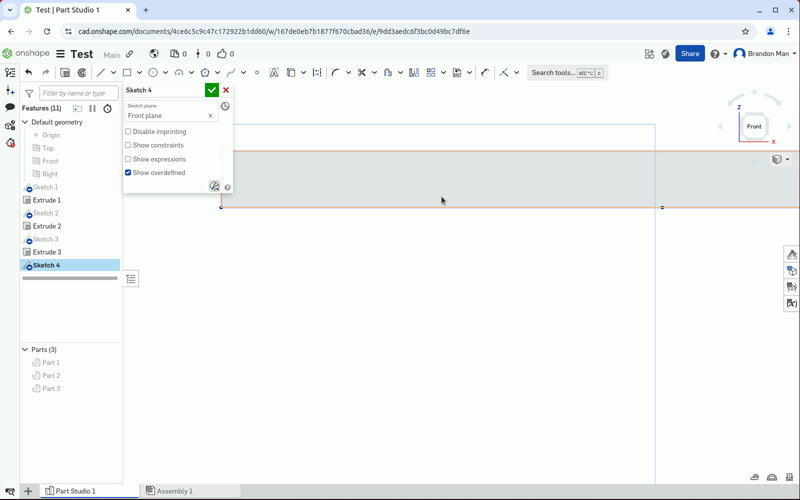
click(441, 196)
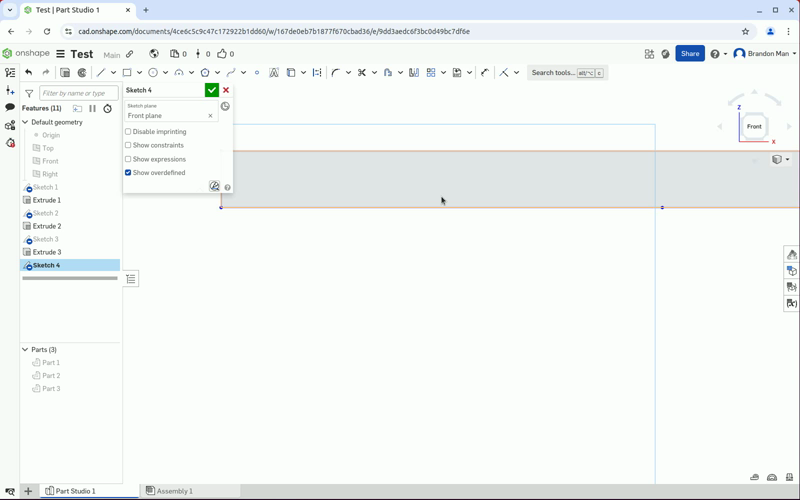
scroll(-6)
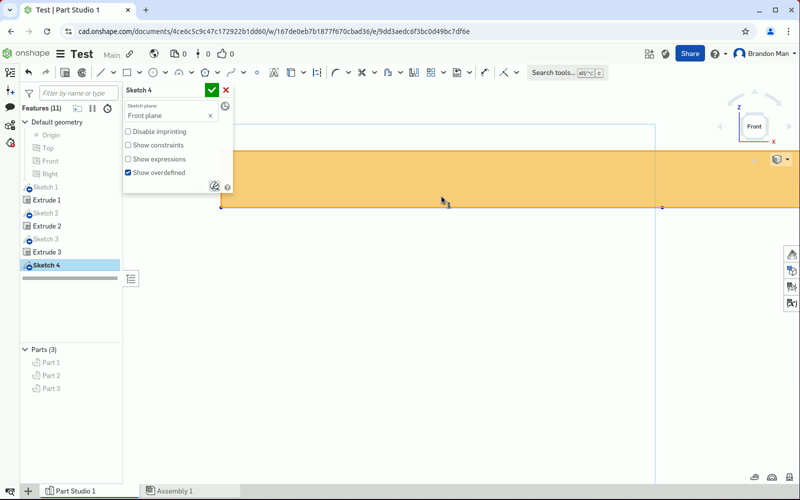
scroll(-6)
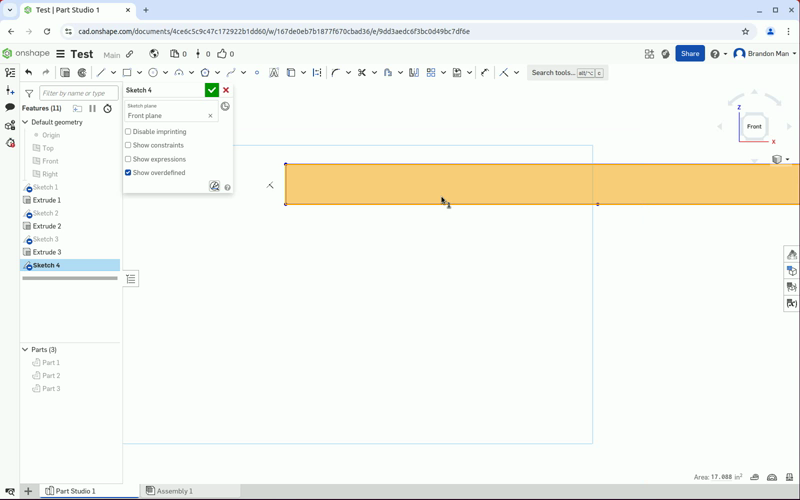
scroll(-6)
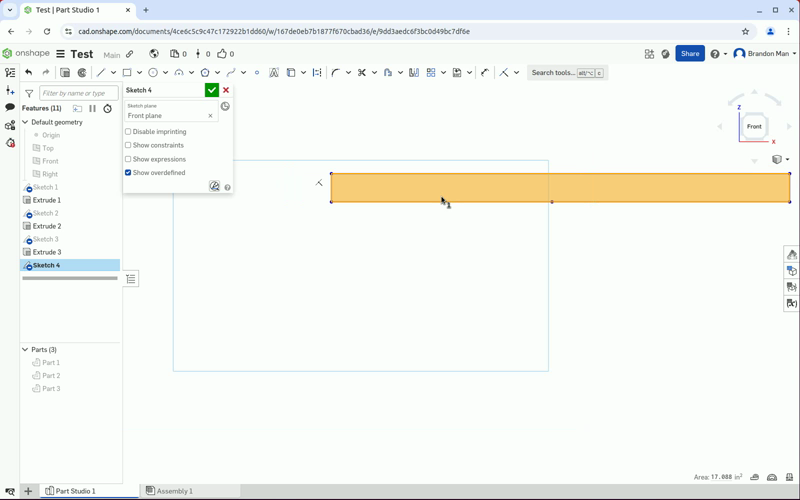
scroll(-6)
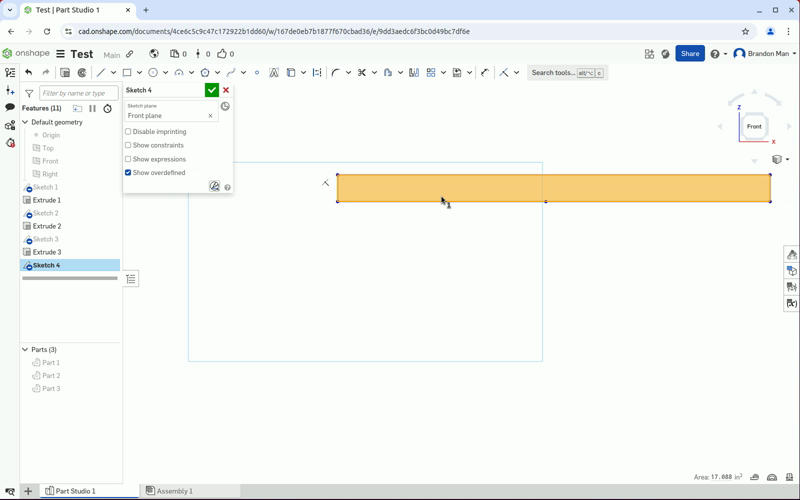
scroll(-6)
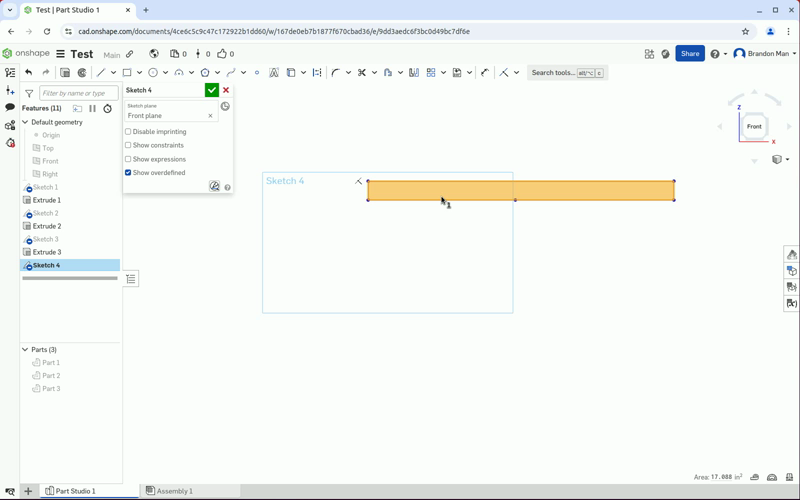
scroll(-6)
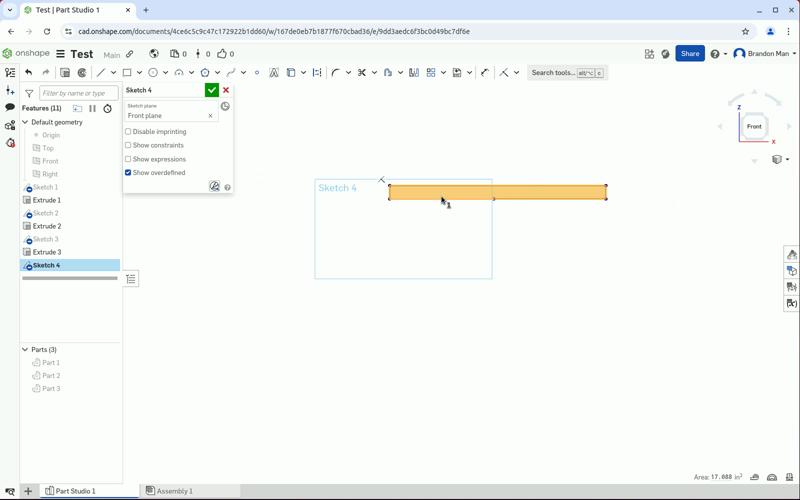
scroll(-6)
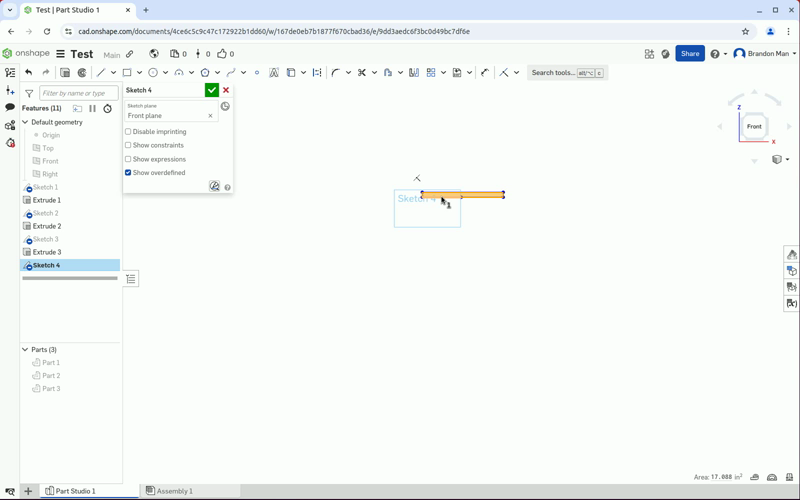
mouse_move(73, 352)
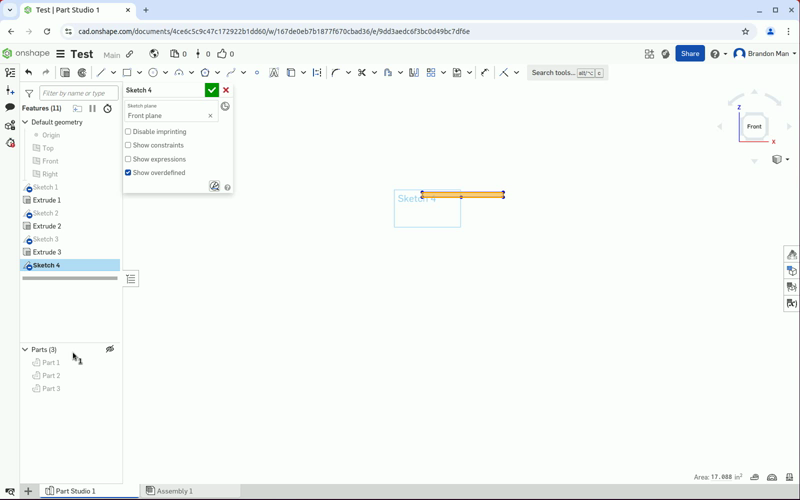
key(shift+y)
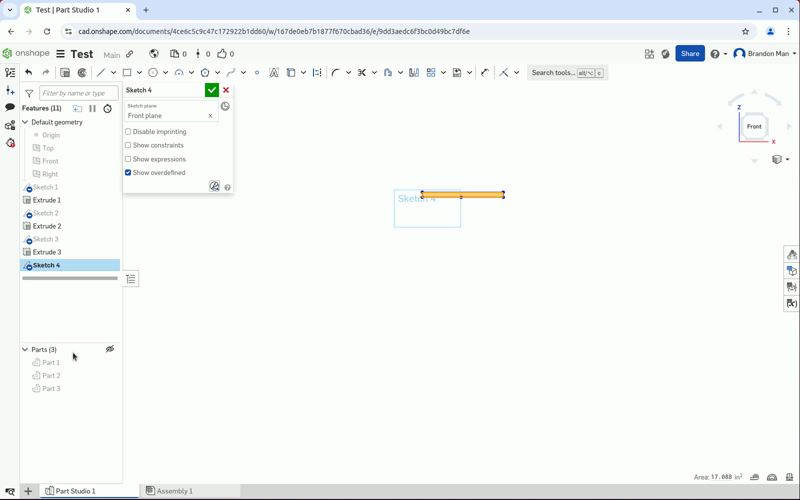
key(shift+e)
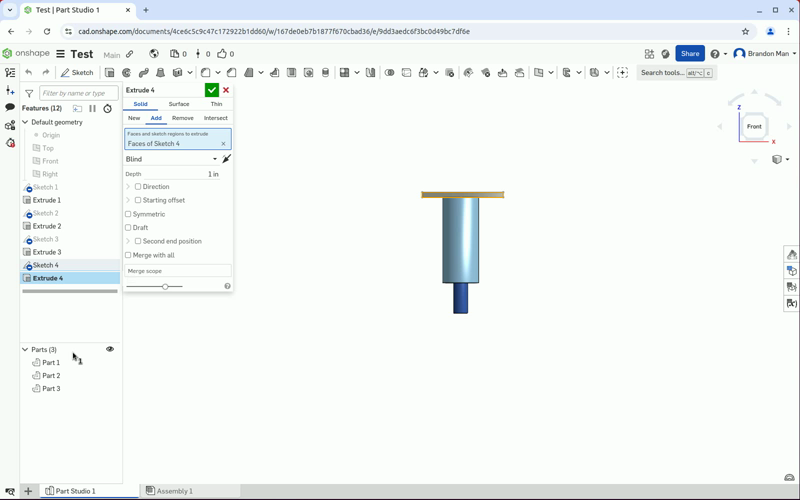
mouse_move(143, 106)
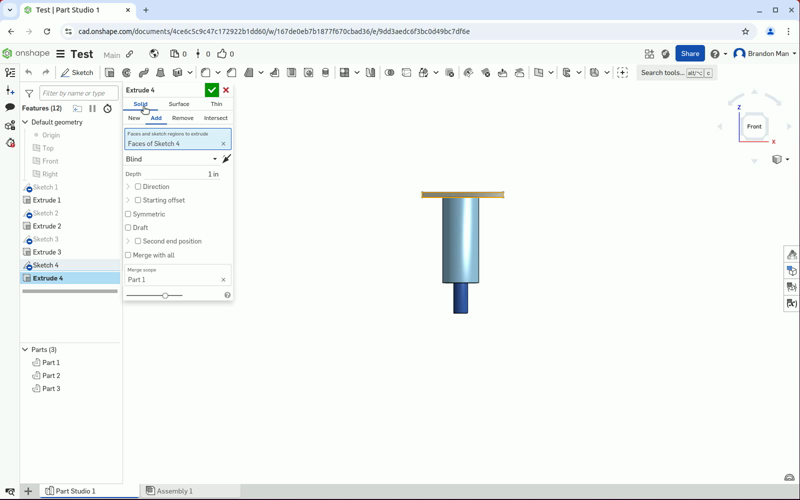
click(143, 106)
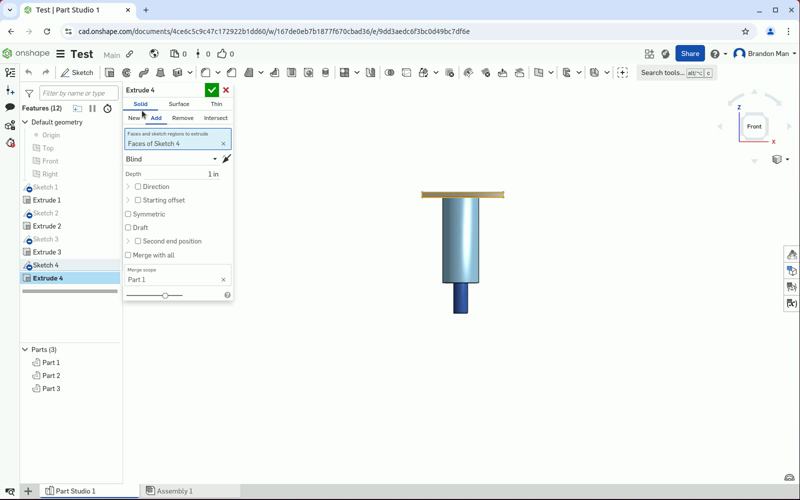
mouse_move(137, 120)
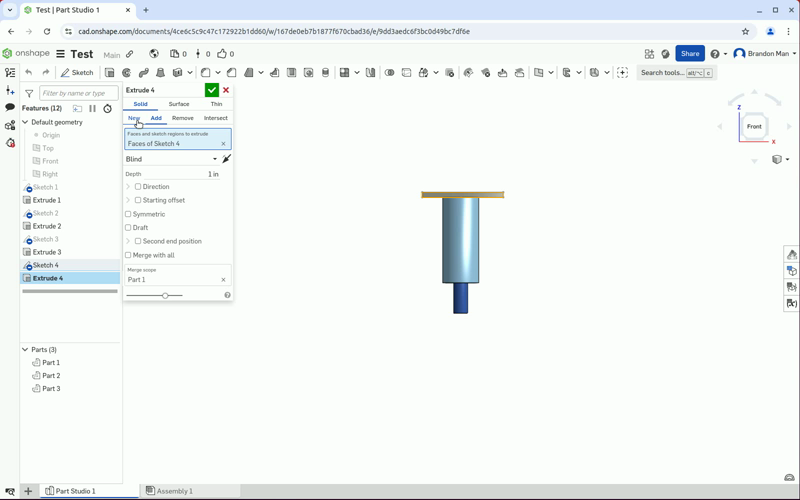
click(137, 120)
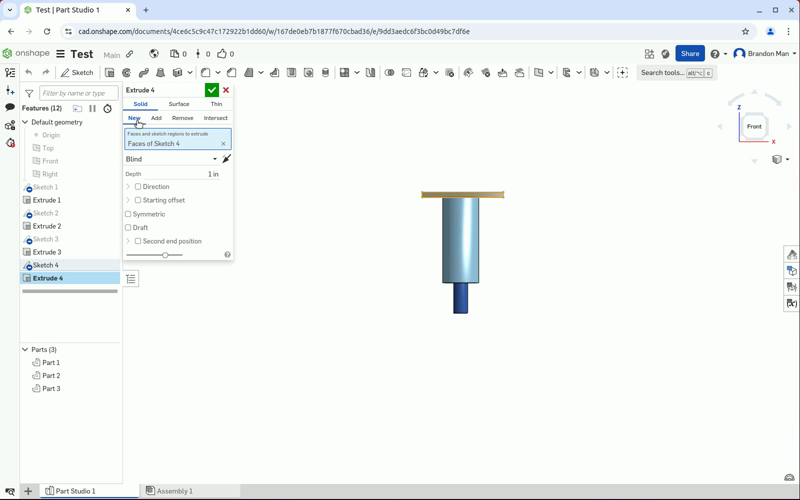
key(tab, 4)
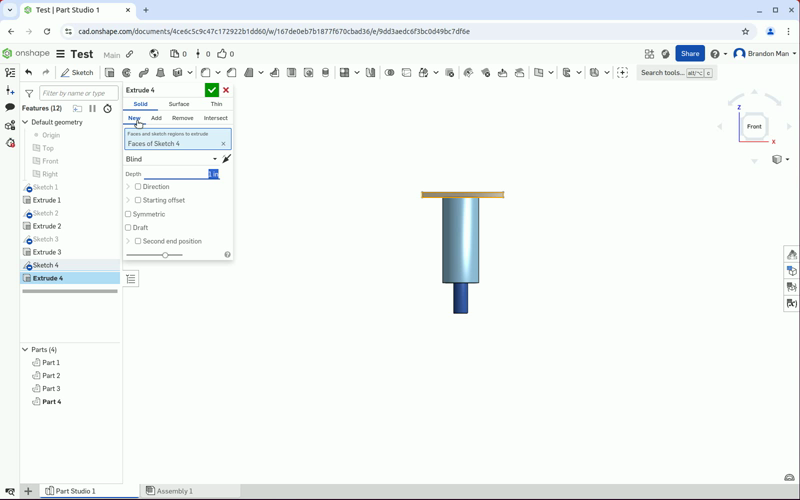
text(-14.442)
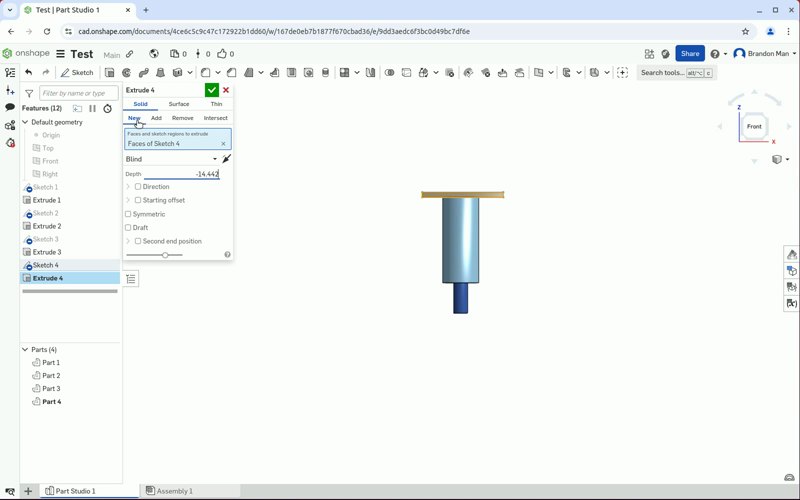
key(tab, 3)
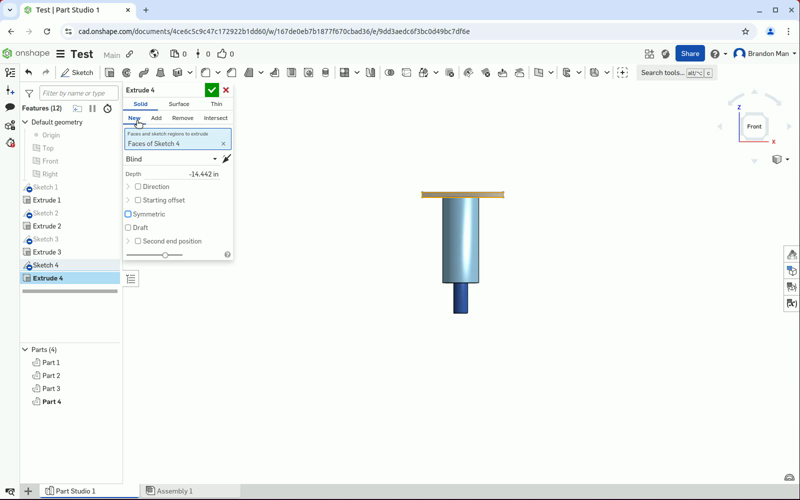
key(space)
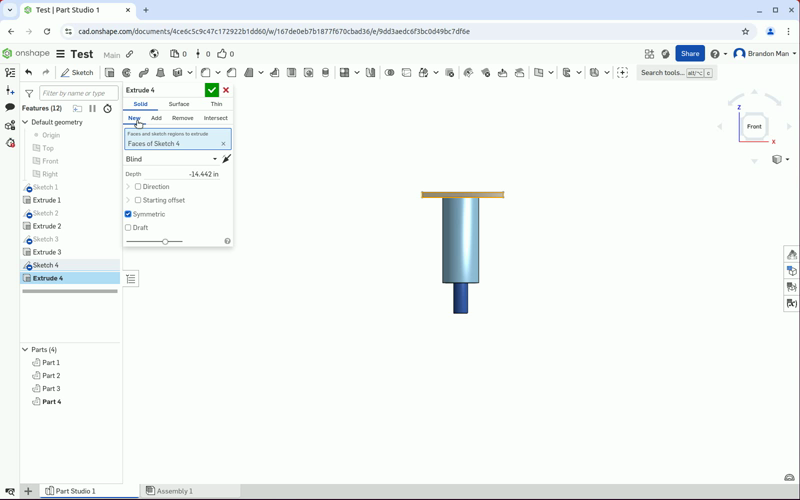
key(enter)
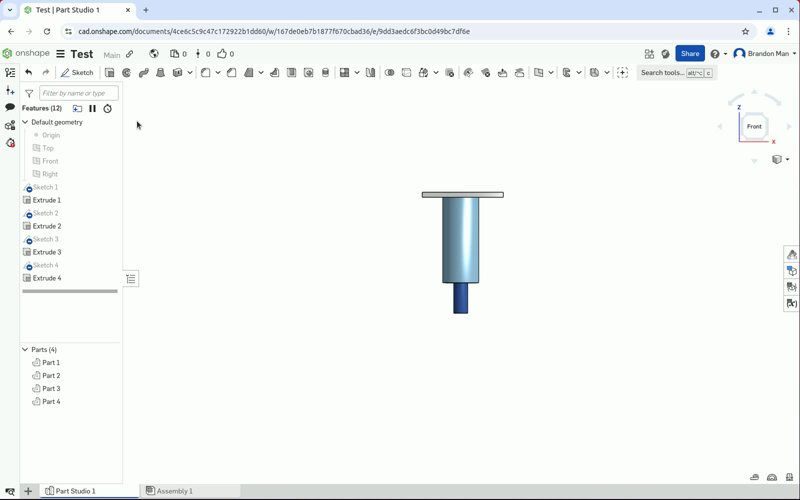
key(shift+h)
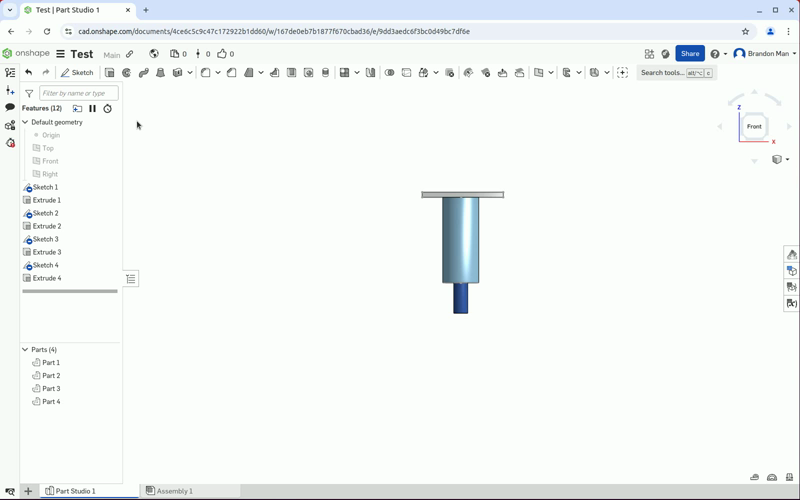
key(shift+h)
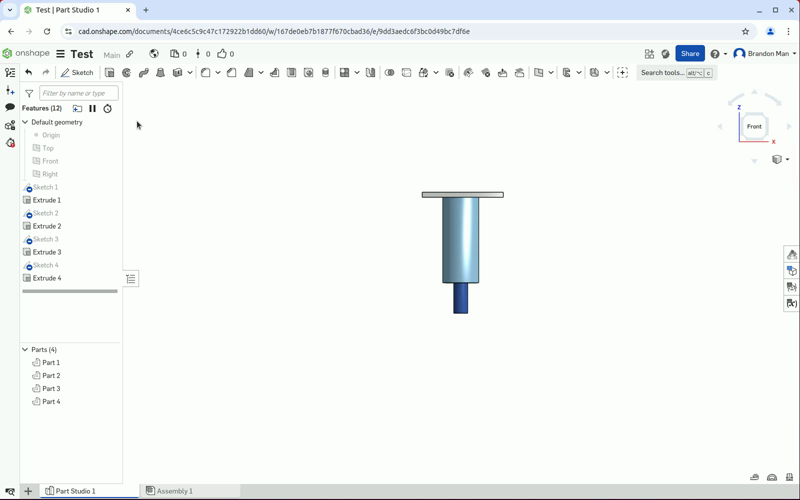
mouse_move(73, 189)
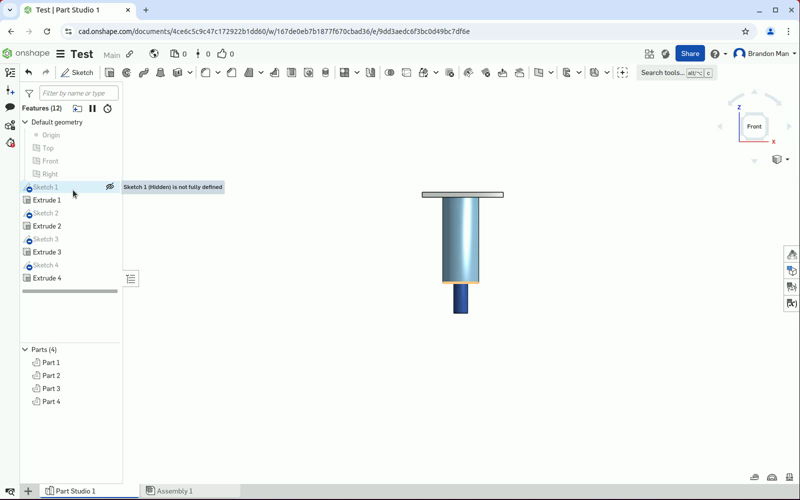
click(73, 189)
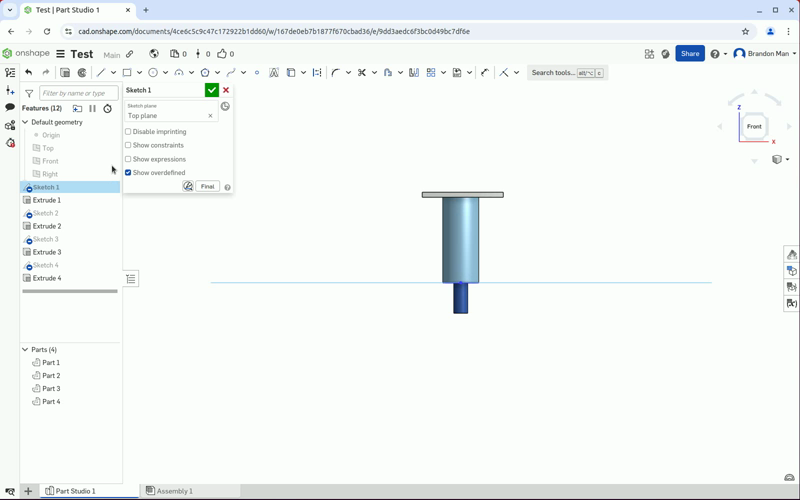
mouse_move(229, 92)
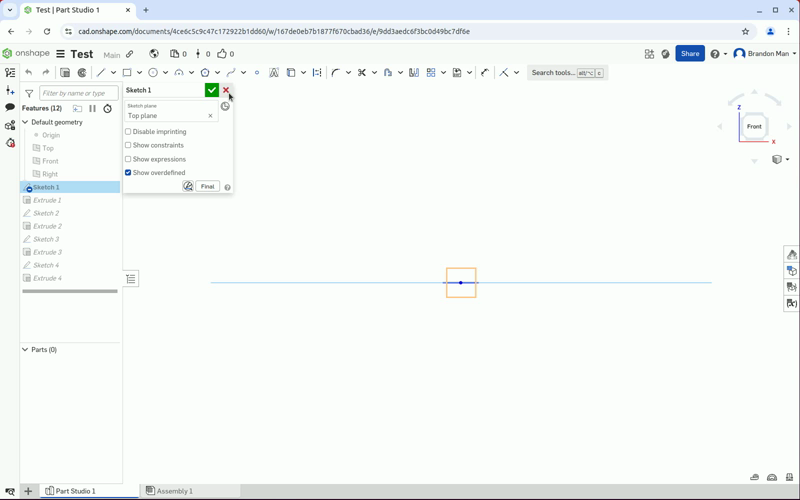
click(229, 92)
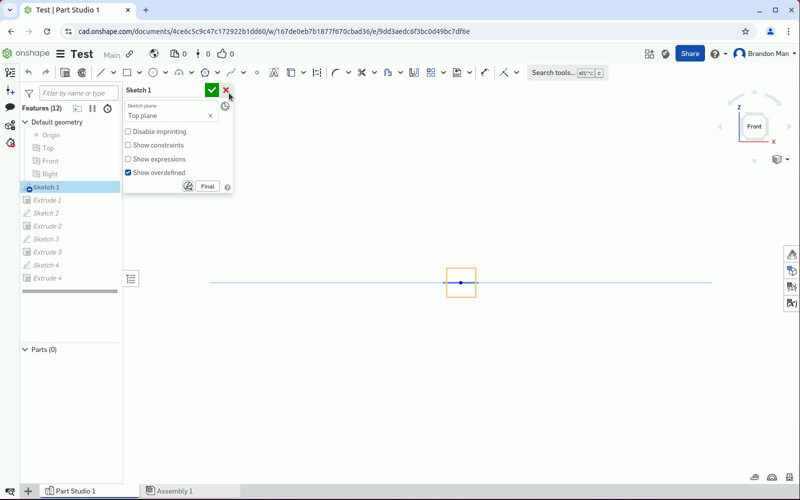
key(shift+s)
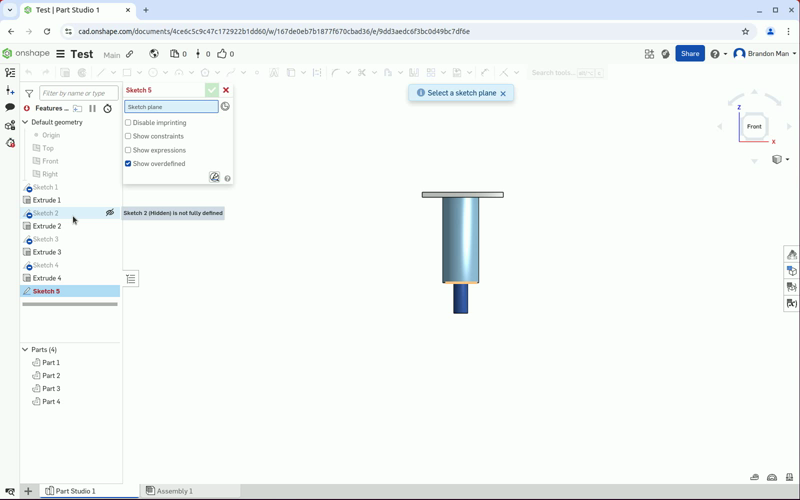
scroll(3)
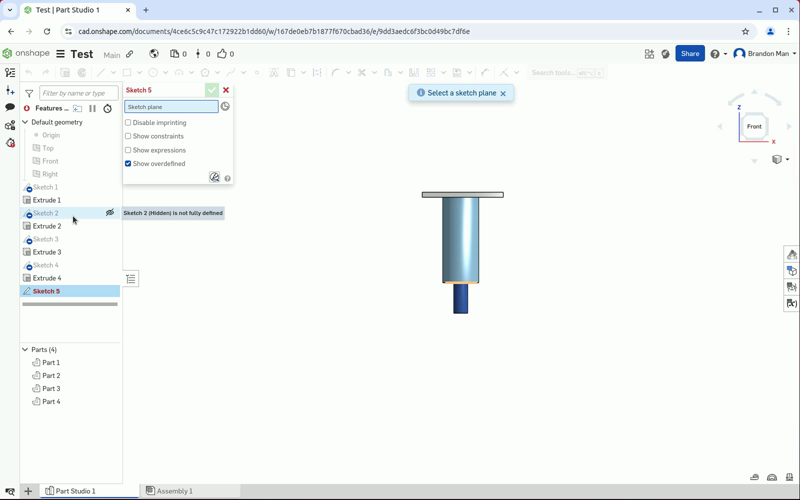
mouse_move(73, 163)
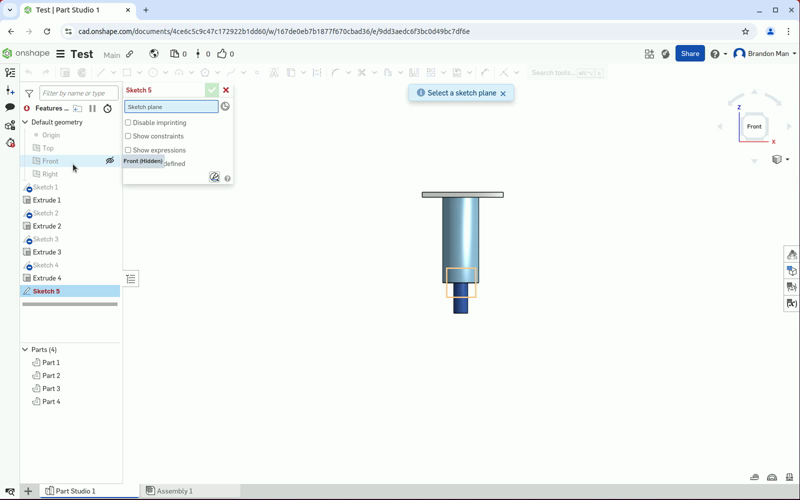
click(73, 163)
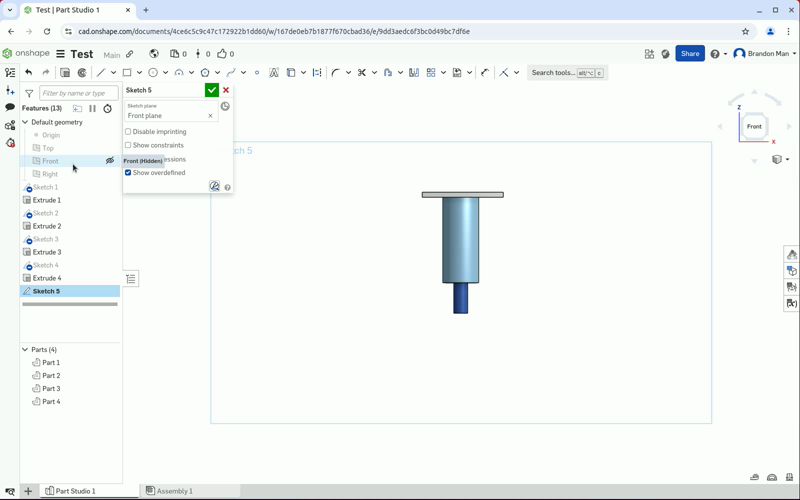
mouse_move(73, 352)
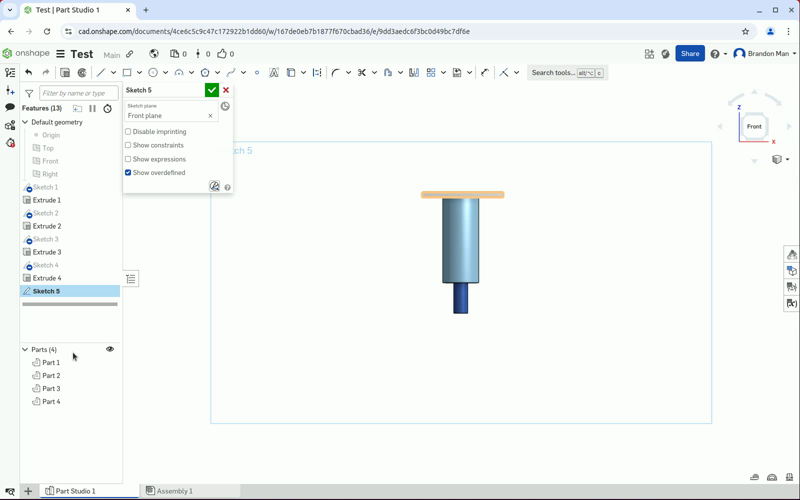
key(y)
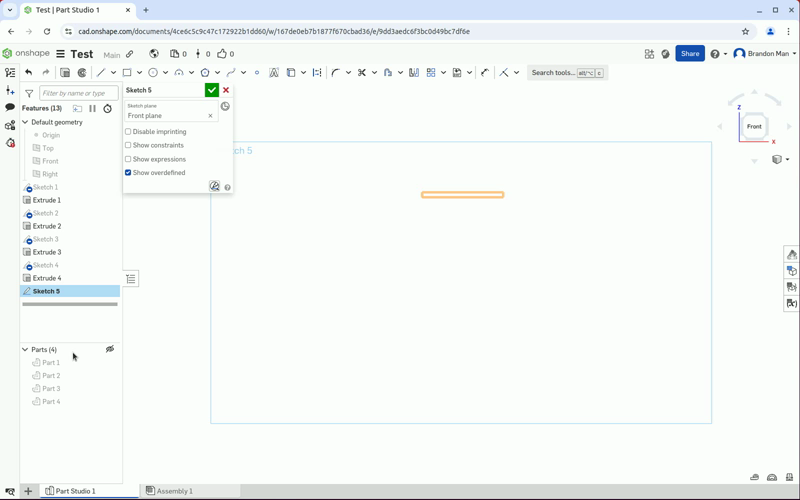
key(l)
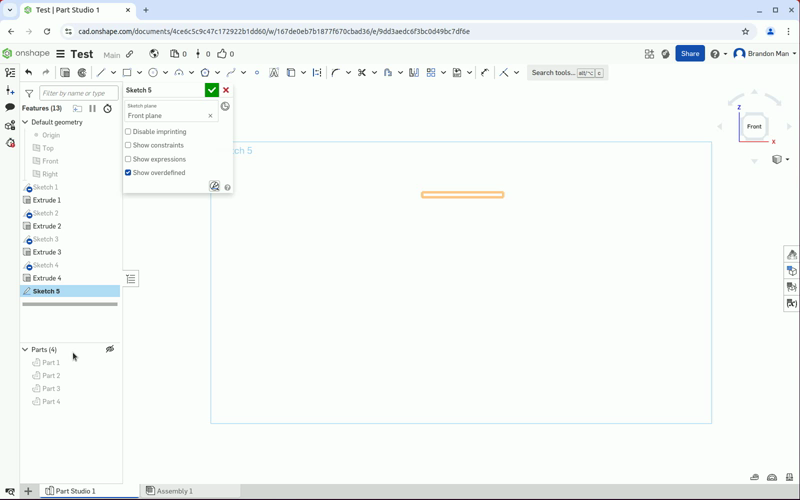
key_down(shift)
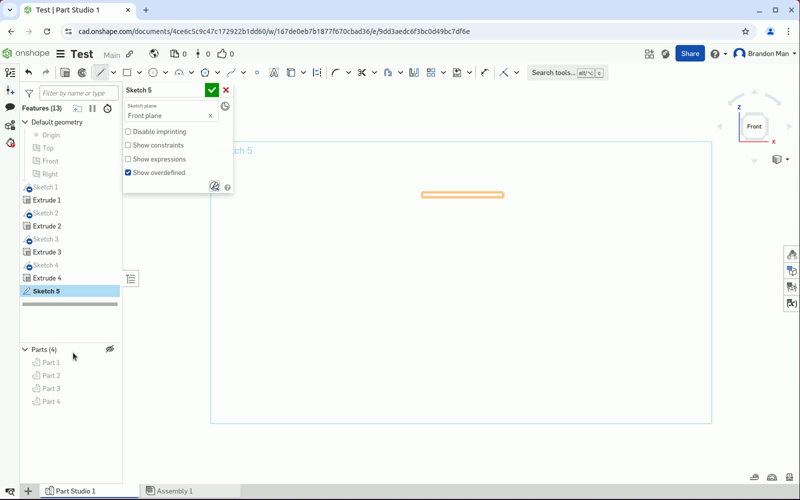
mouse_move(457, 191)
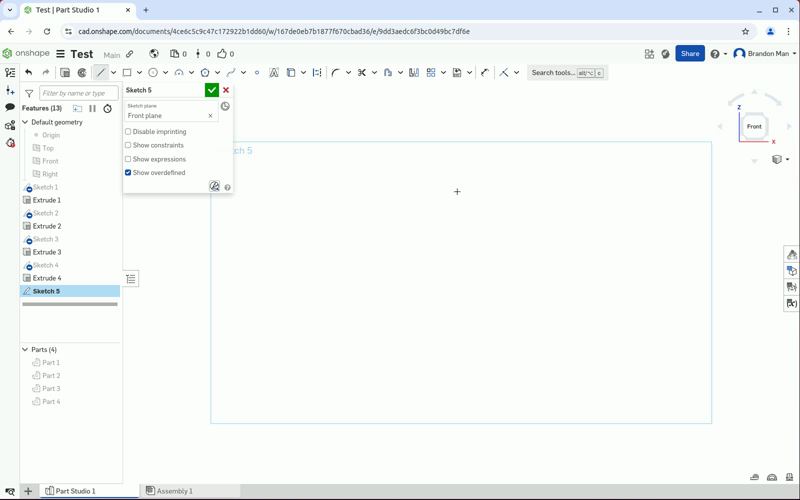
click(457, 191)
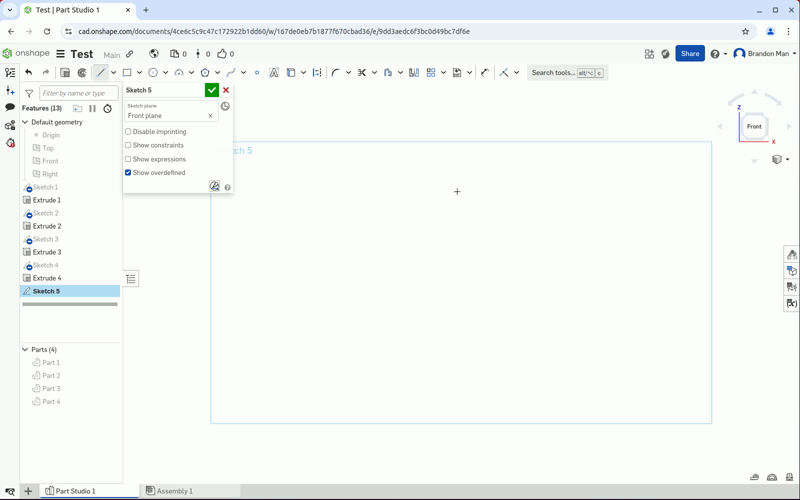
key_up(shift)
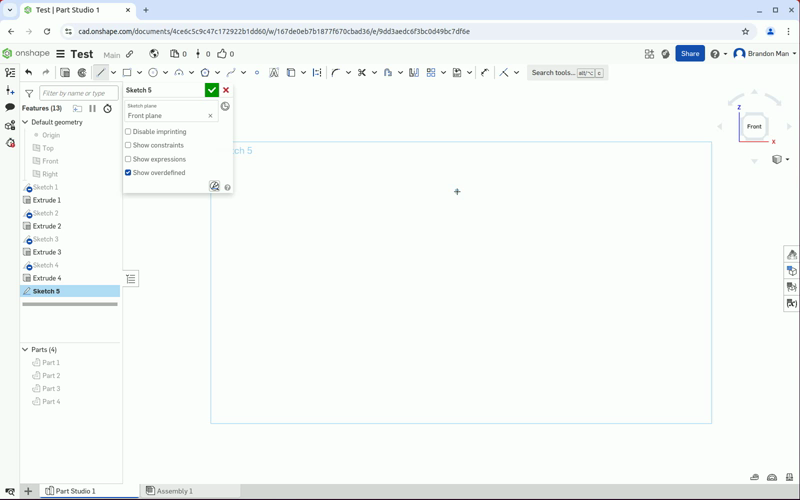
key_down(shift)
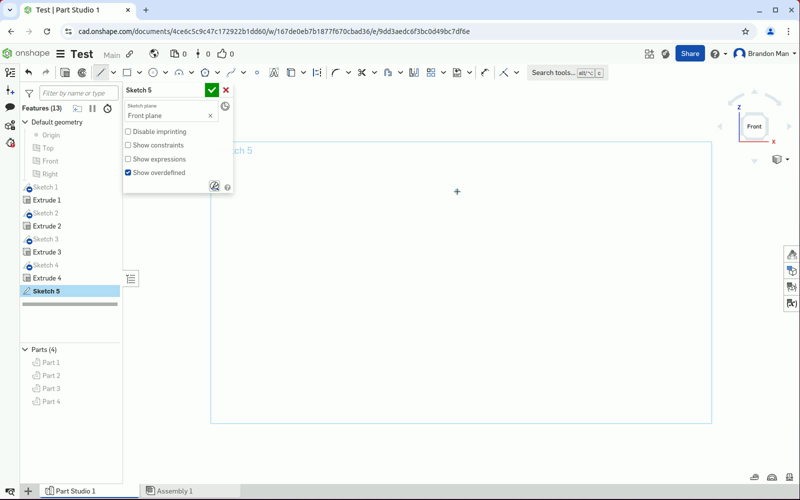
mouse_move(487, 191)
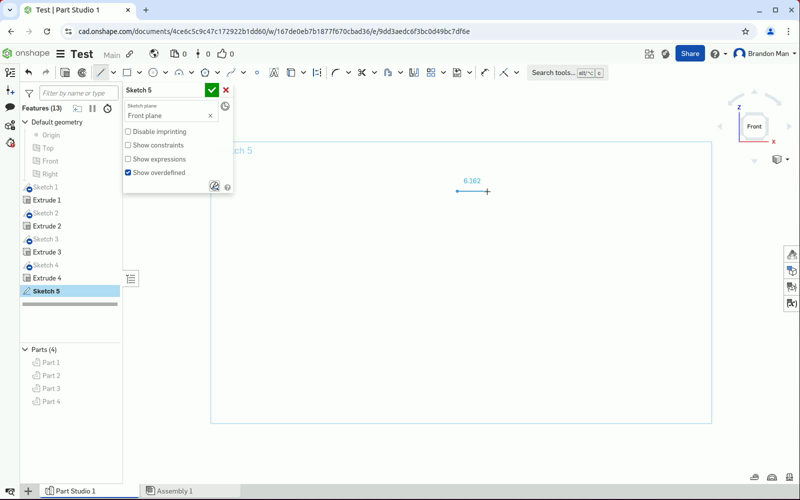
mouse_move(466, 191)
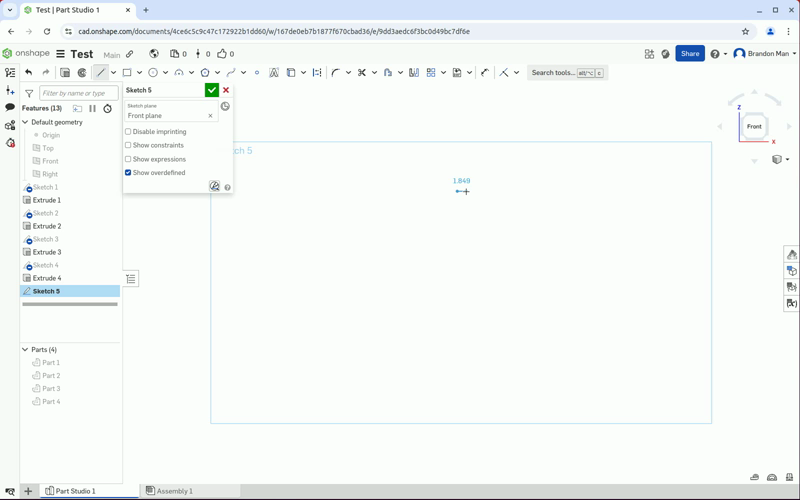
click(466, 191)
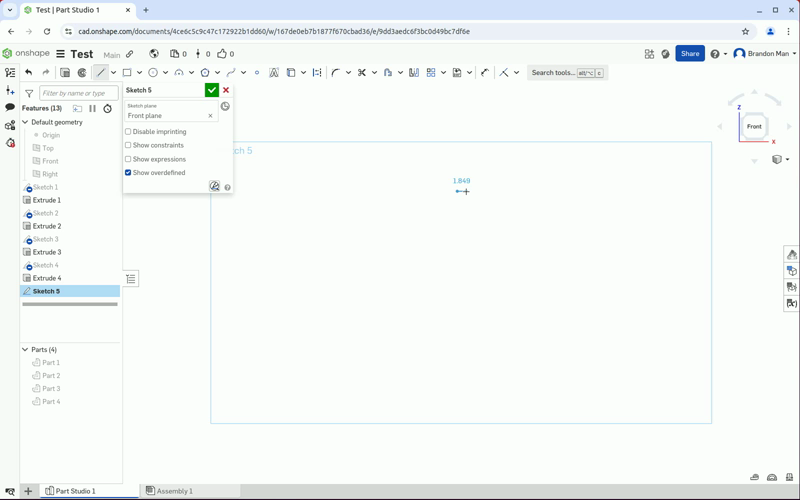
key_up(shift)
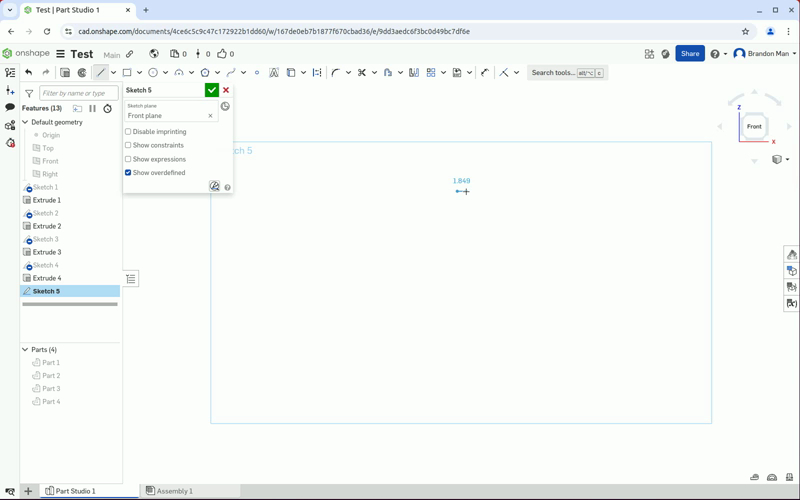
key_down(shift)
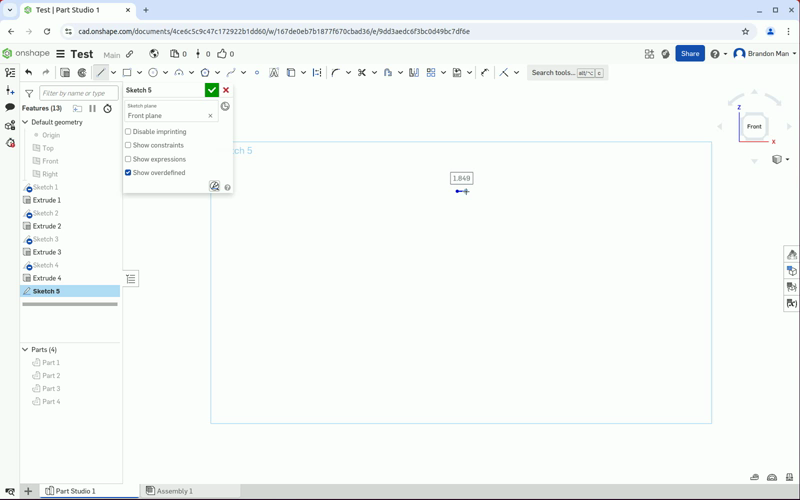
mouse_move(496, 191)
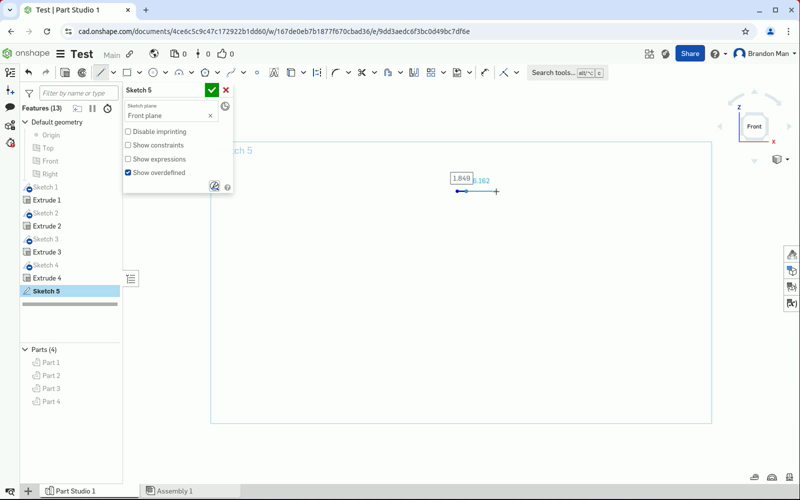
mouse_move(466, 171)
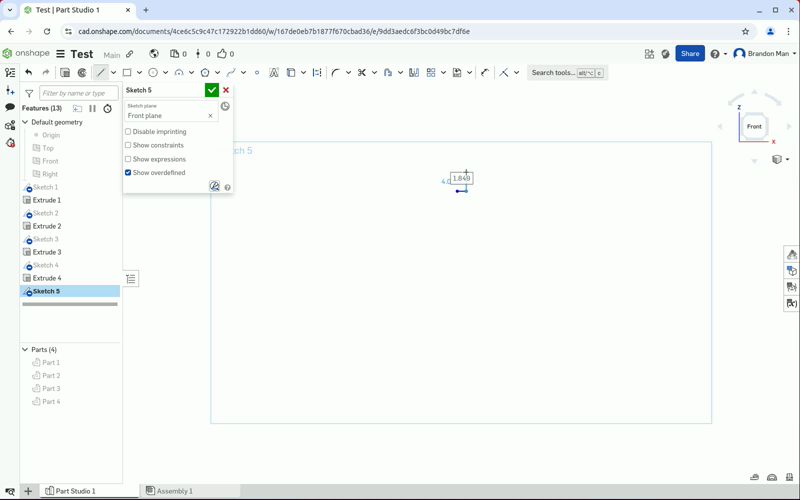
click(466, 171)
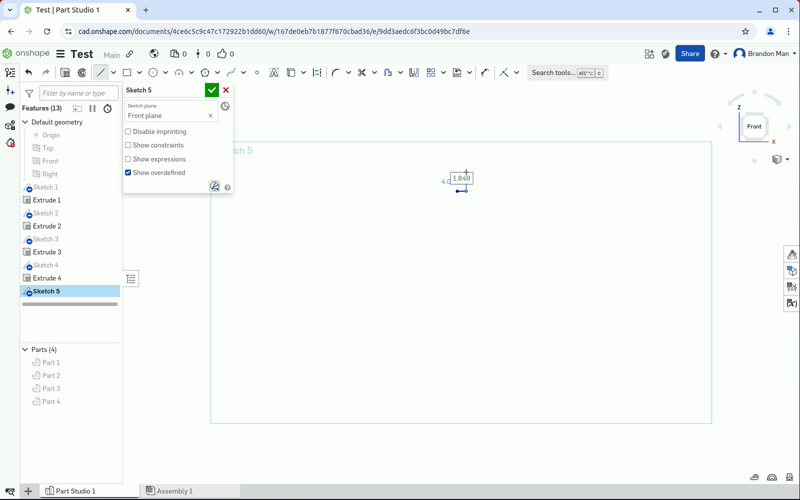
key_up(shift)
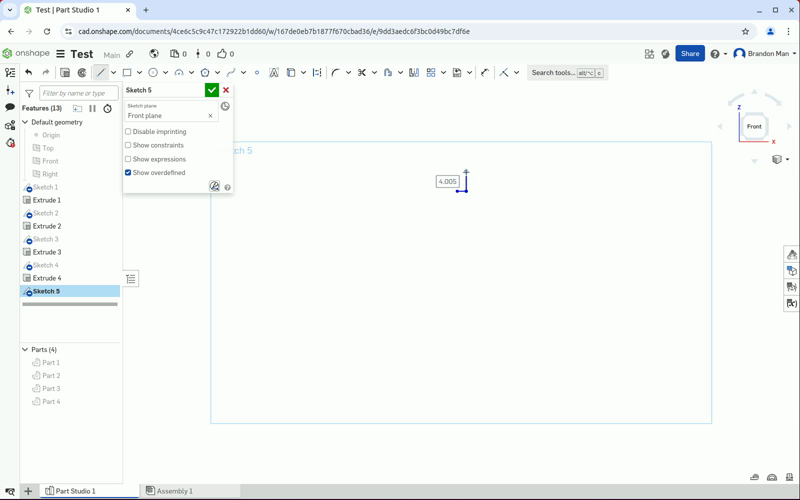
key_down(shift)
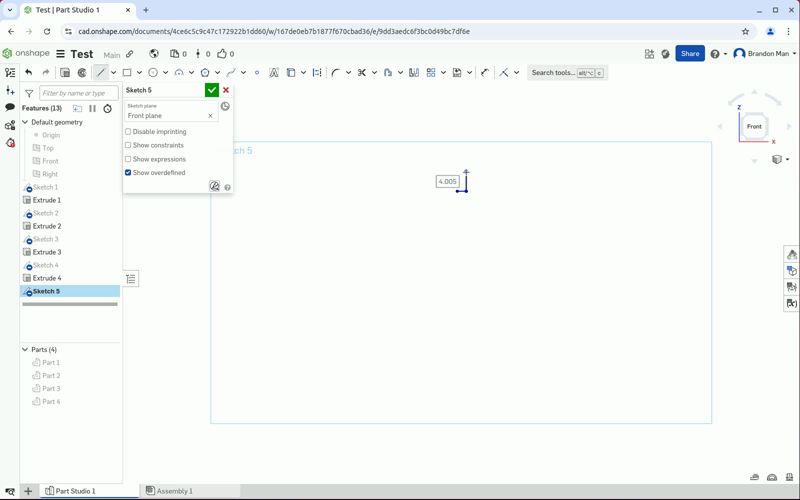
mouse_move(496, 171)
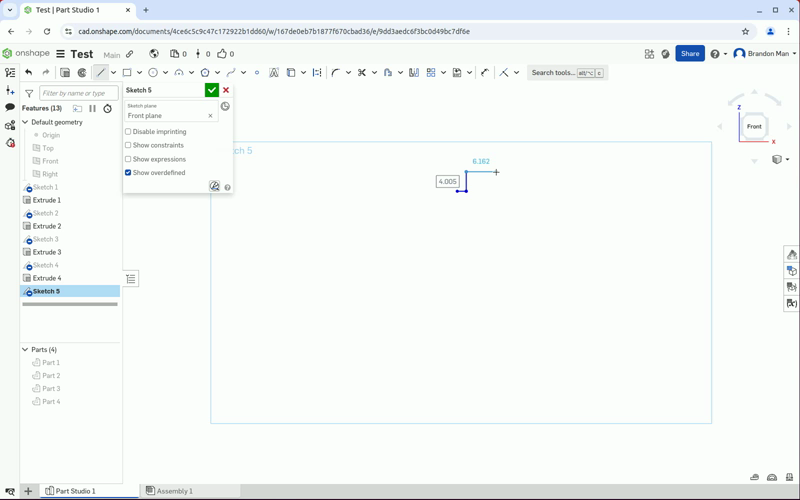
mouse_move(457, 171)
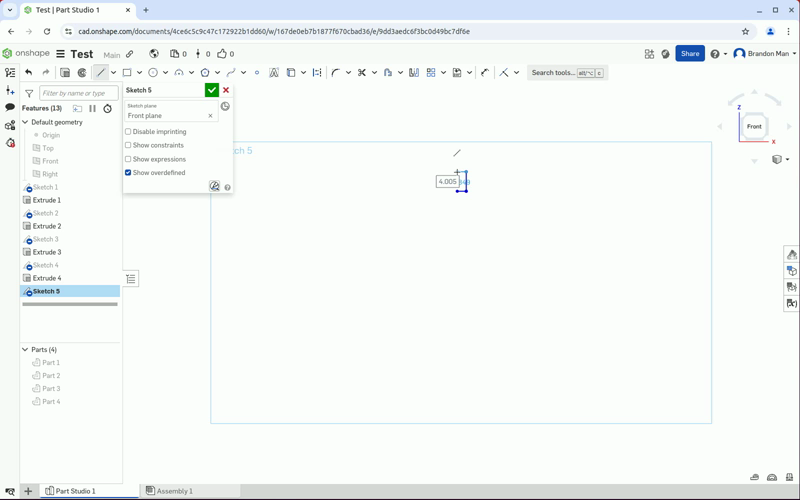
click(457, 171)
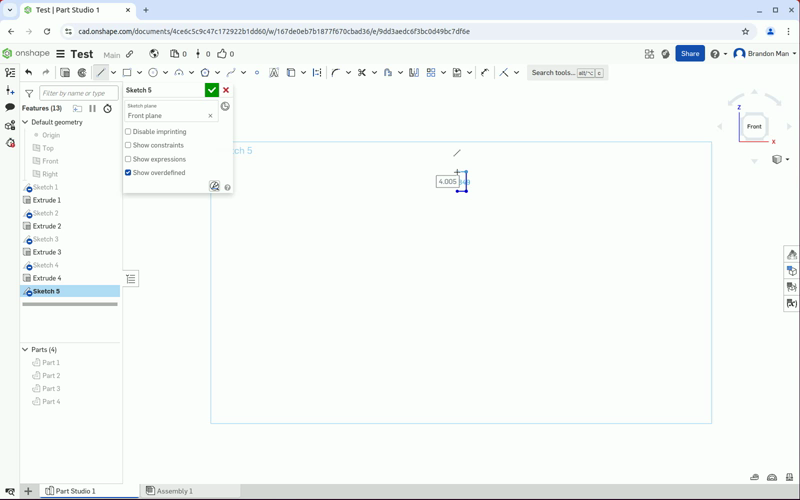
key_up(shift)
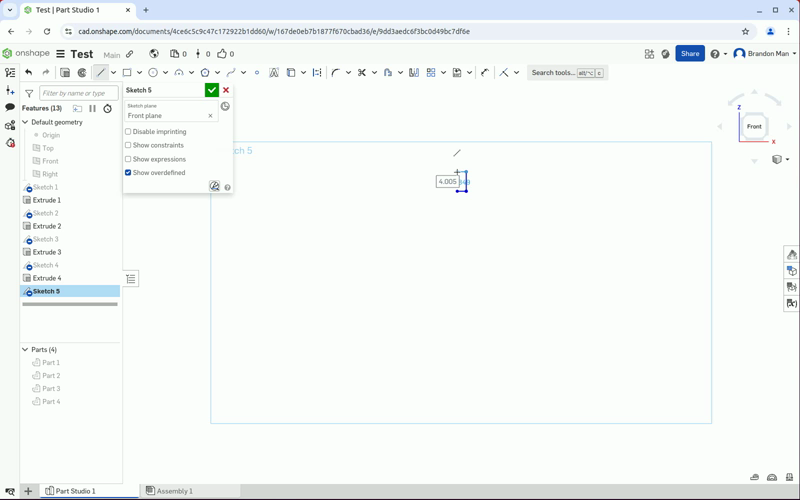
mouse_move(487, 171)
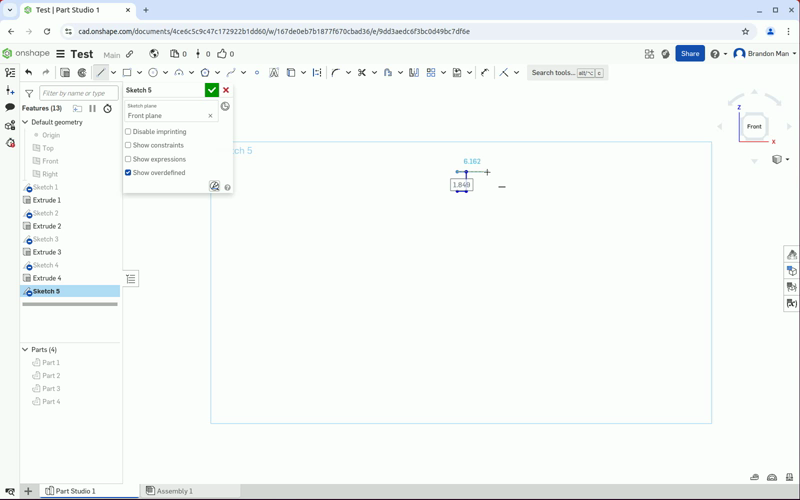
key_down(shift)
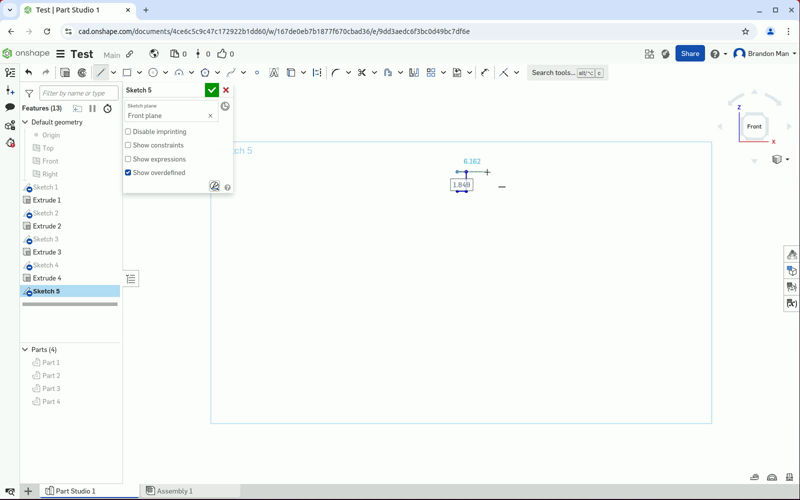
mouse_move(457, 191)
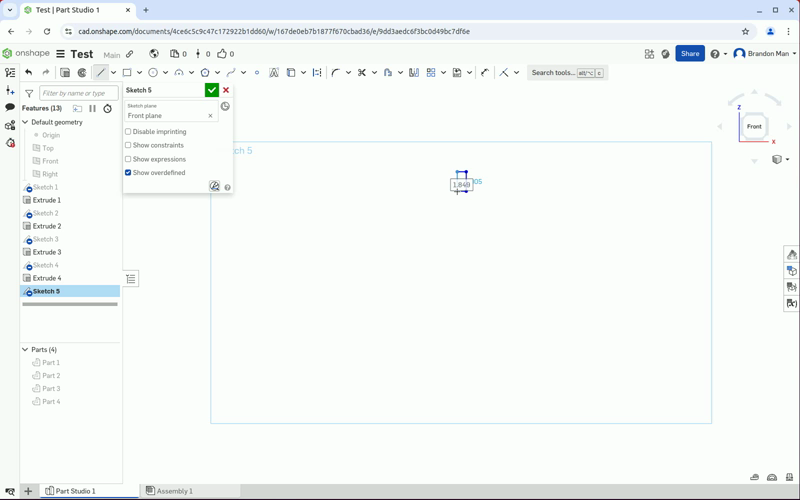
key_up(shift)
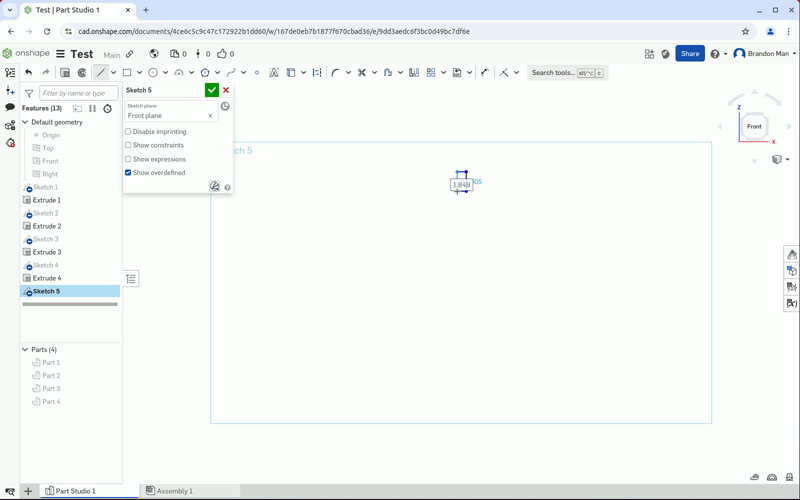
click(457, 191)
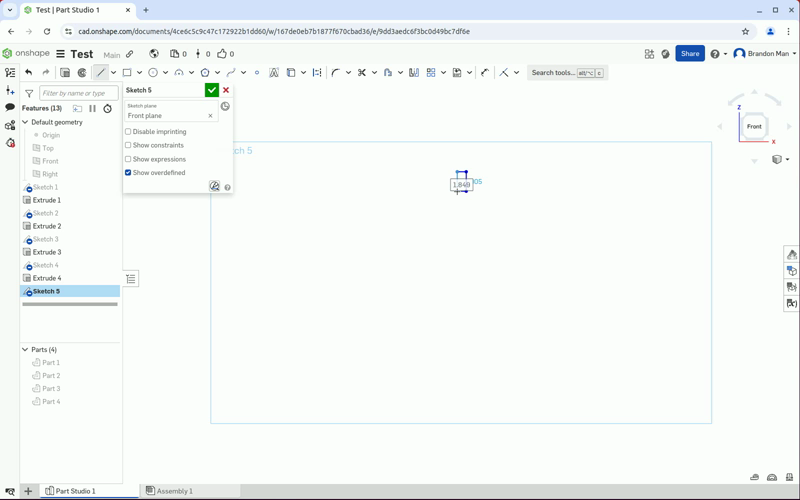
key(esc)
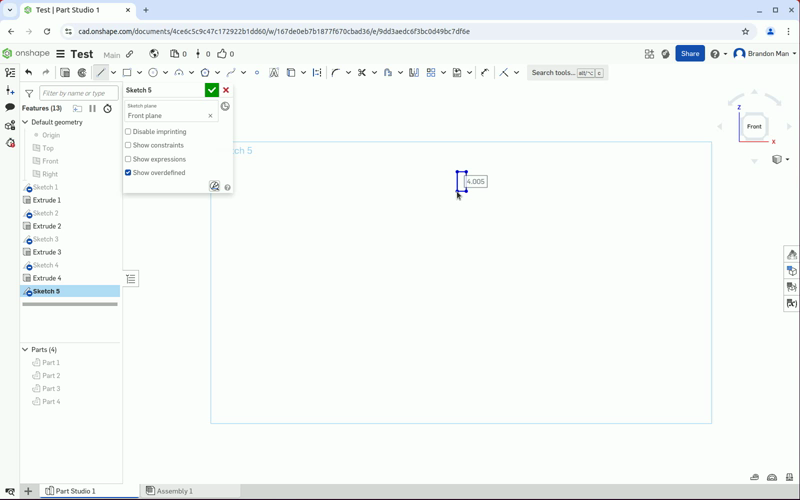
mouse_move(460, 179)
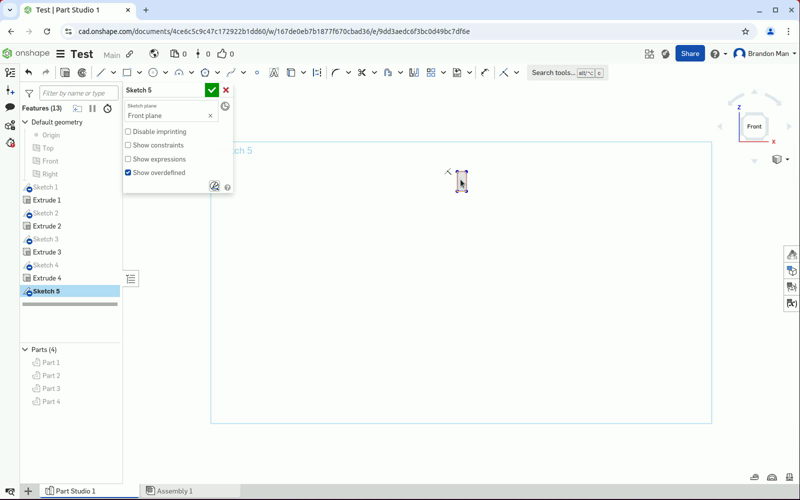
scroll(6)
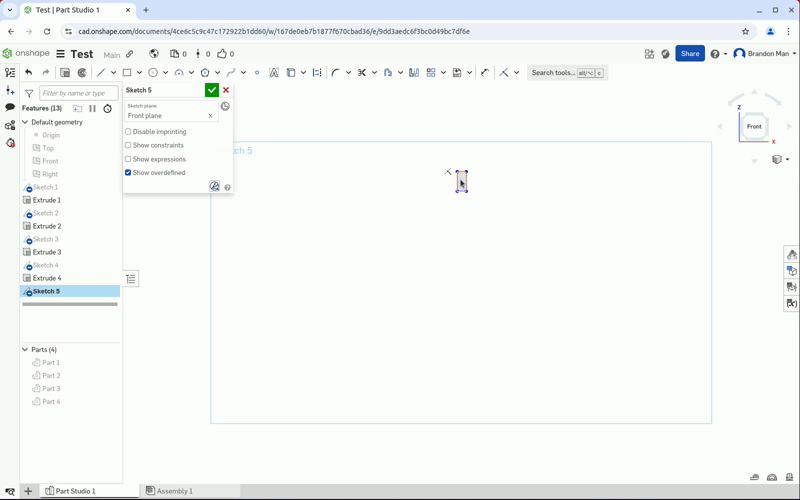
scroll(6)
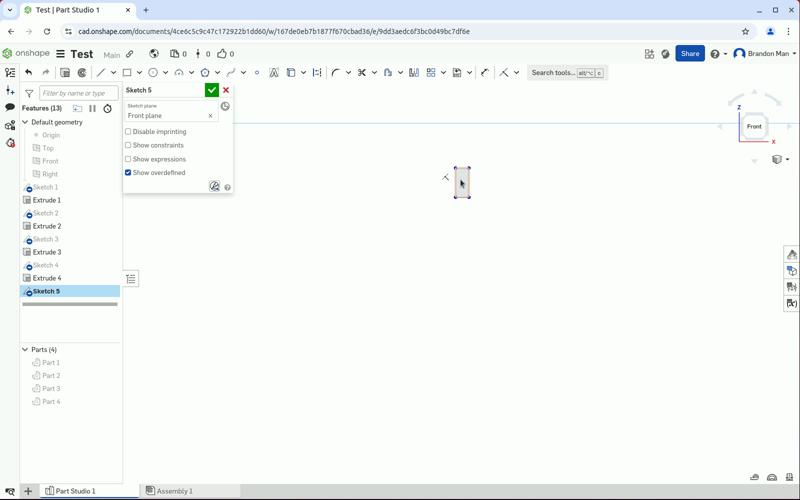
scroll(6)
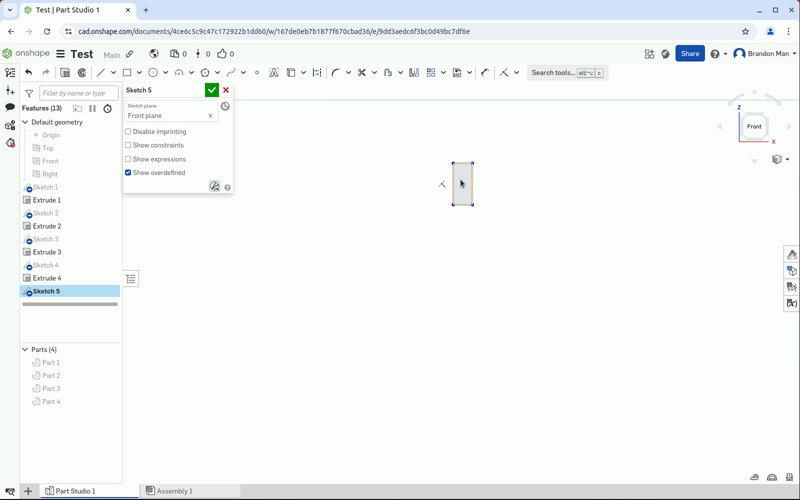
scroll(6)
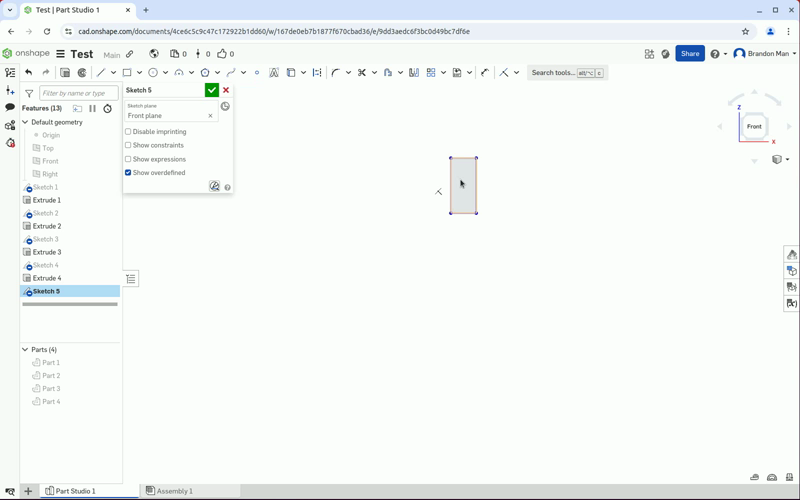
scroll(6)
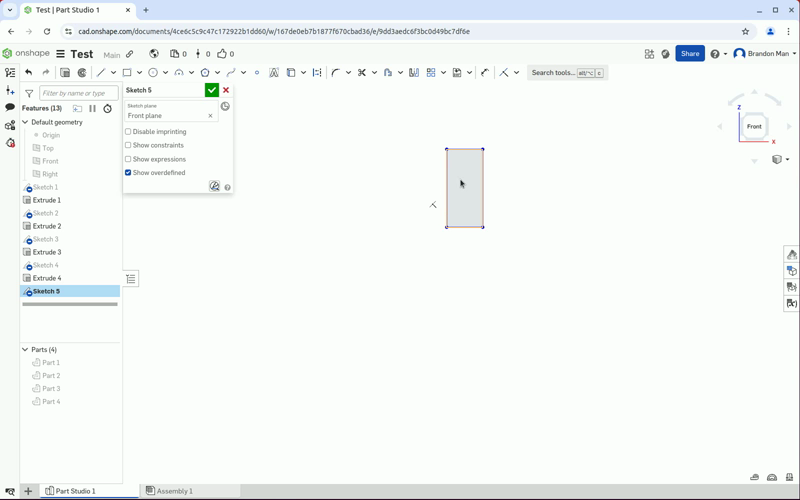
scroll(6)
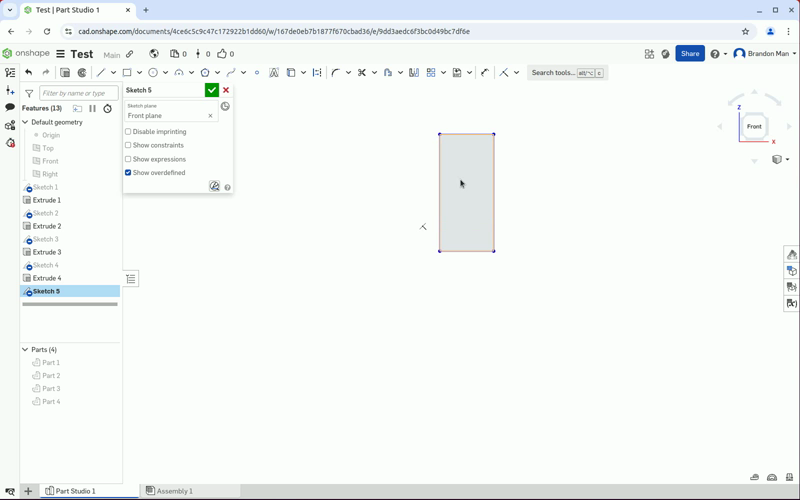
scroll(6)
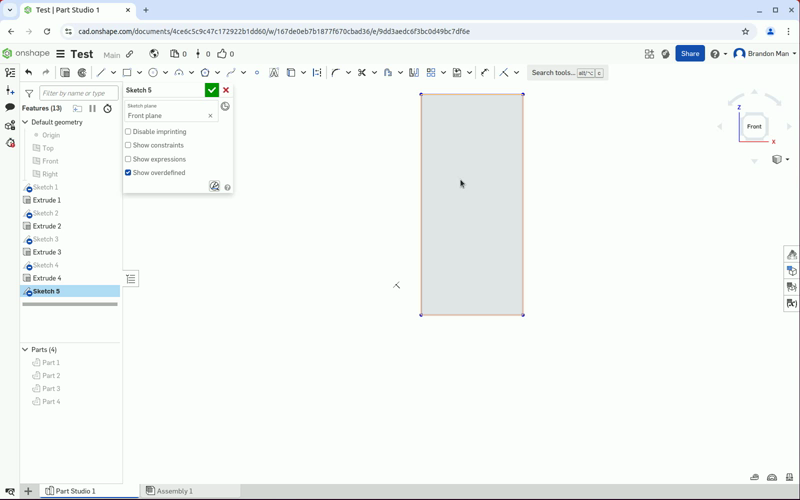
click(460, 179)
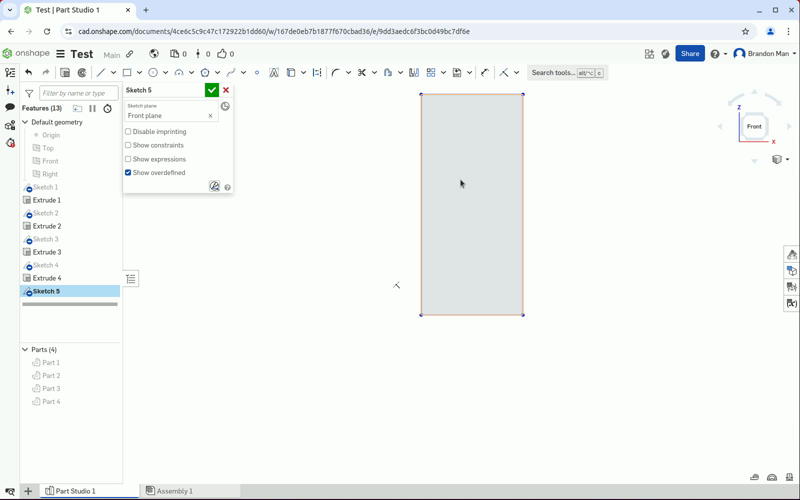
scroll(-6)
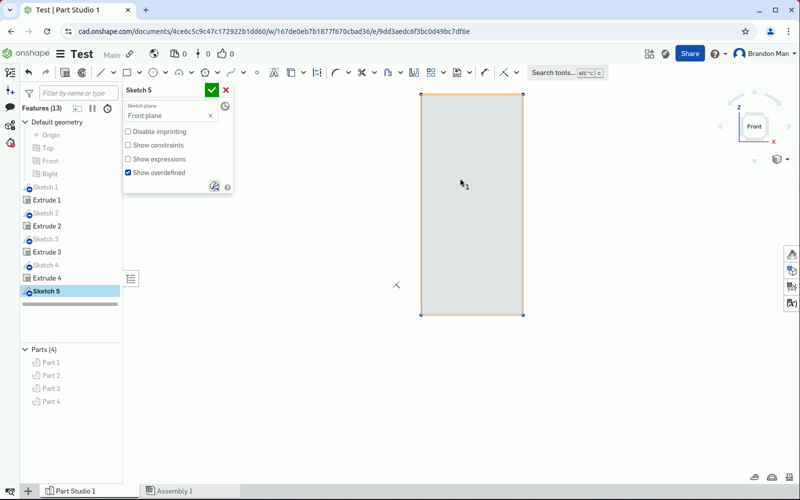
scroll(-6)
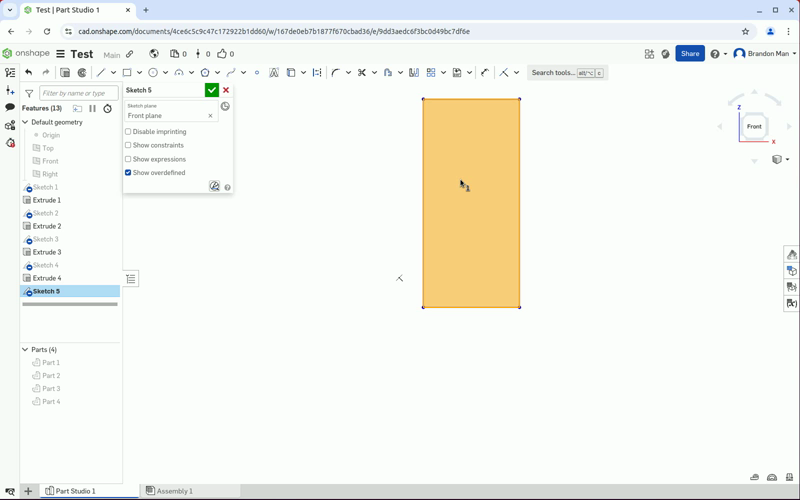
scroll(-6)
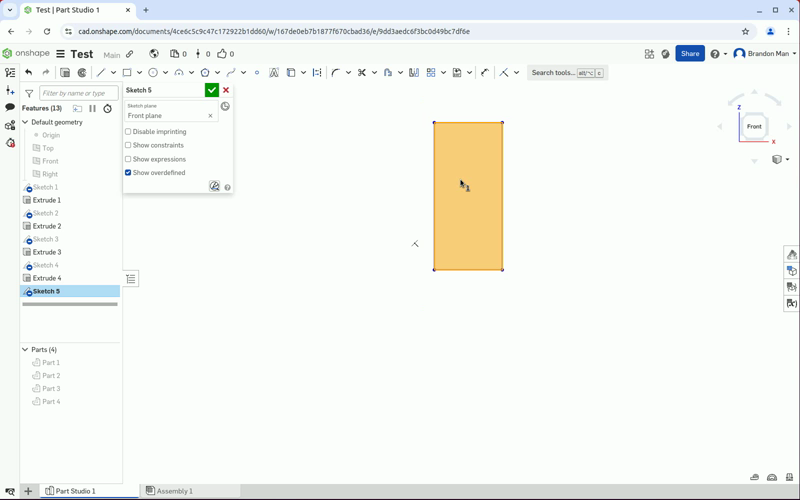
scroll(-6)
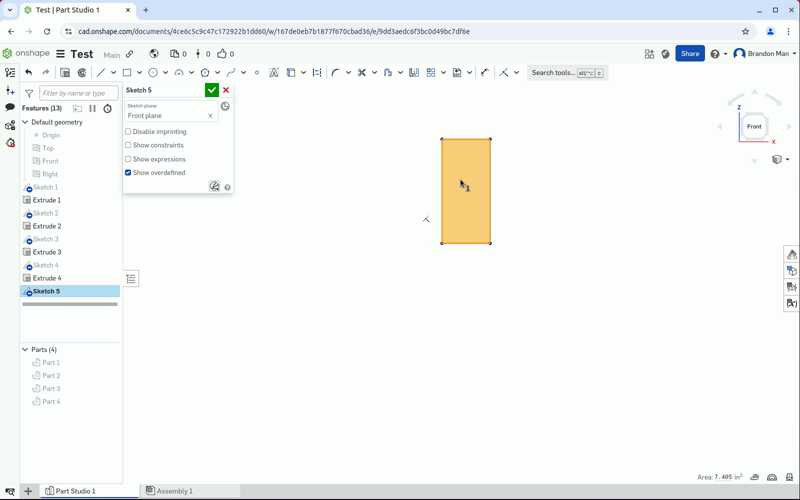
scroll(-6)
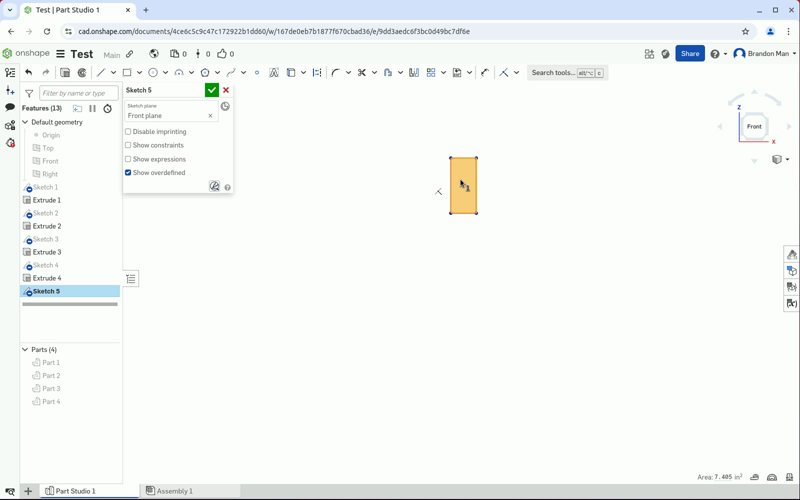
scroll(-6)
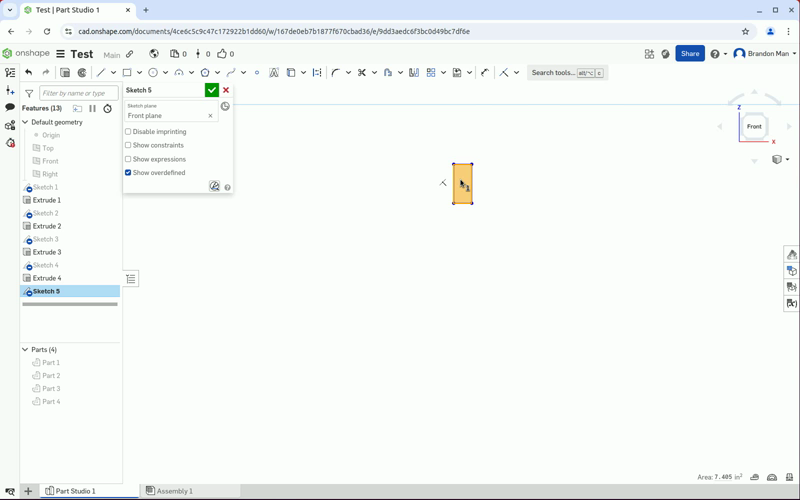
scroll(-6)
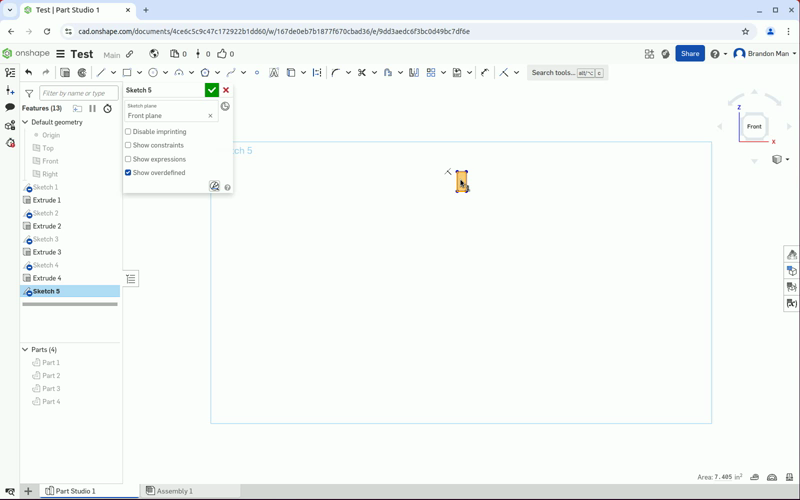
mouse_move(73, 352)
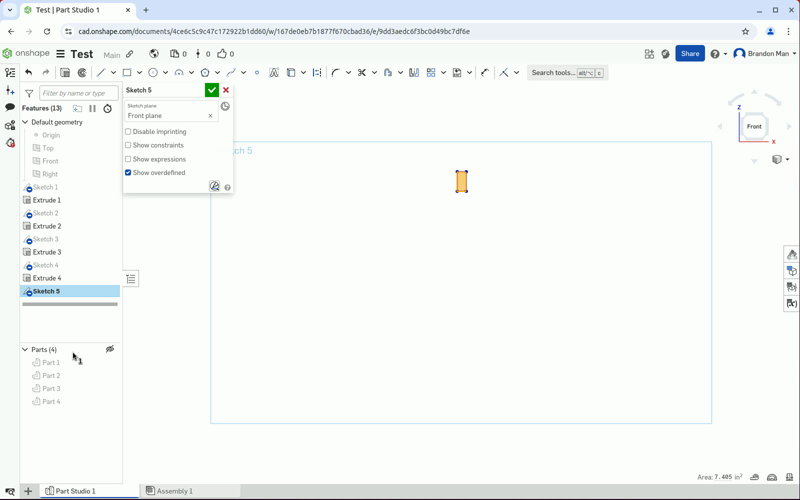
key(shift+y)
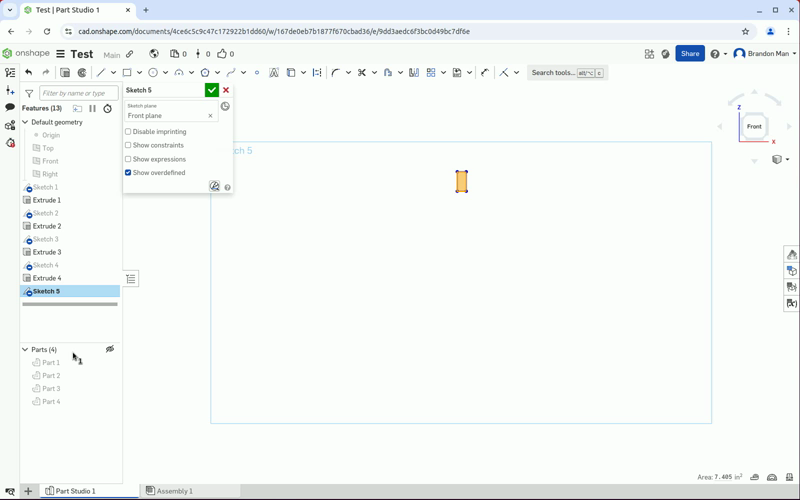
key(shift+e)
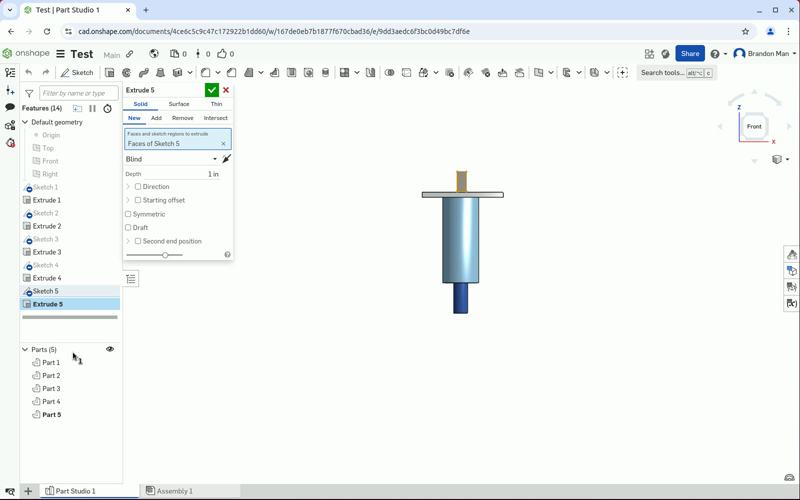
mouse_move(143, 106)
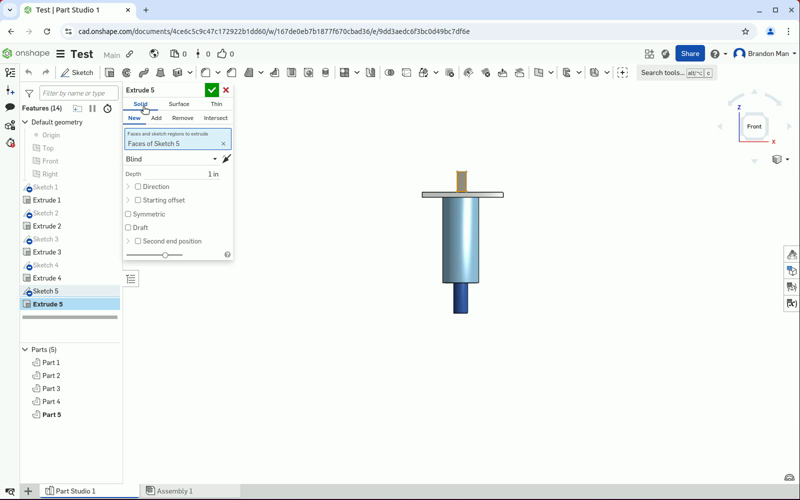
click(143, 106)
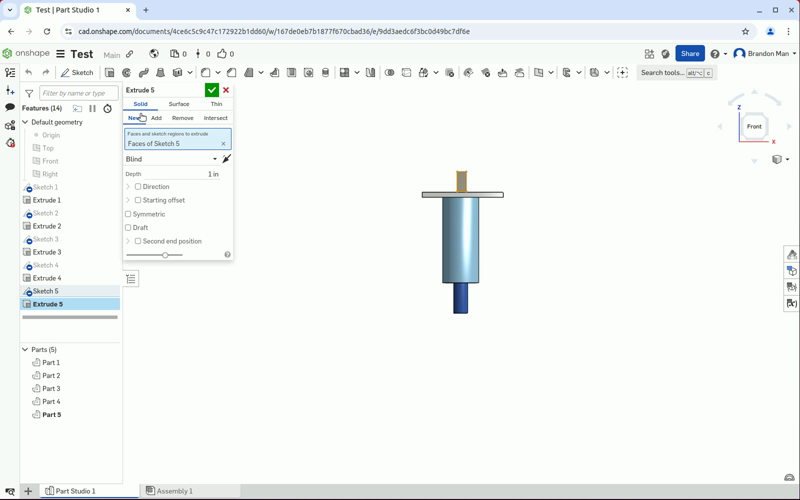
mouse_move(137, 120)
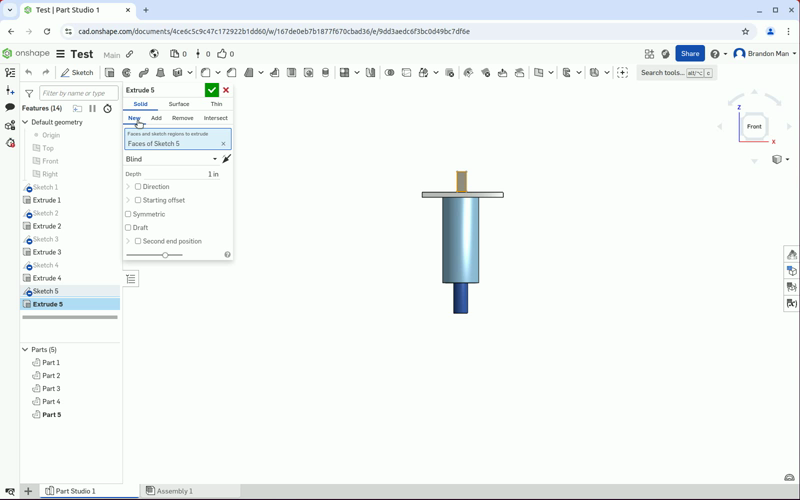
click(137, 120)
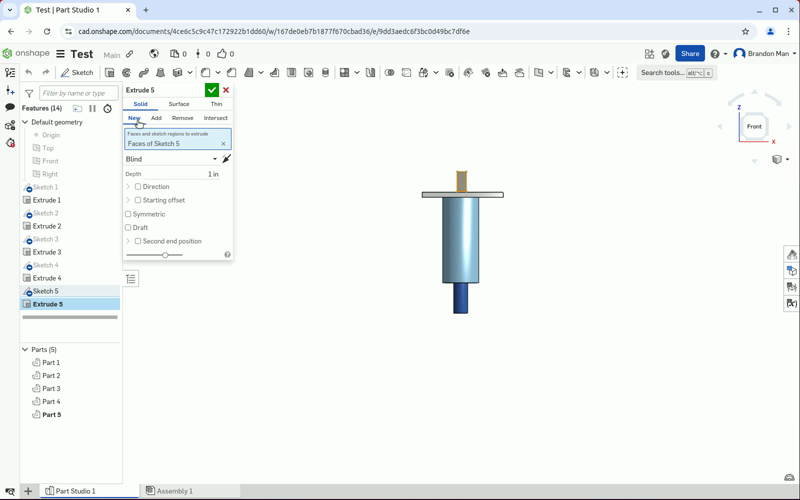
key(tab, 4)
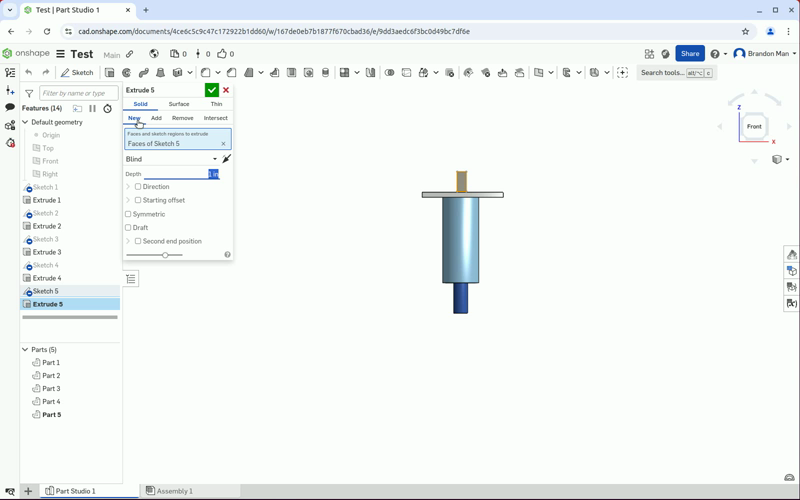
text(5.296)
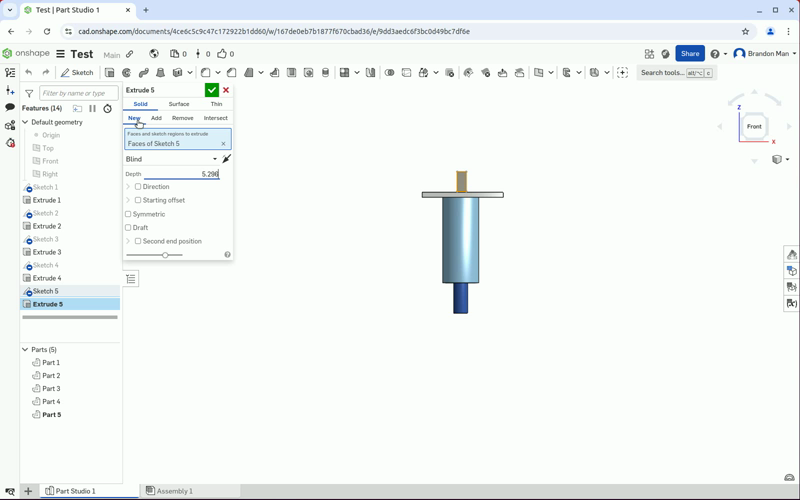
key(tab, 3)
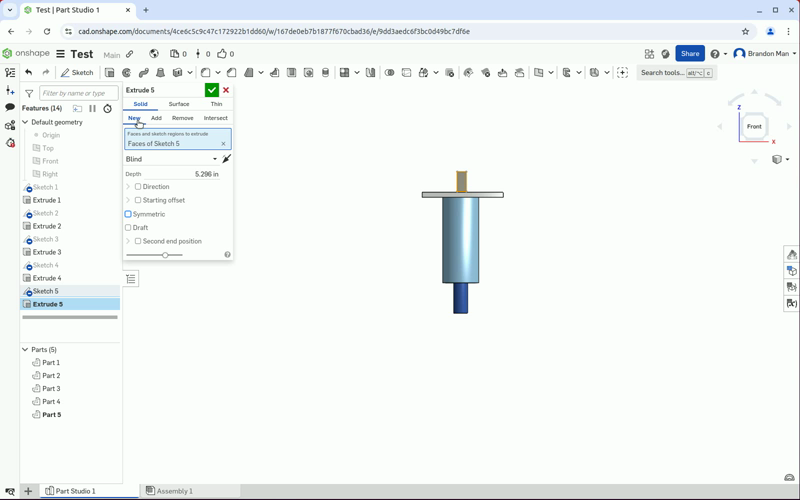
key(space)
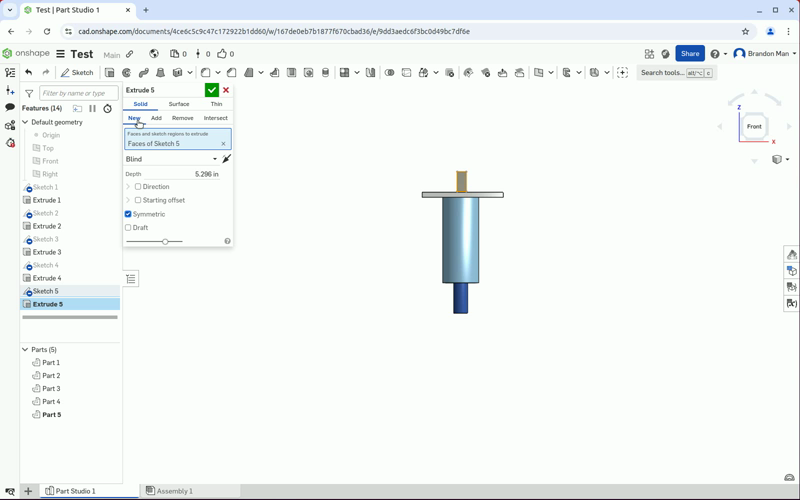
key(enter)
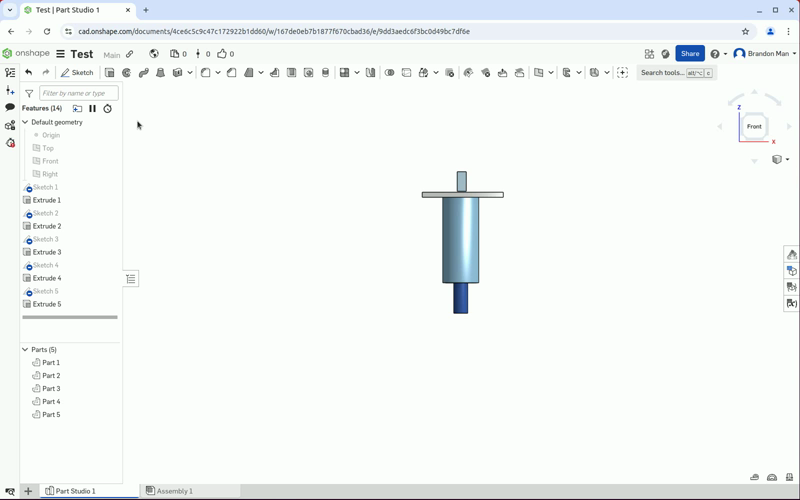
key(shift+h)
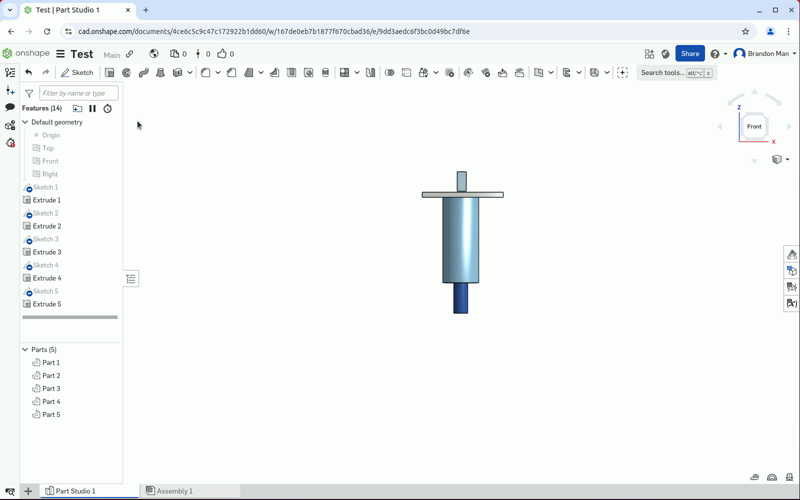
key(shift+h)
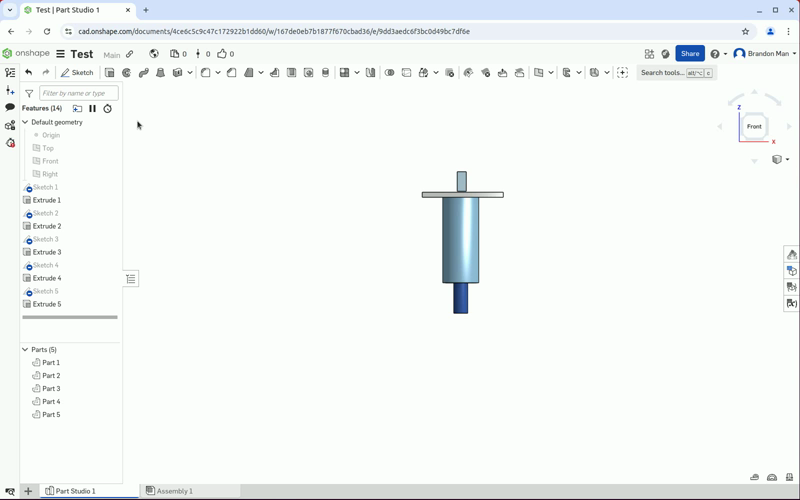
key(shift+7)
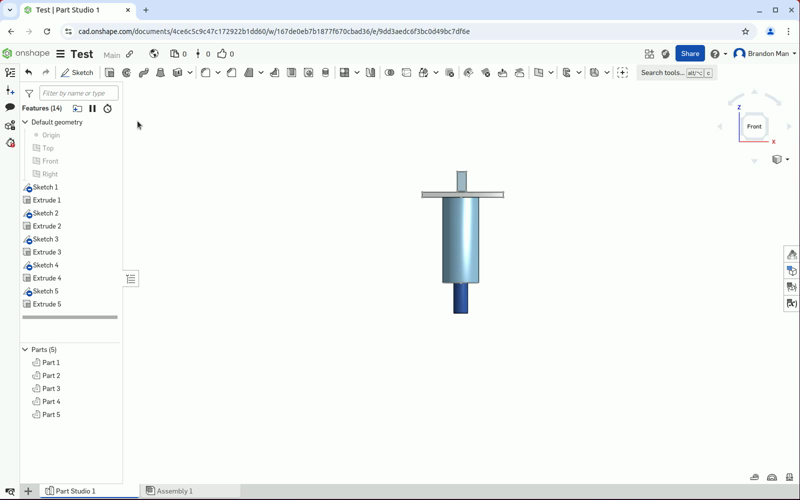
key(left, 2)
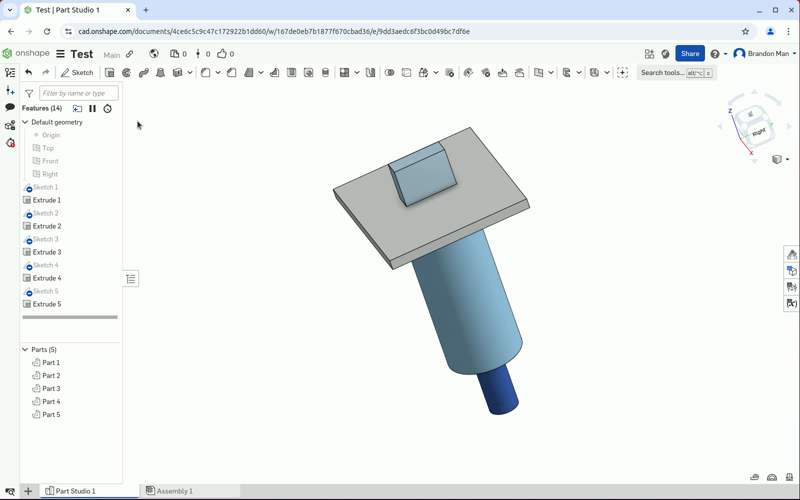
key(down, 2)
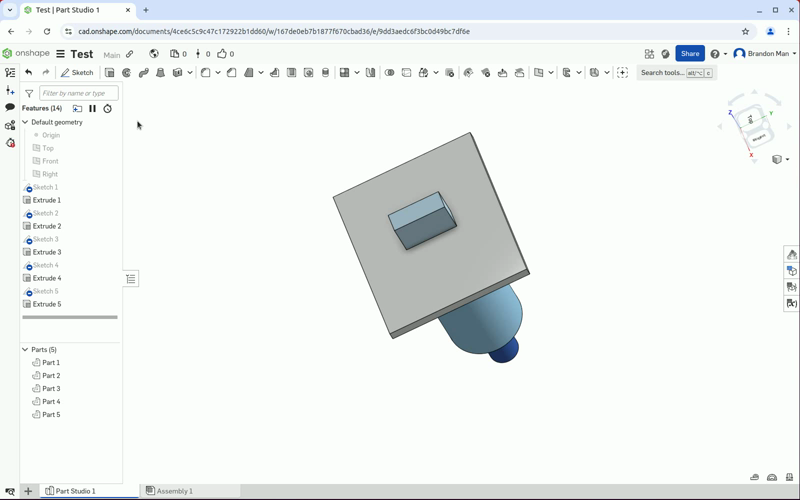
key(up, 2)
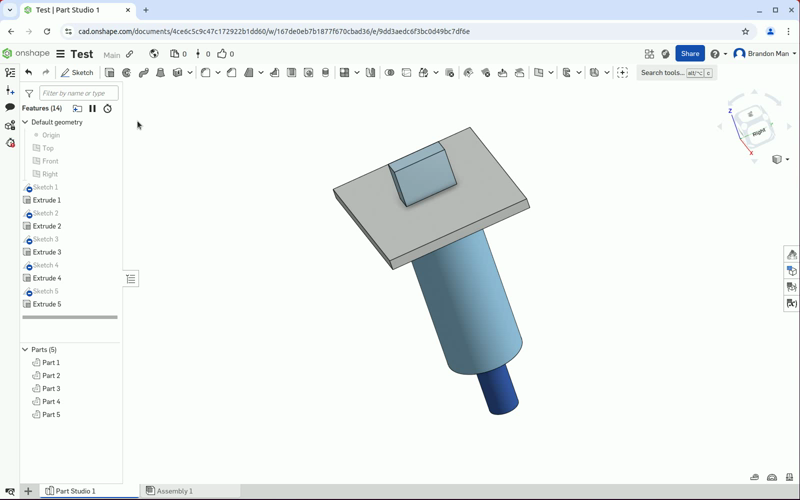
key(right, 2)
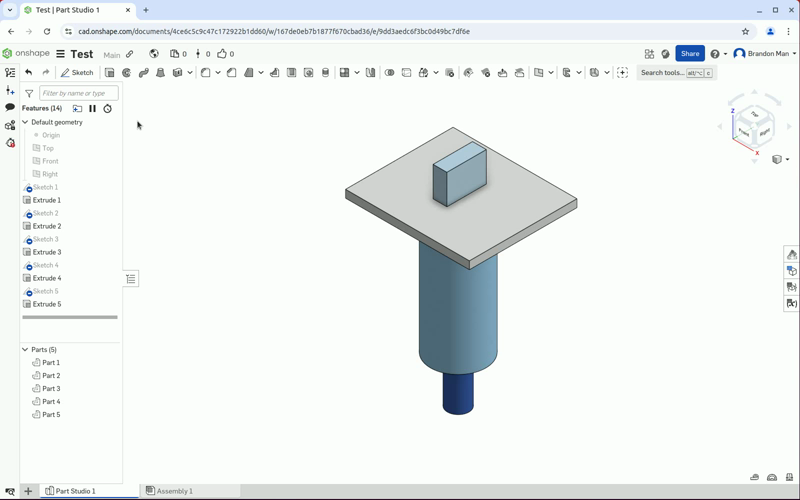
mouse_move(73, 189)
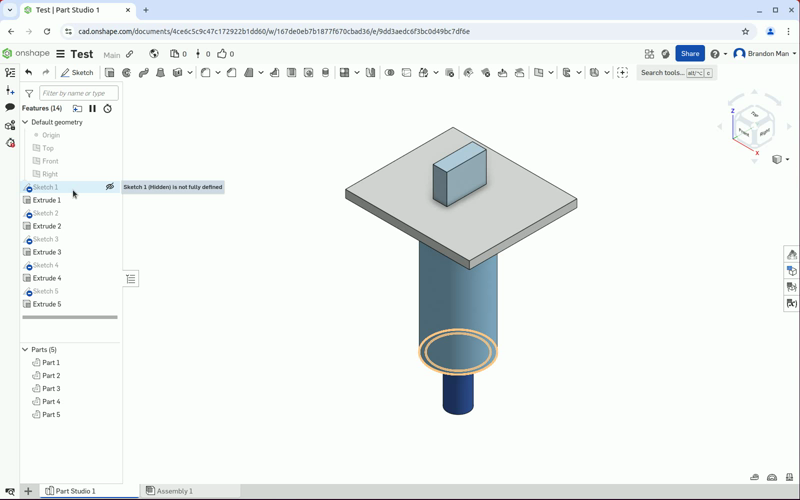
click(73, 189)